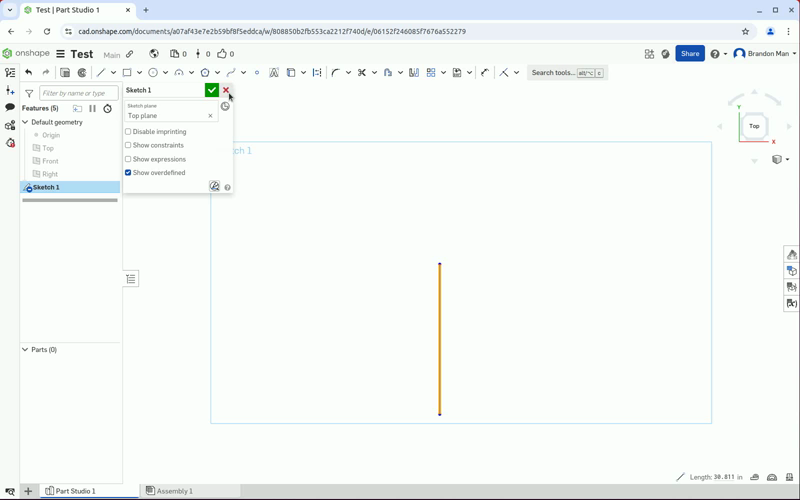
key(shift+h)
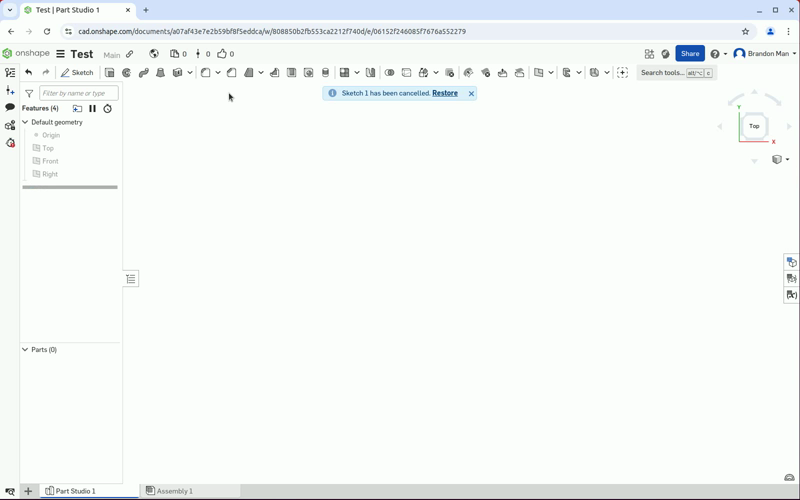
mouse_move(73, 352)
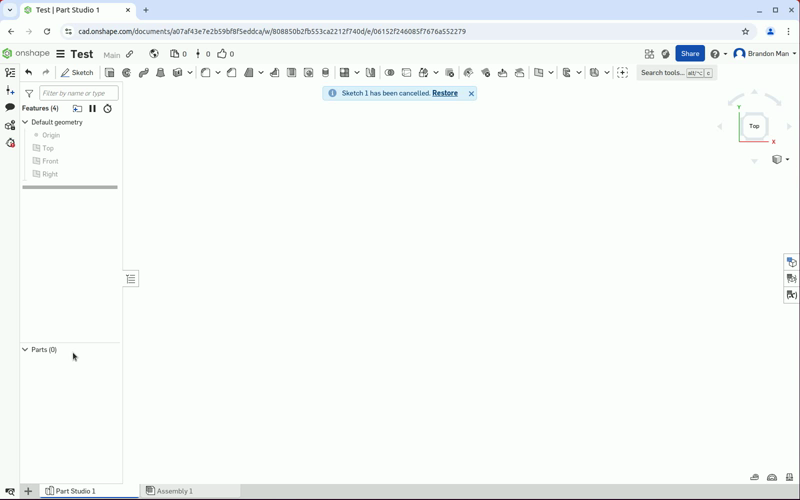
key(y)
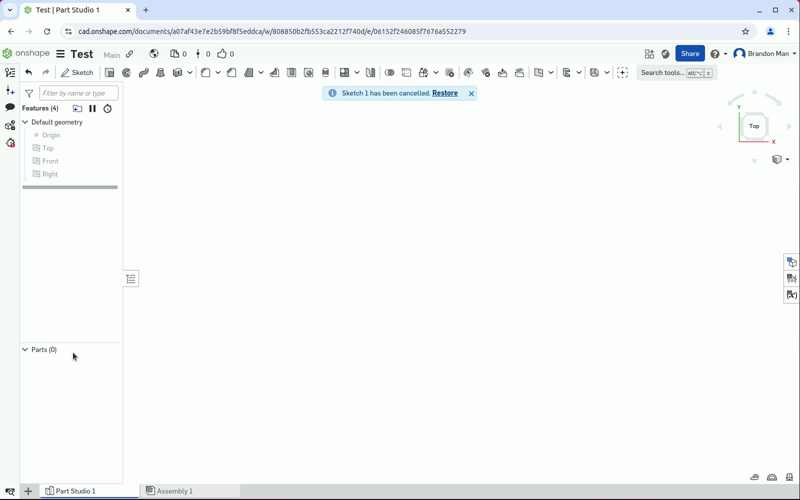
key(shift+p)
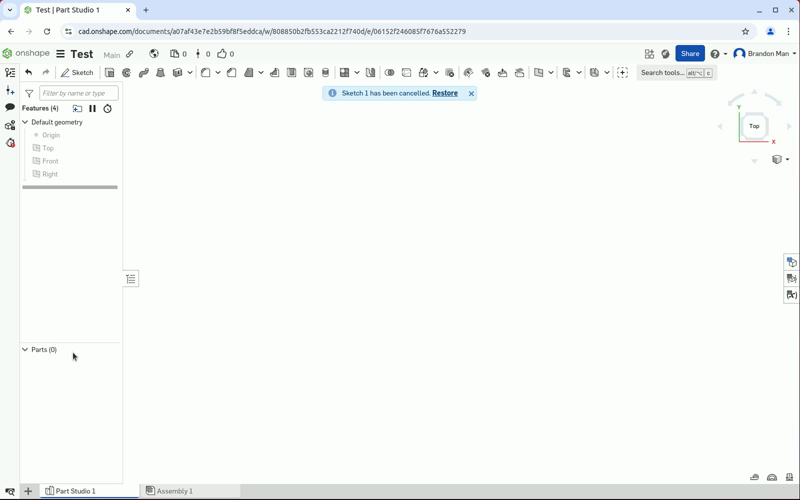
key(space)
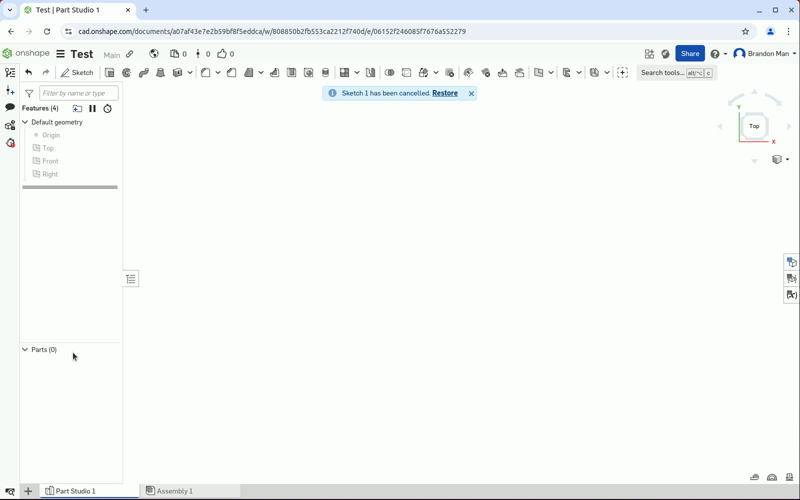
key_down(shift)
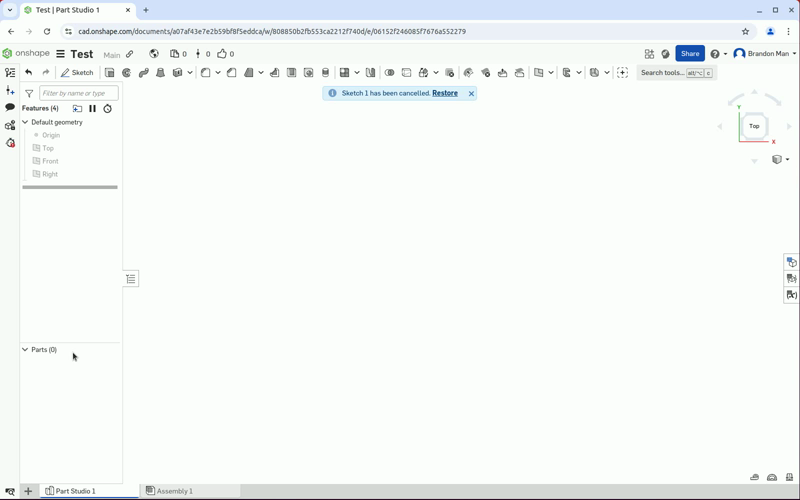
key(up)
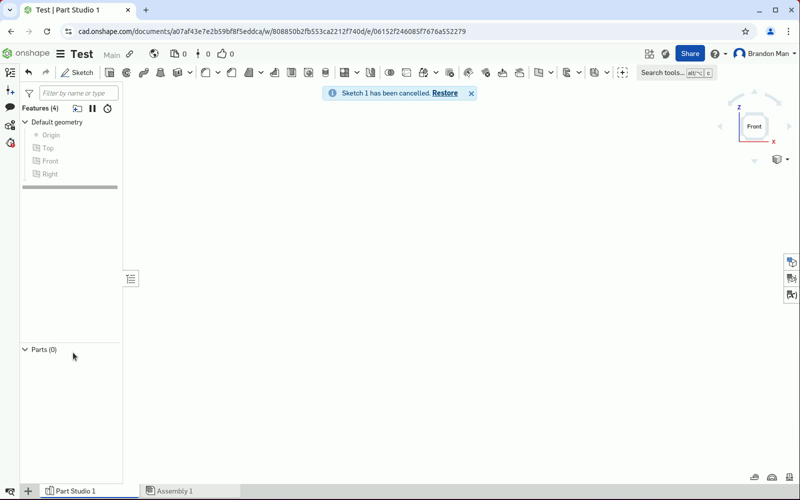
key_up(shift)
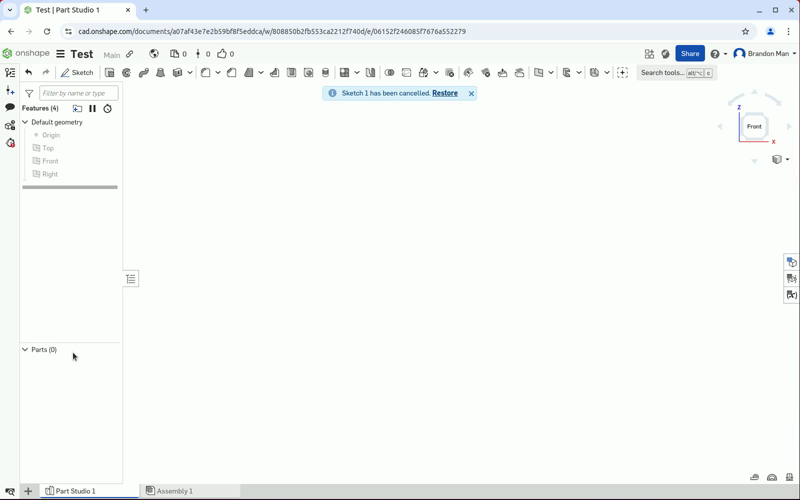
mouse_move(73, 352)
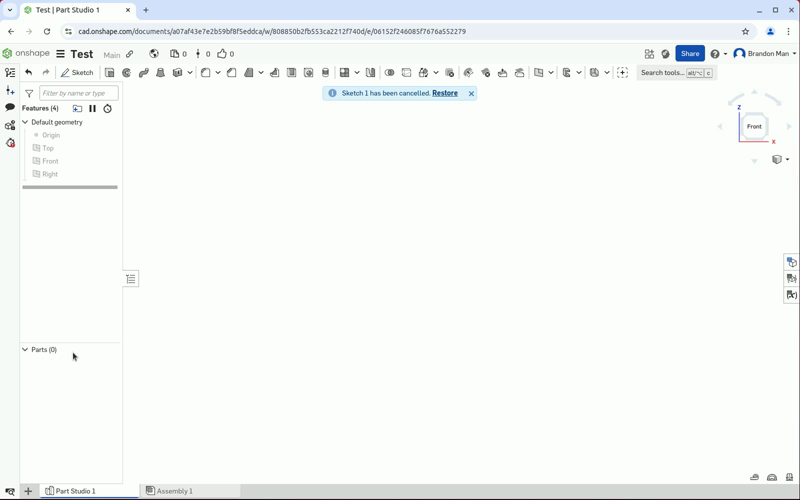
key(shift+y)
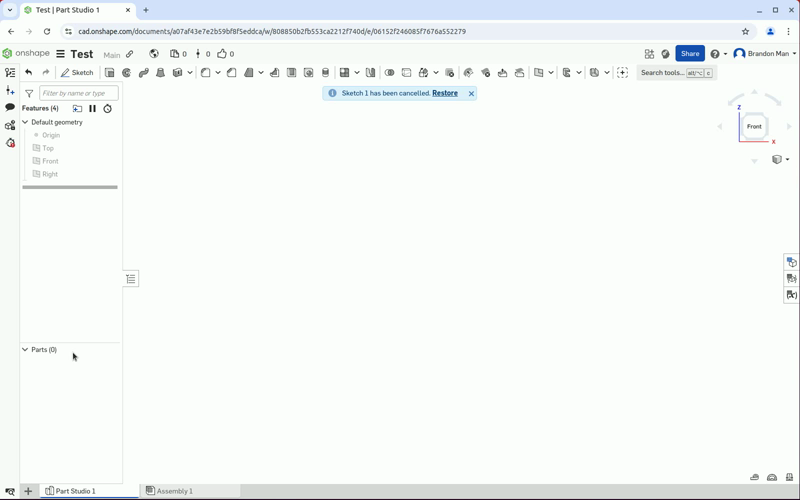
key(shift+s)
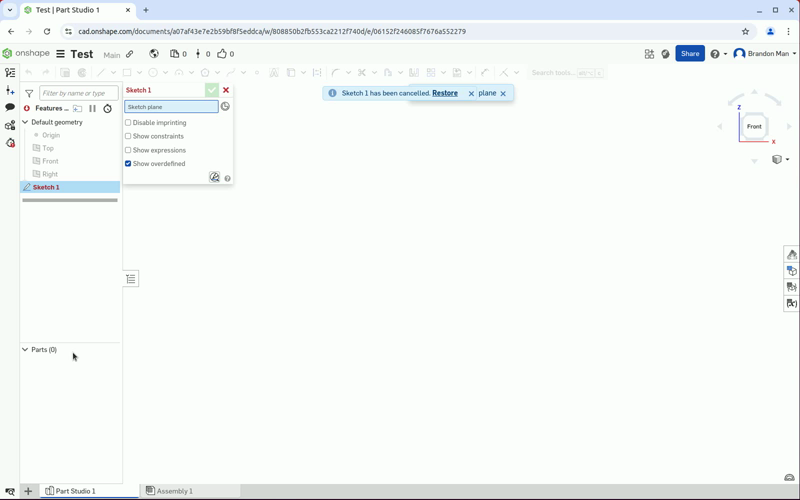
mouse_move(73, 163)
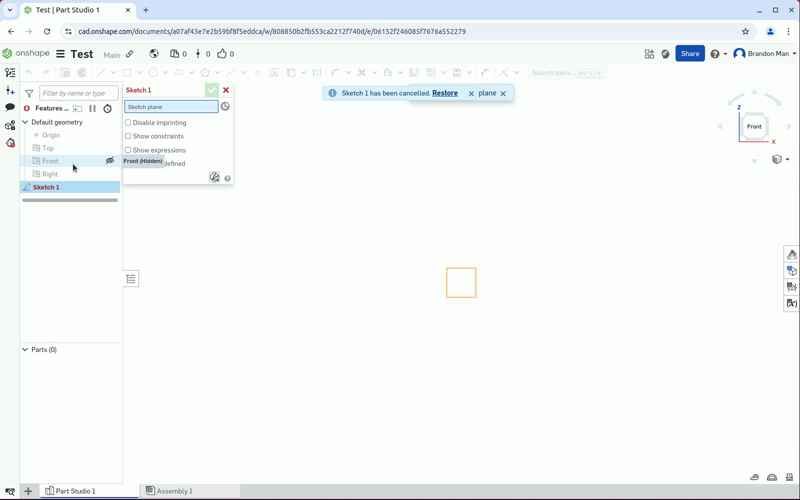
click(73, 163)
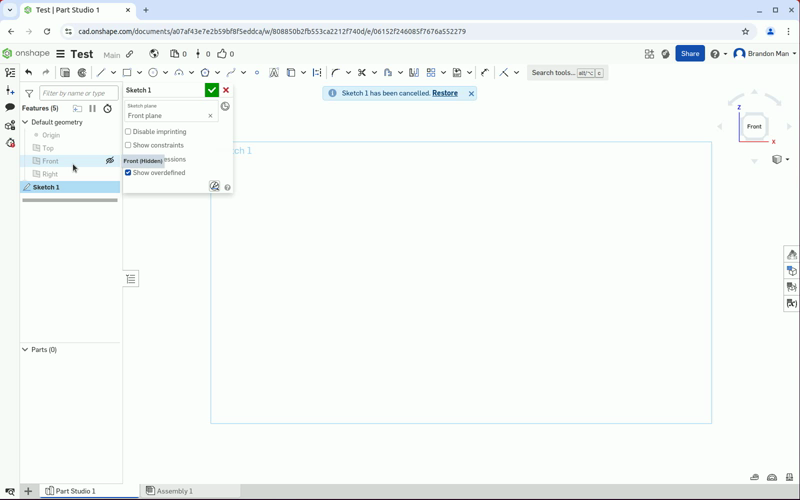
mouse_move(73, 352)
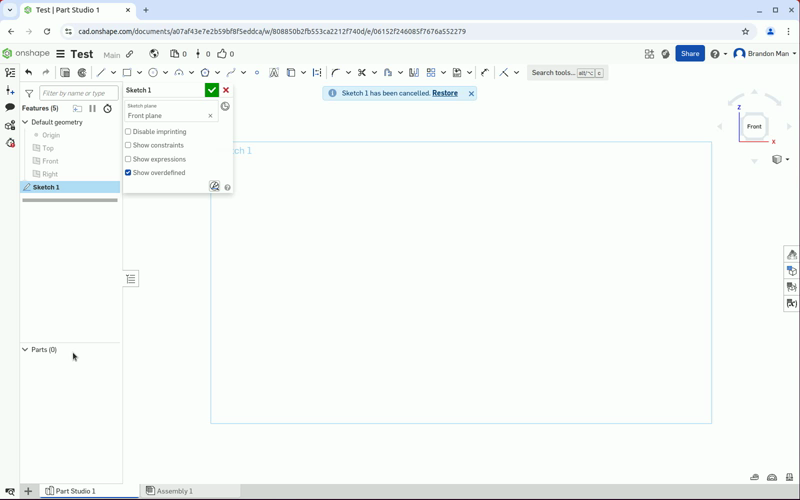
key(y)
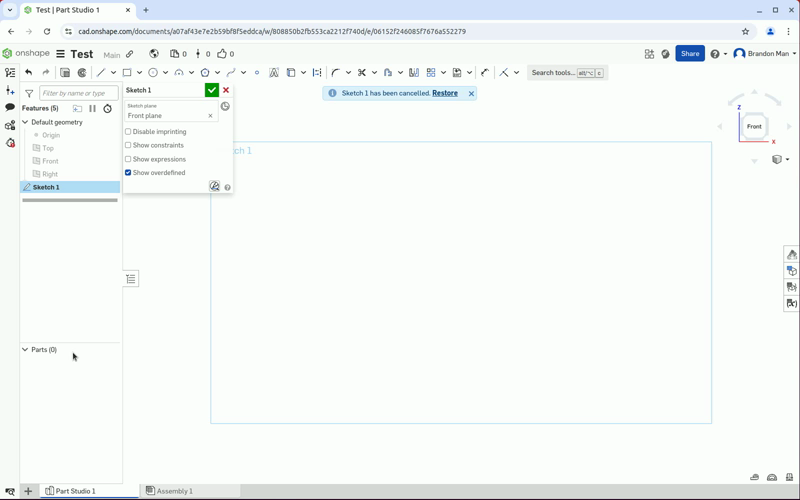
key(l)
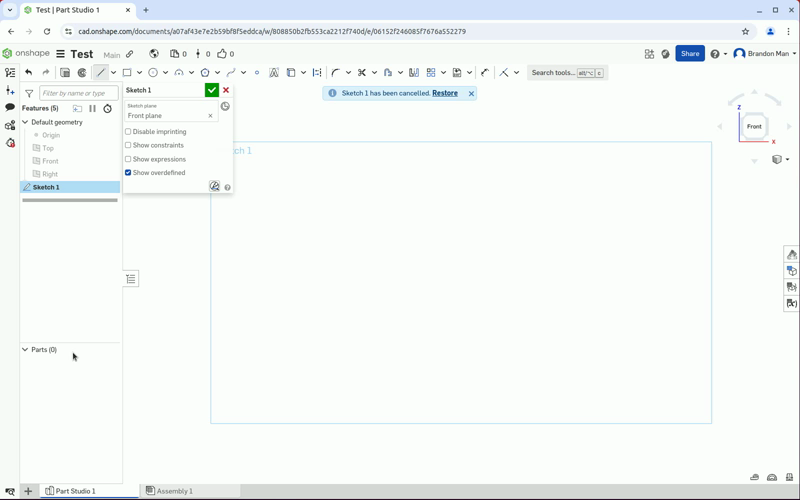
key_down(shift)
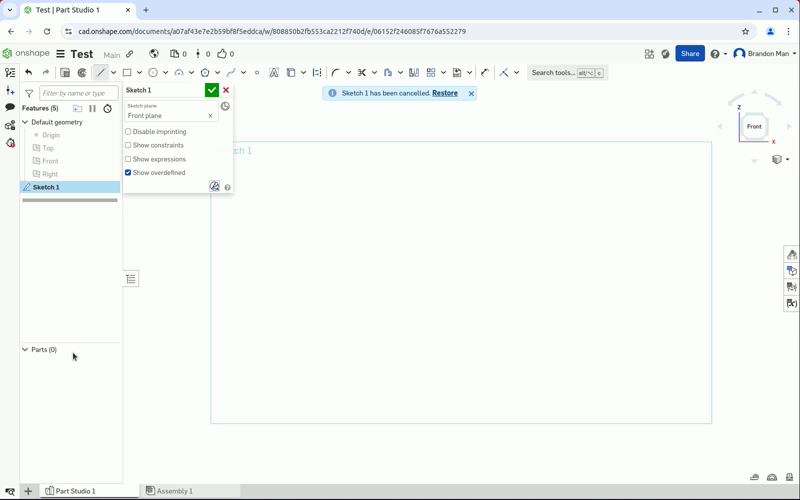
mouse_move(348, 321)
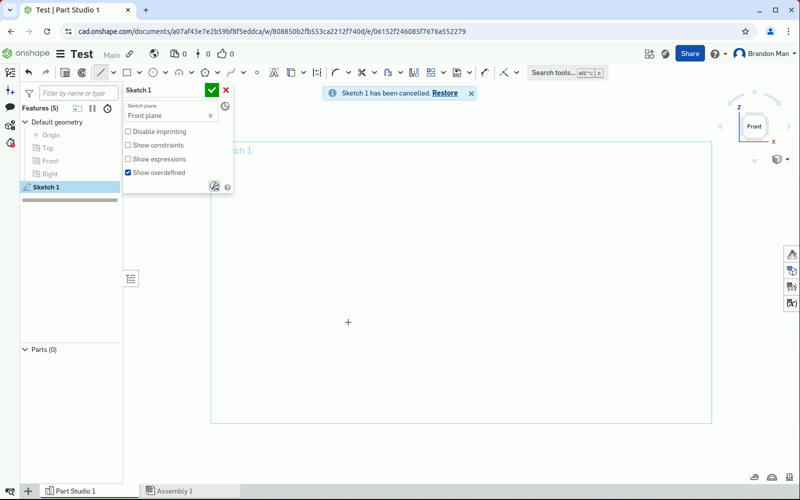
click(348, 321)
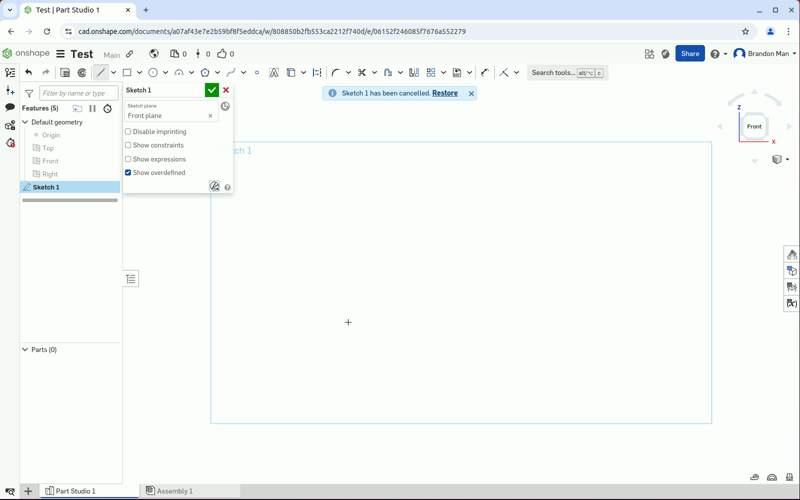
key_up(shift)
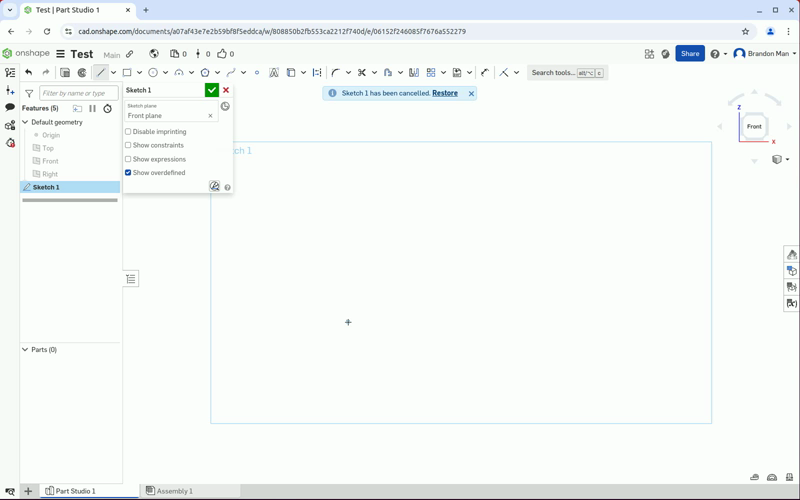
key_down(shift)
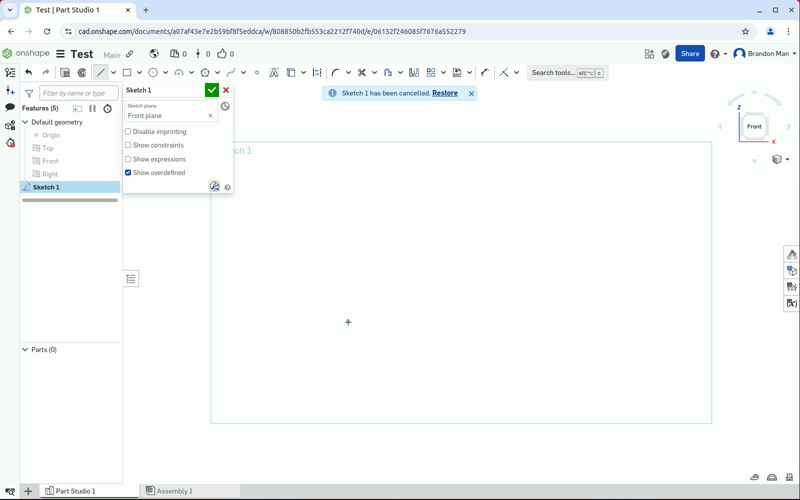
mouse_move(572, 321)
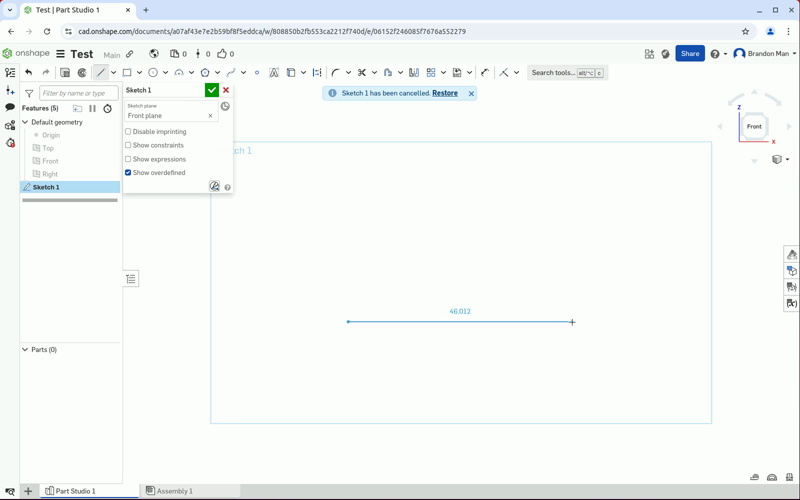
click(572, 321)
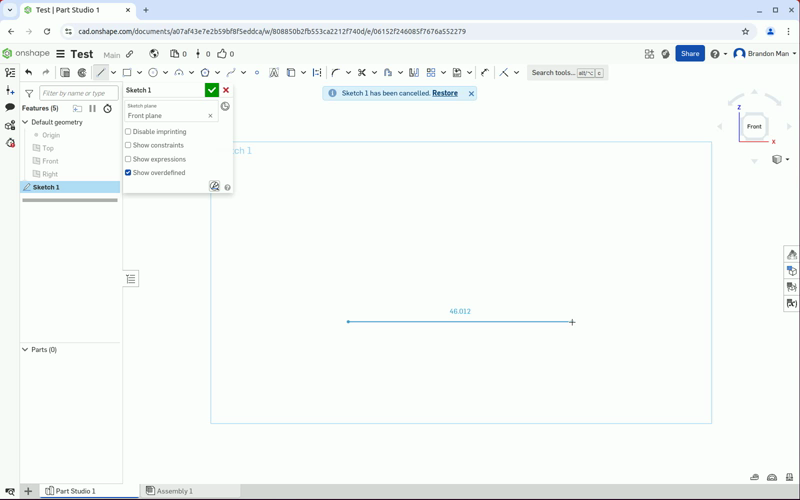
key_up(shift)
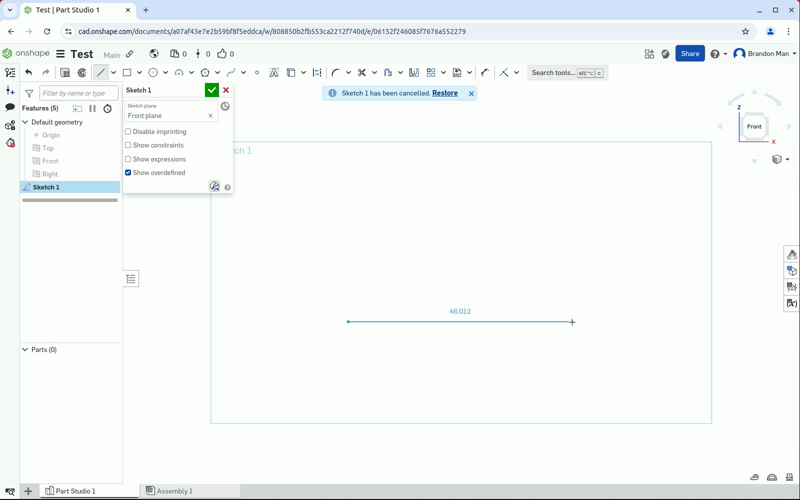
key_down(shift)
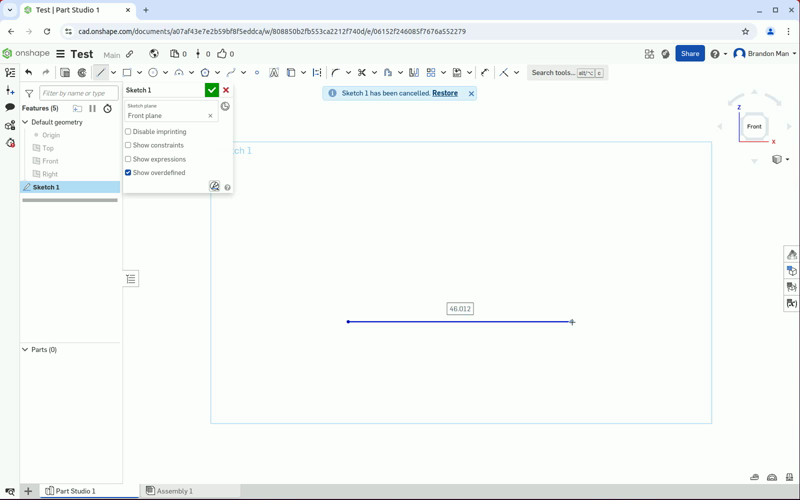
mouse_move(572, 246)
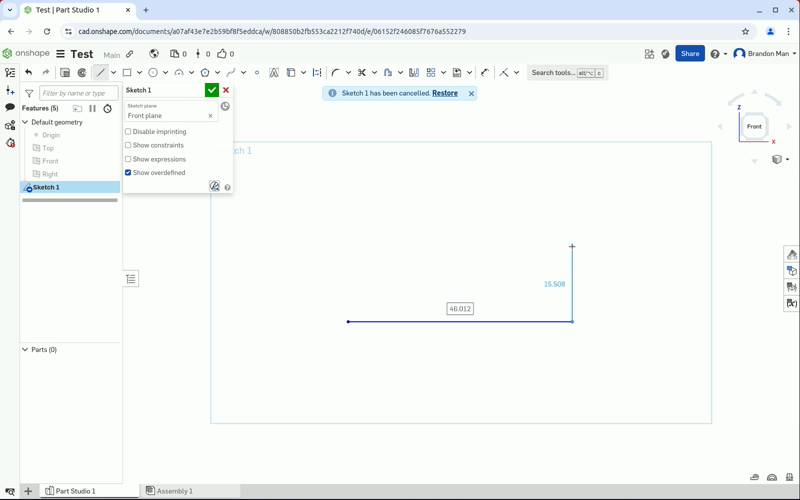
click(572, 246)
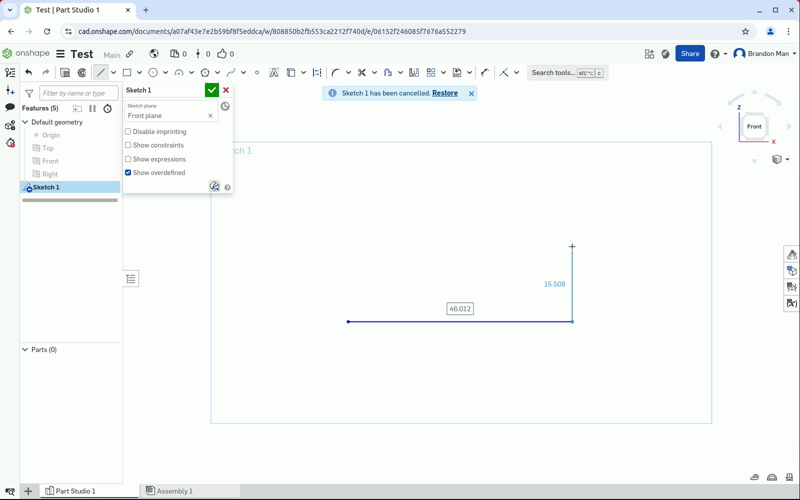
key_up(shift)
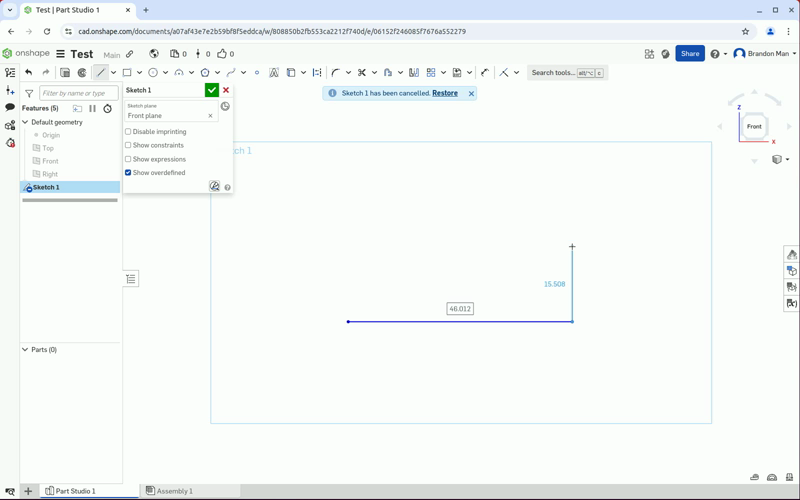
key_down(shift)
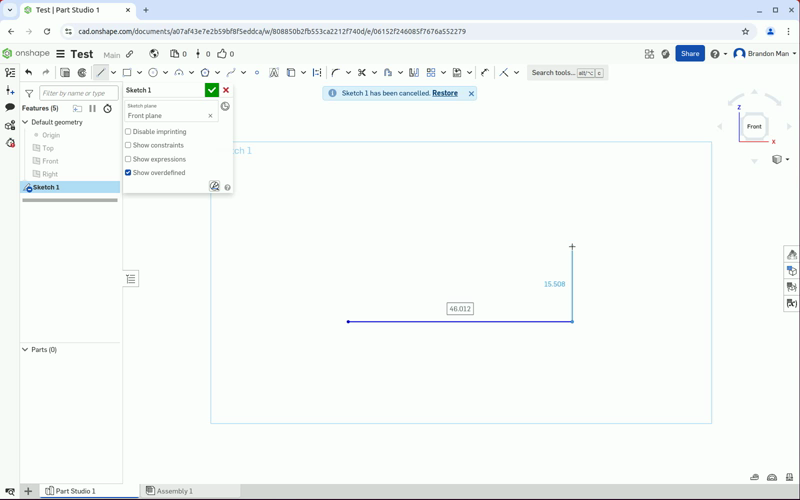
mouse_move(348, 246)
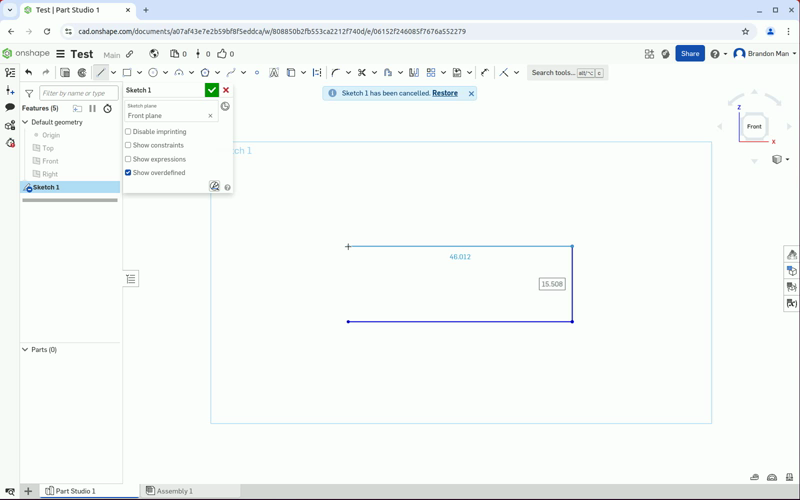
click(348, 246)
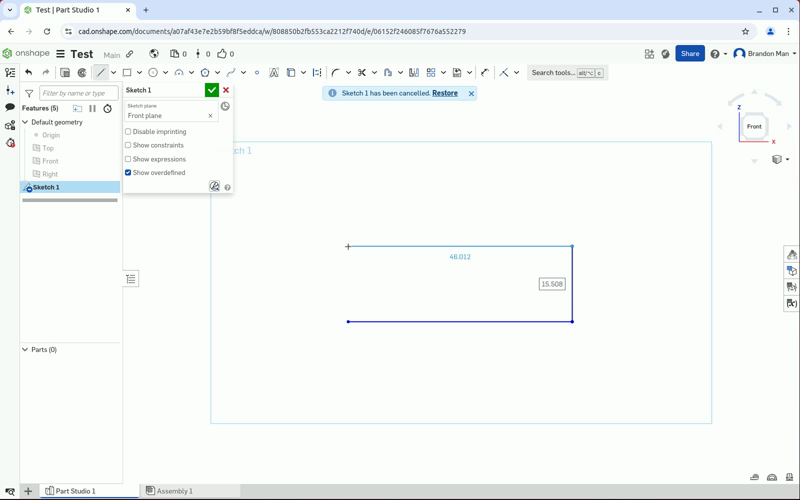
key_up(shift)
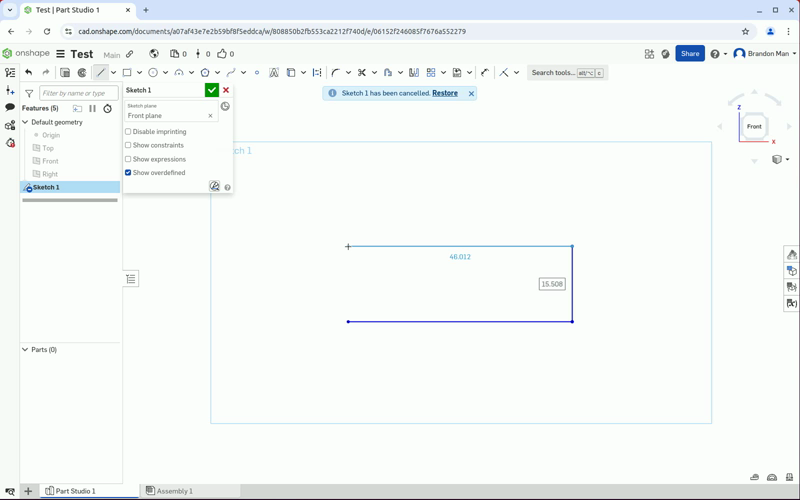
key_down(shift)
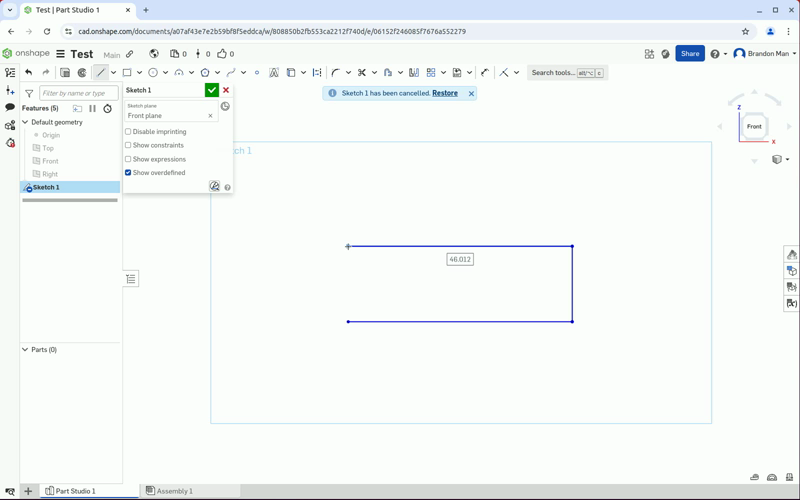
mouse_move(348, 321)
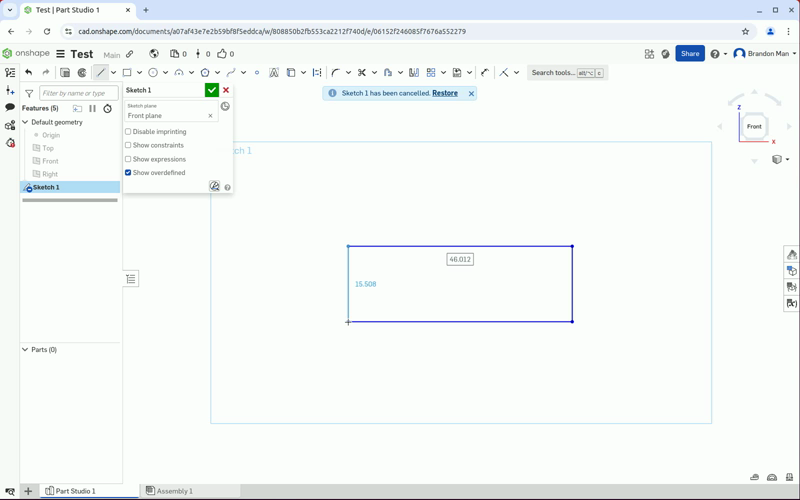
key_up(shift)
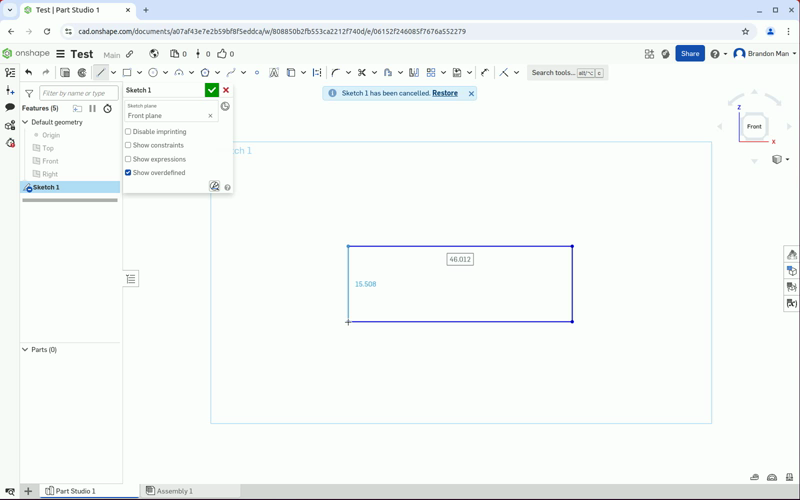
click(348, 321)
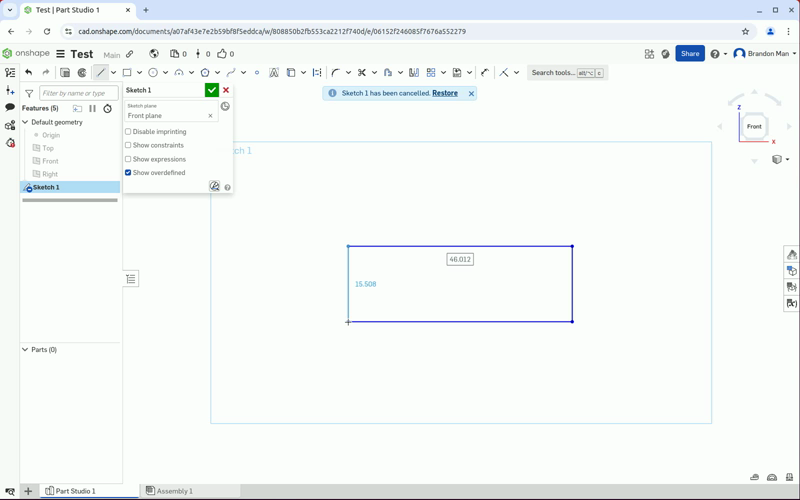
key(esc)
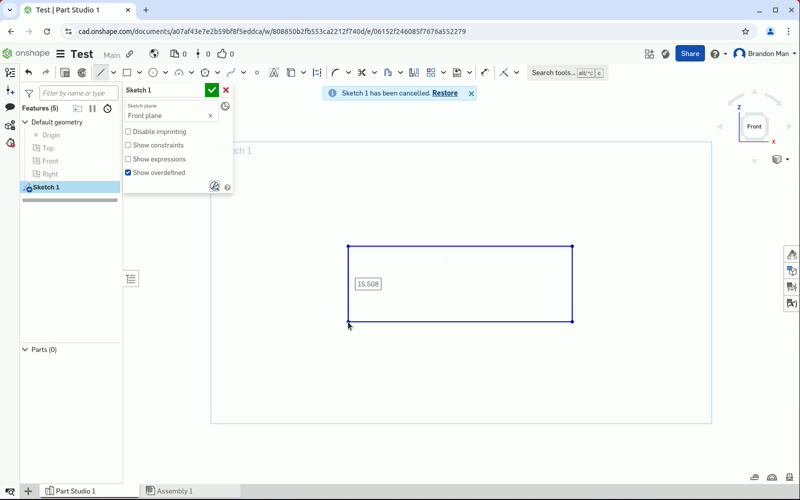
mouse_move(448, 281)
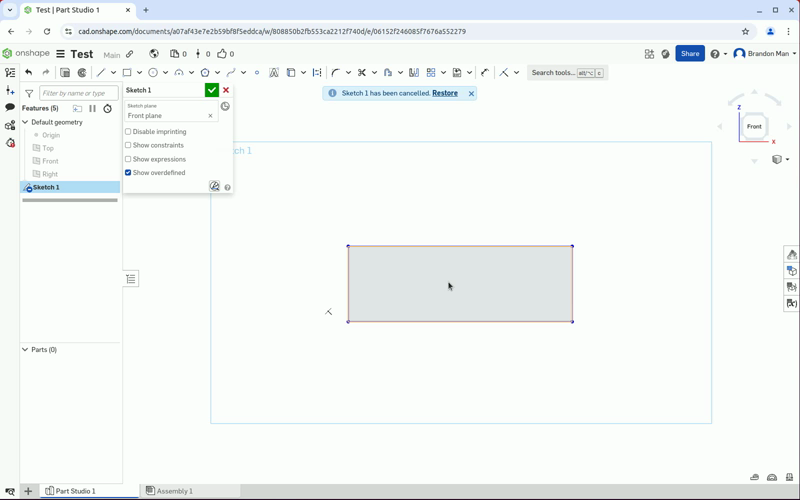
click(448, 281)
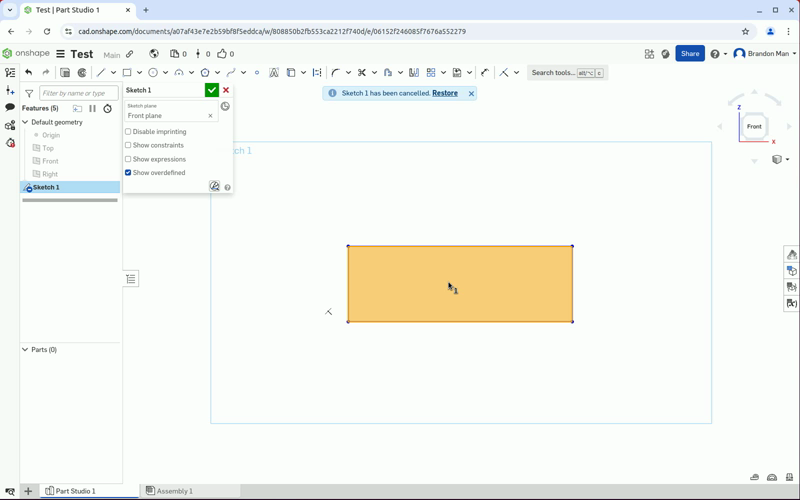
mouse_move(73, 352)
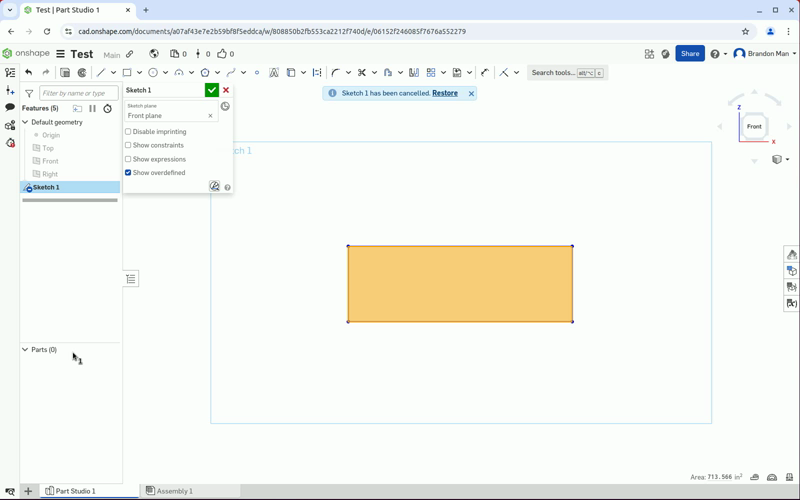
key(shift+y)
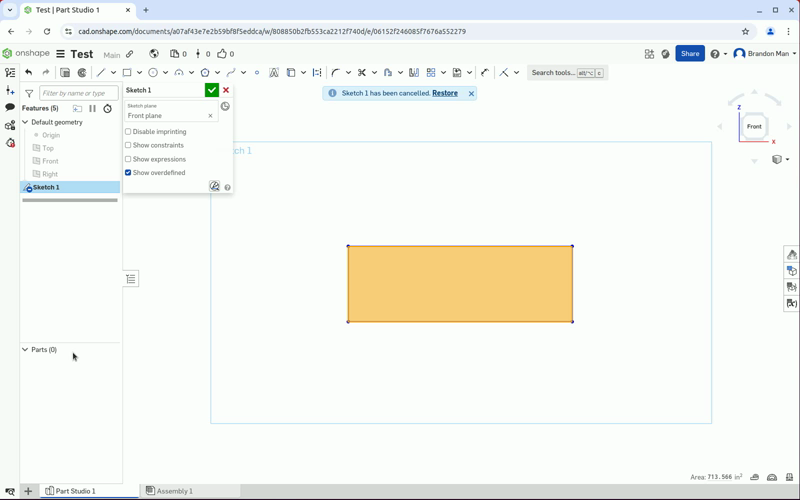
key(shift+e)
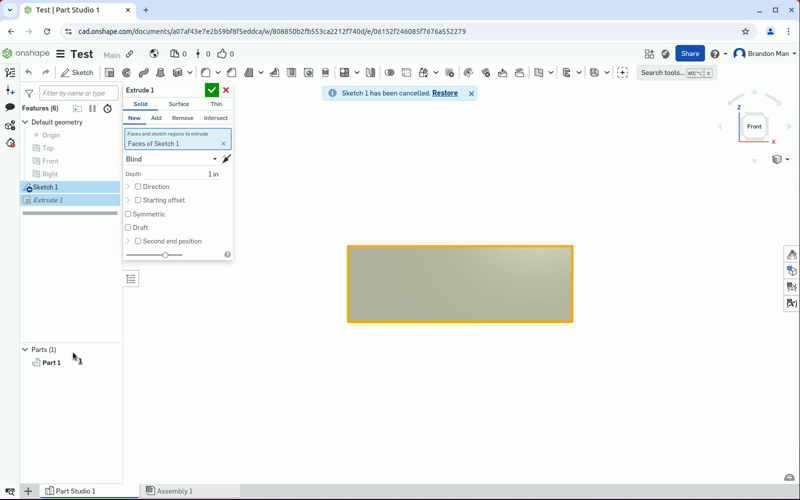
mouse_move(143, 106)
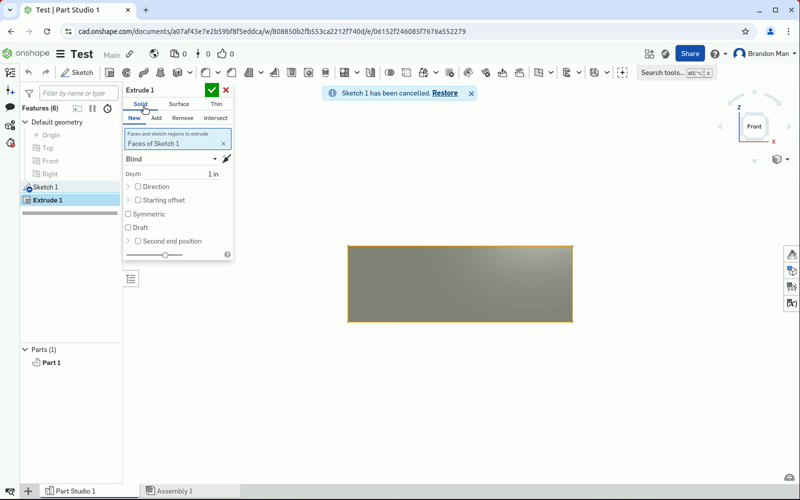
click(143, 106)
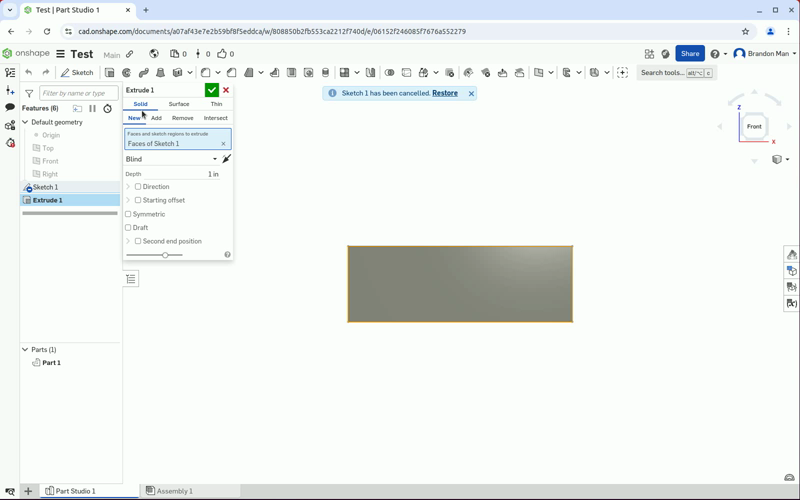
mouse_move(137, 120)
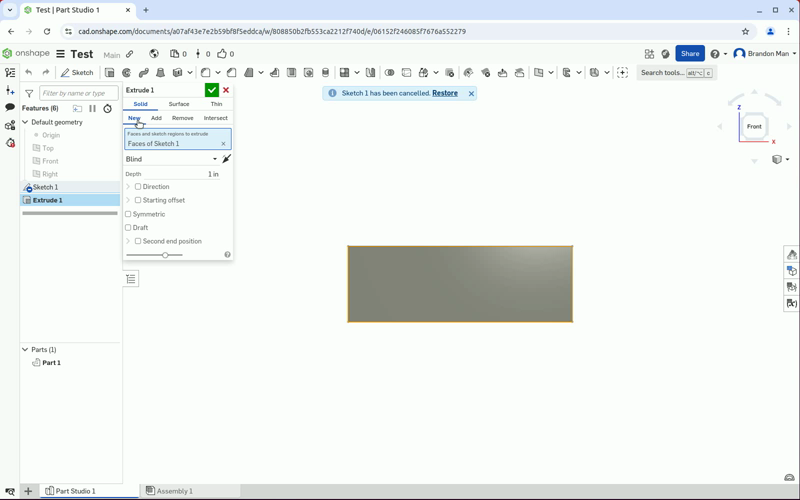
click(137, 120)
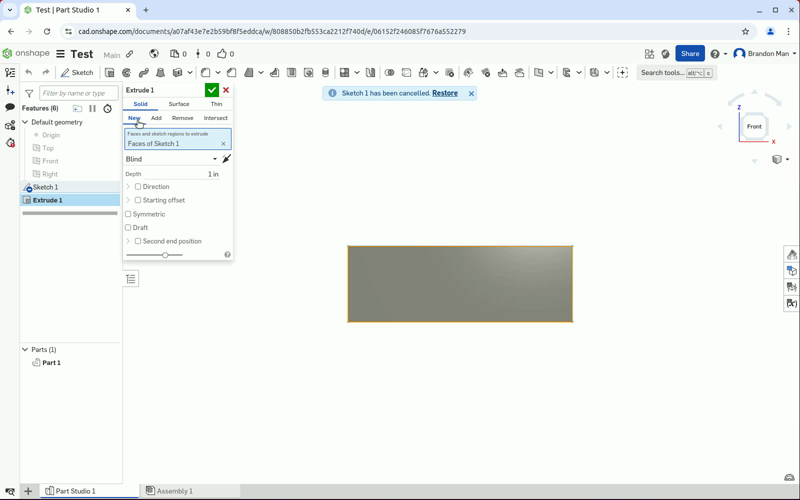
key(tab, 4)
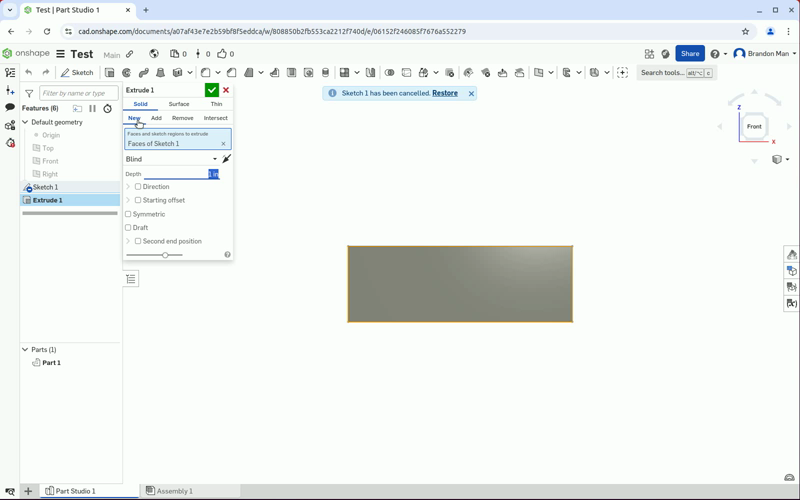
text(8.666)
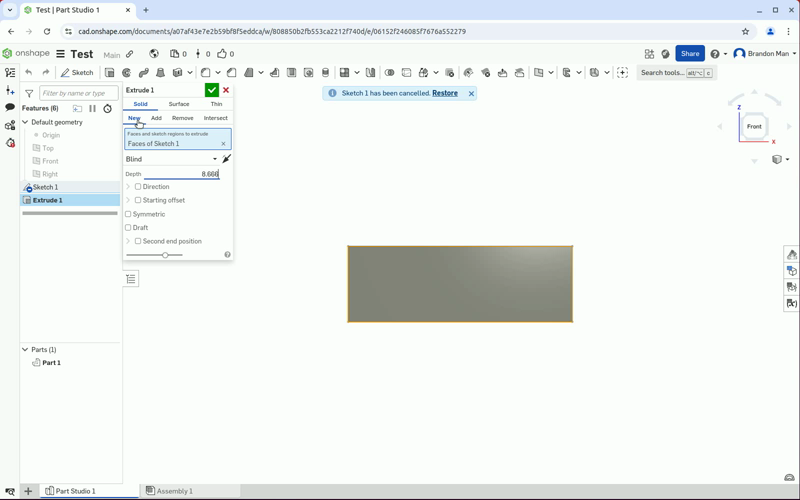
key(enter)
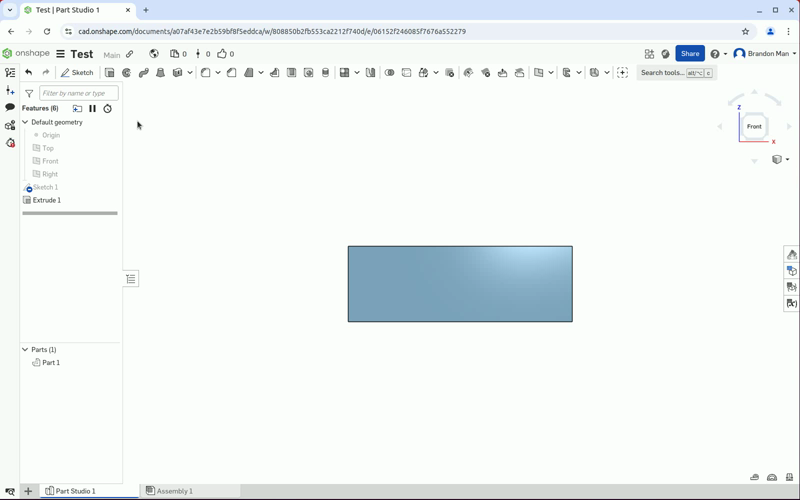
key(shift+h)
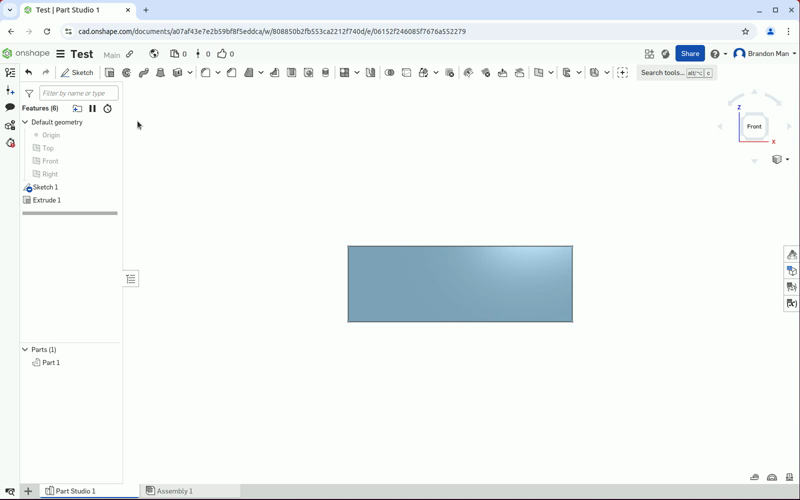
key(shift+h)
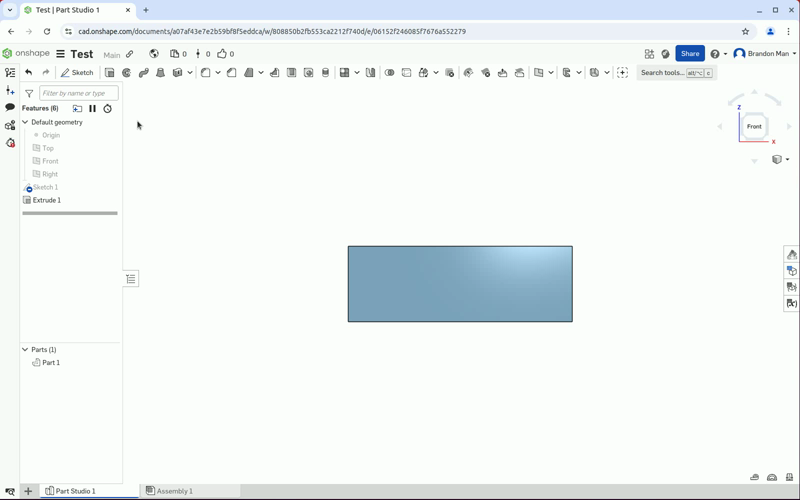
mouse_move(73, 189)
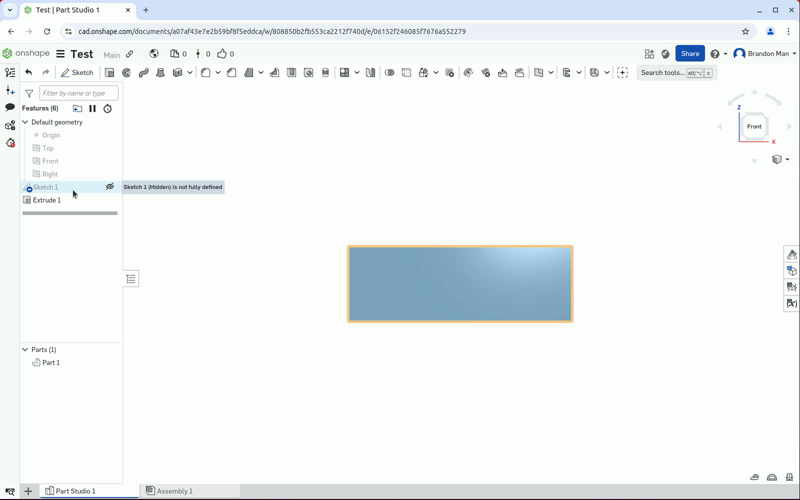
click(73, 189)
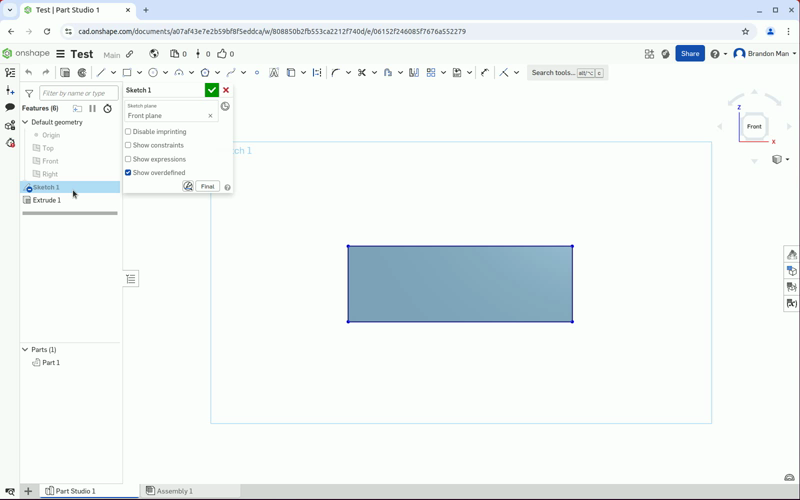
mouse_move(229, 92)
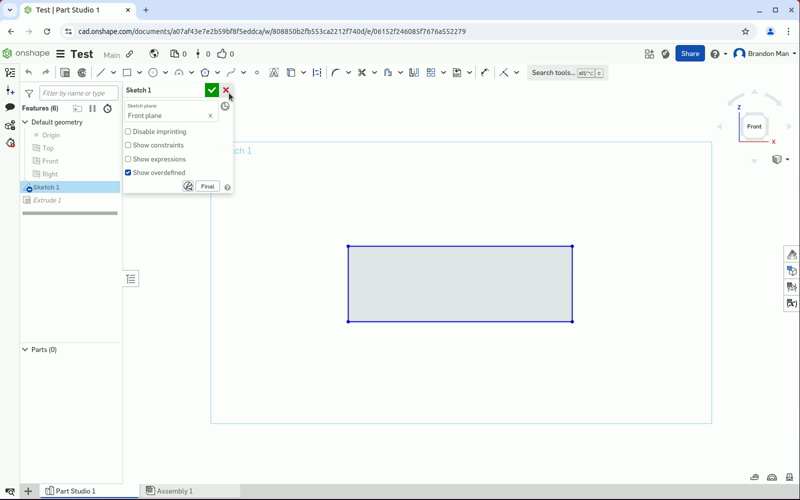
click(229, 92)
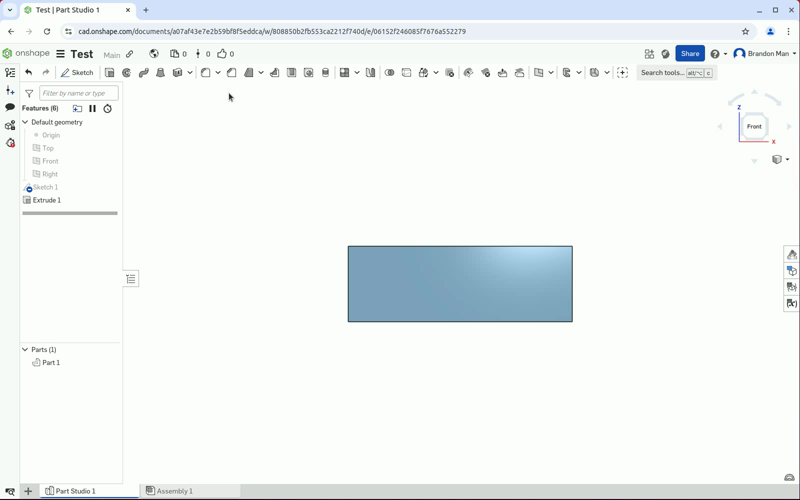
mouse_move(541, 75)
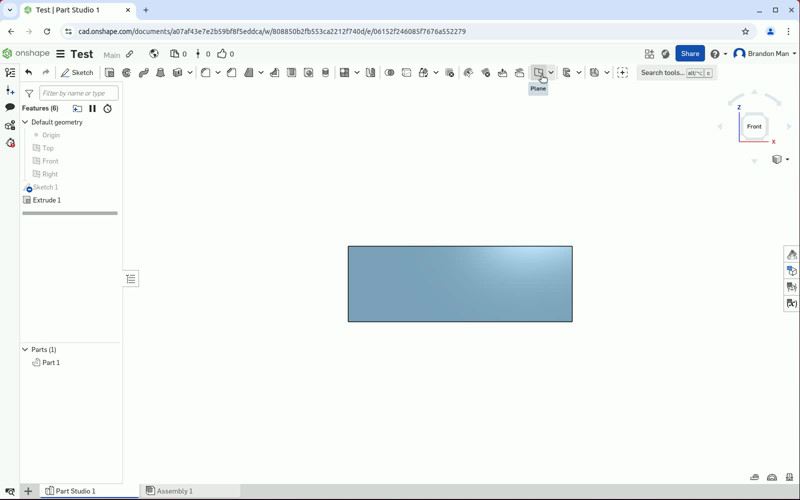
click(541, 75)
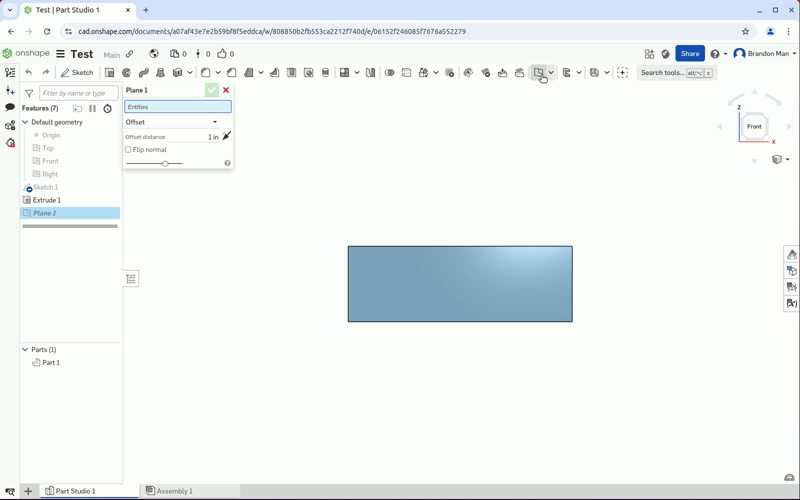
mouse_move(73, 163)
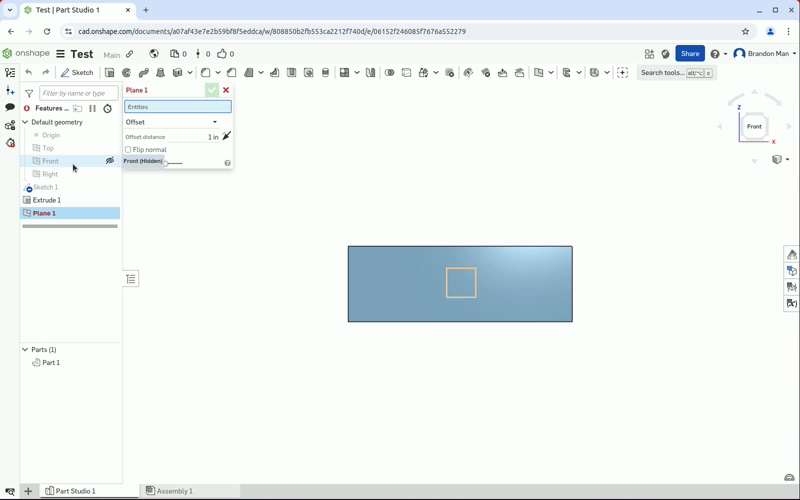
click(73, 163)
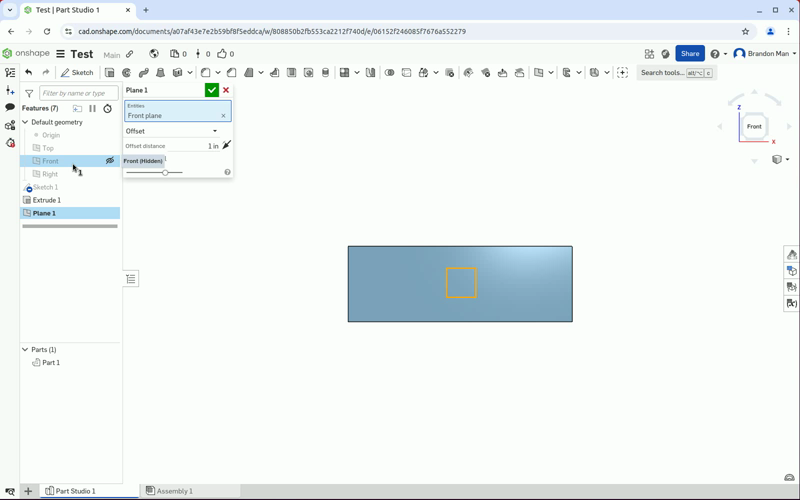
key(tab, 2)
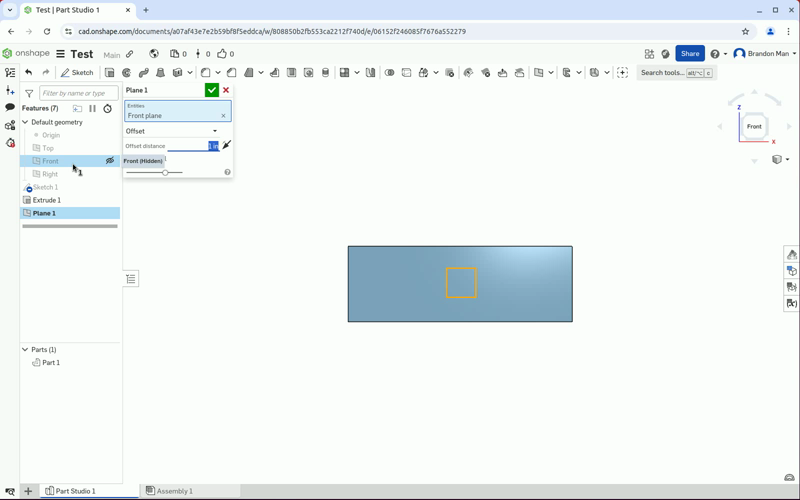
text(8.658)
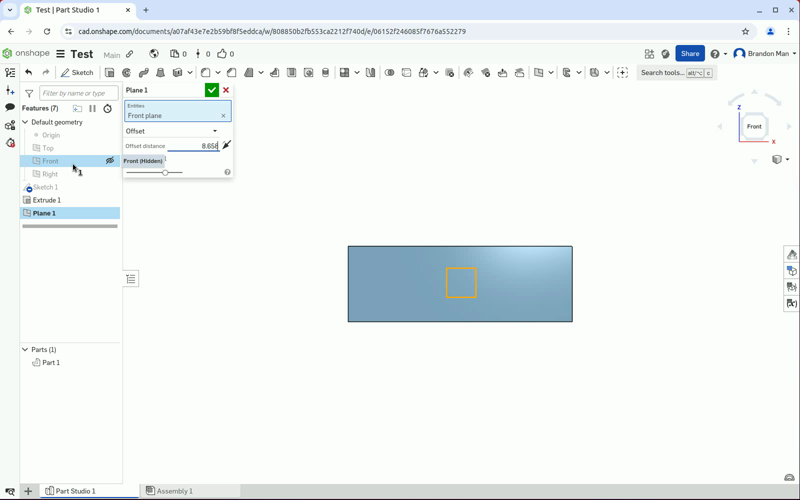
key(enter, 2)
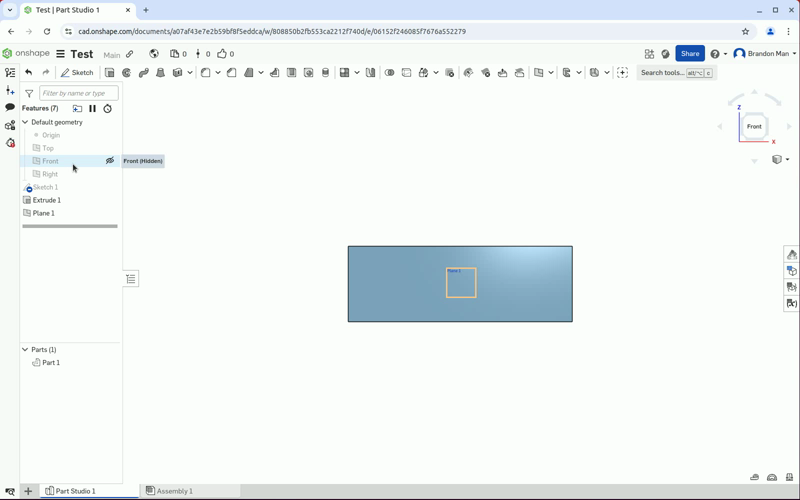
key(shift+s)
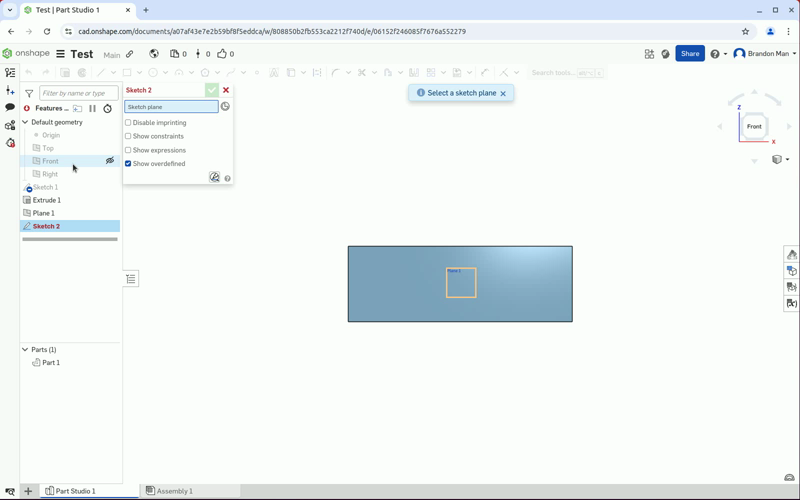
mouse_move(73, 215)
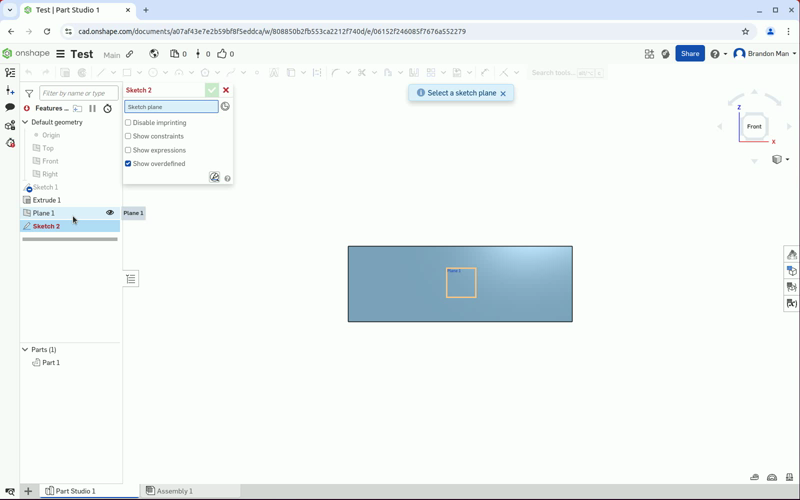
click(73, 215)
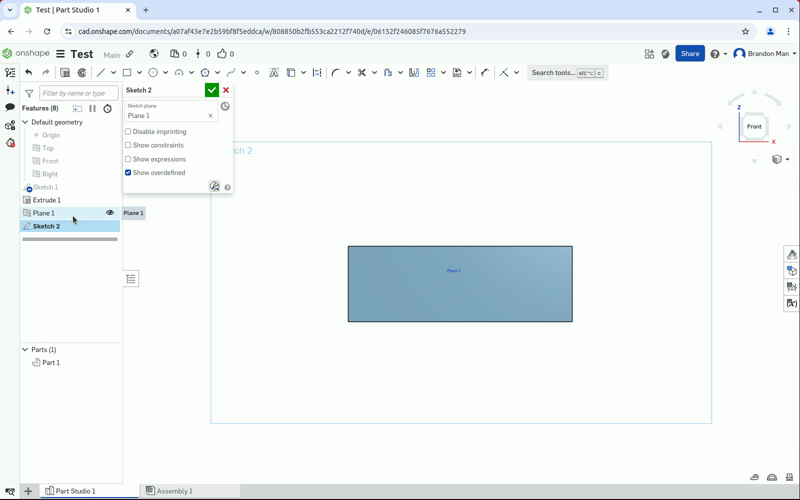
mouse_move(73, 352)
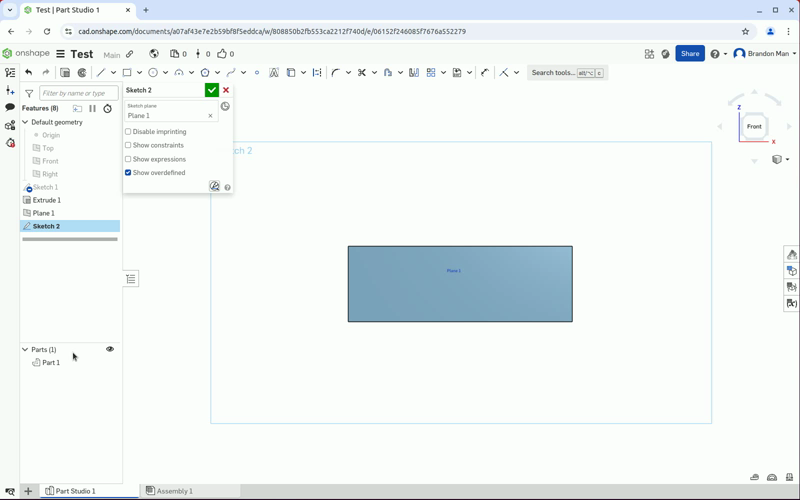
key(y)
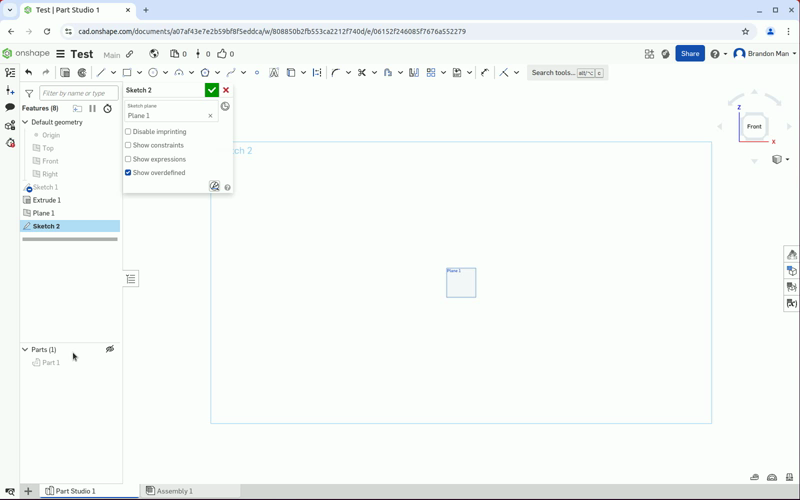
key(l)
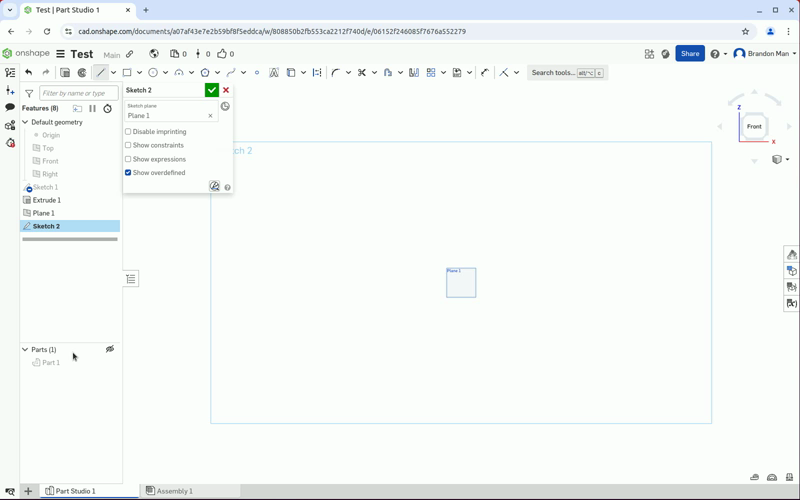
key_down(shift)
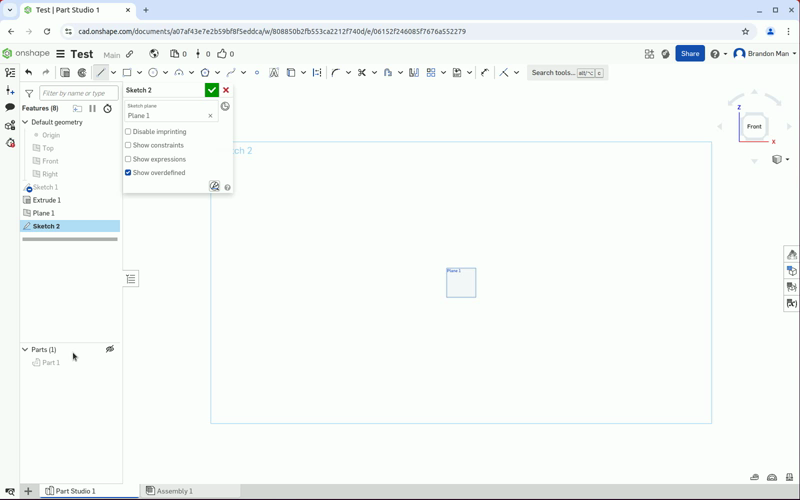
mouse_move(559, 321)
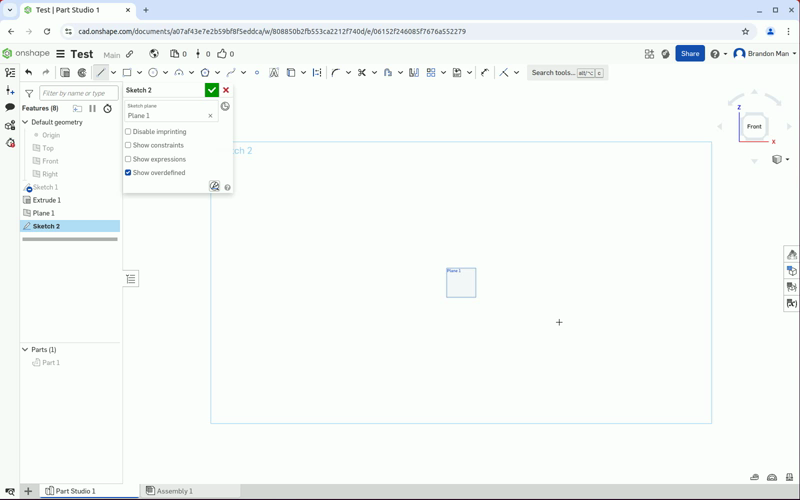
click(559, 321)
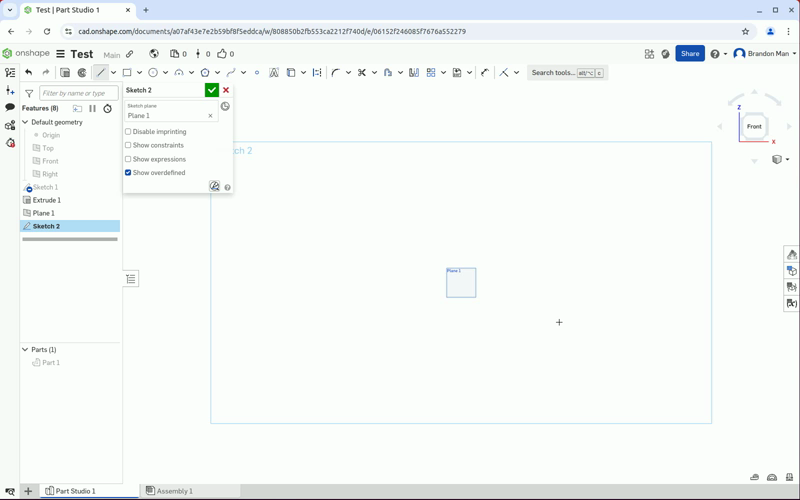
key_up(shift)
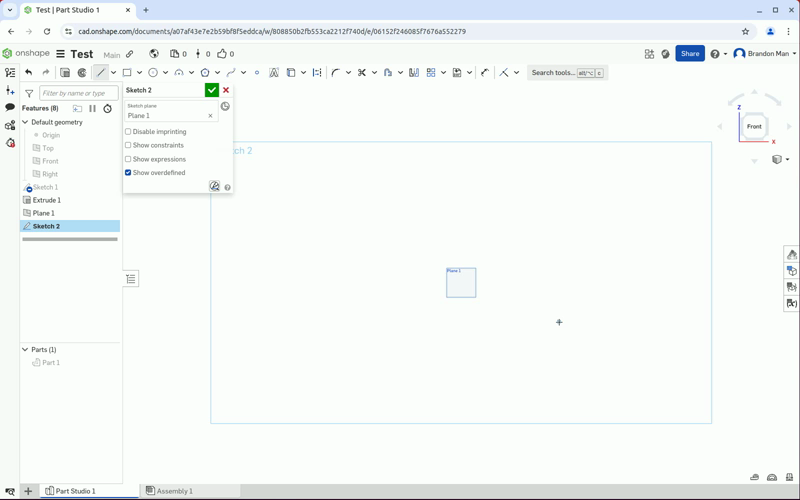
key_down(shift)
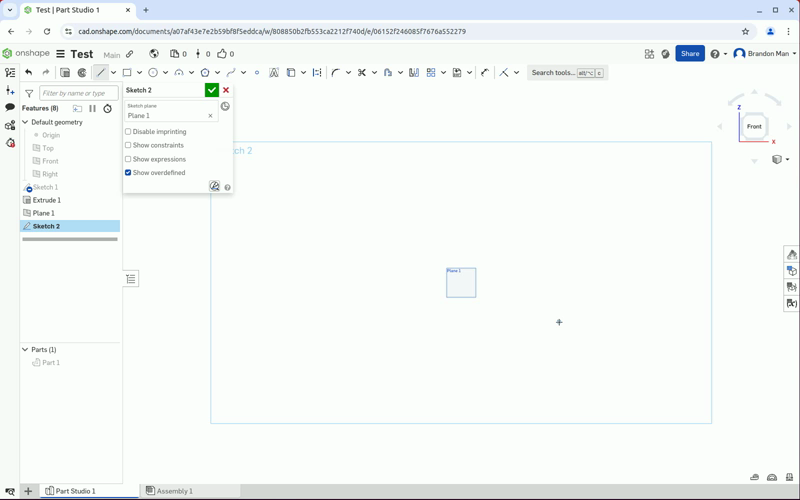
mouse_move(589, 321)
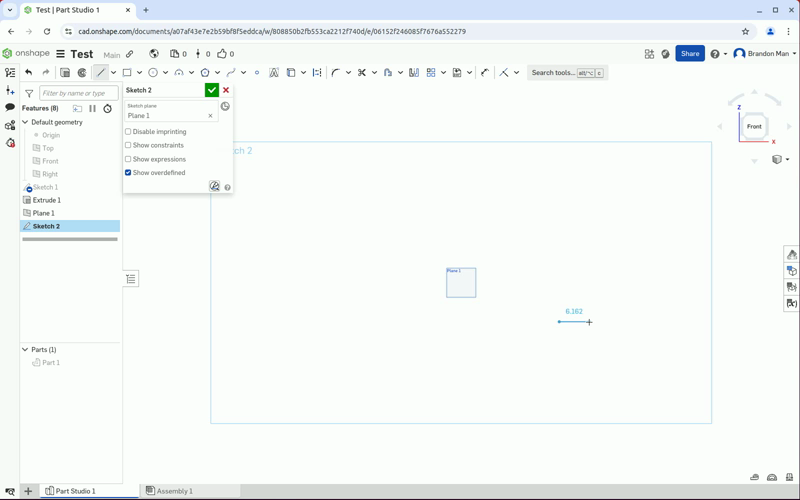
mouse_move(573, 321)
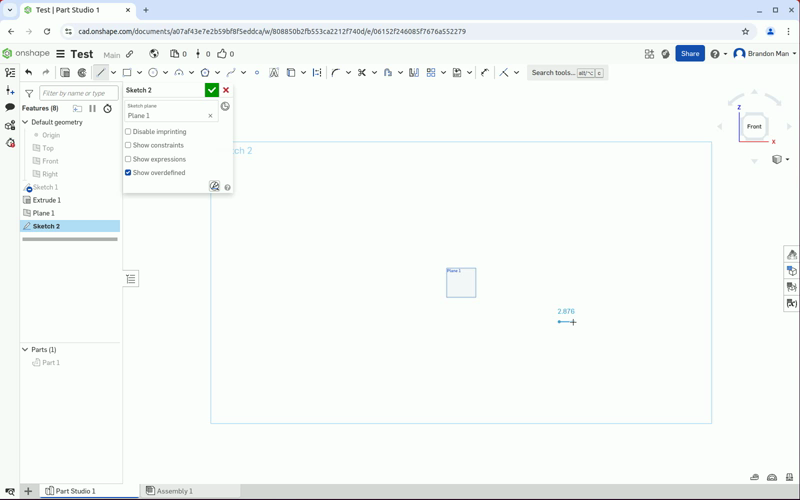
click(573, 321)
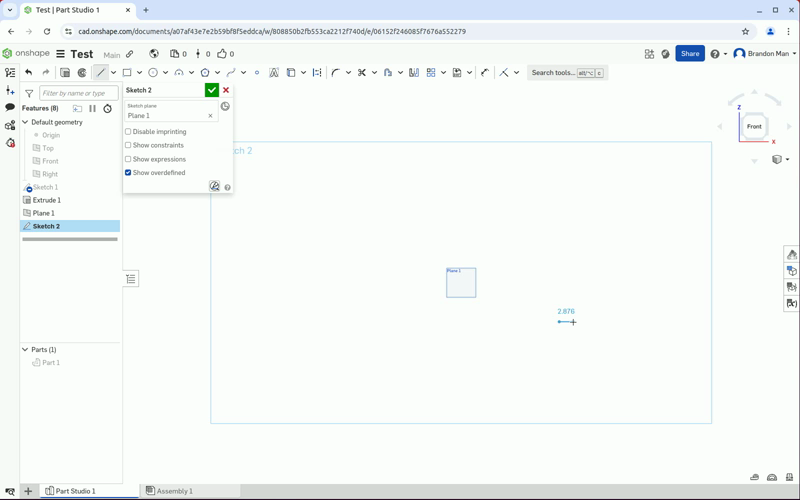
key_up(shift)
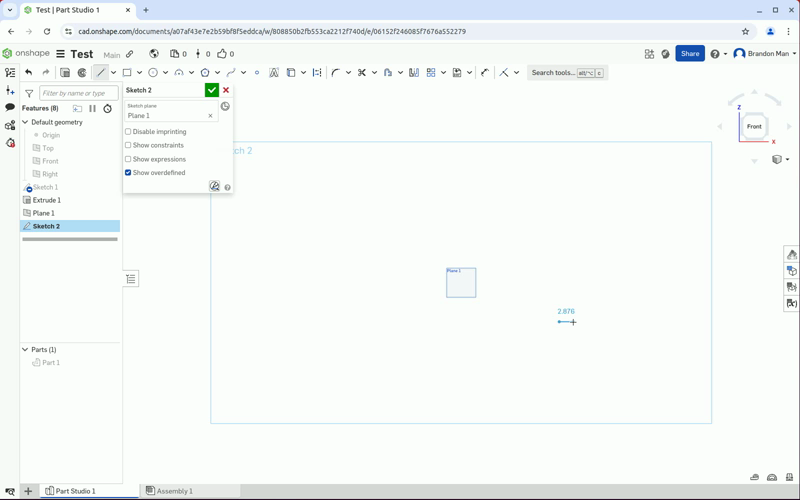
key_down(shift)
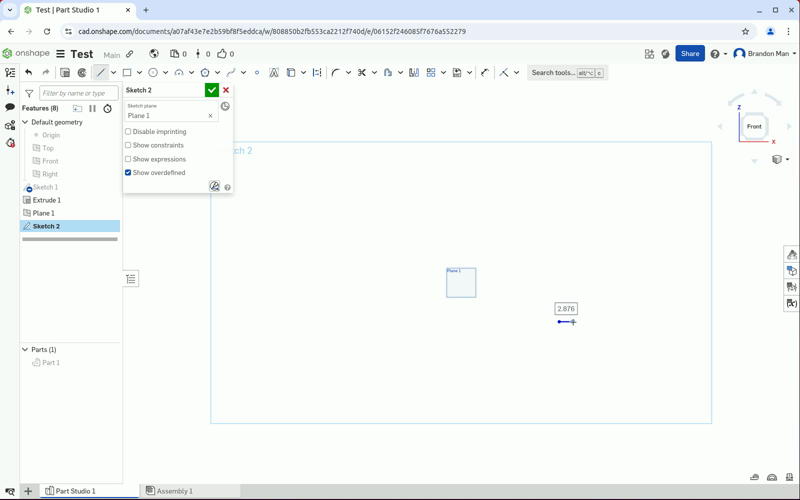
mouse_move(573, 245)
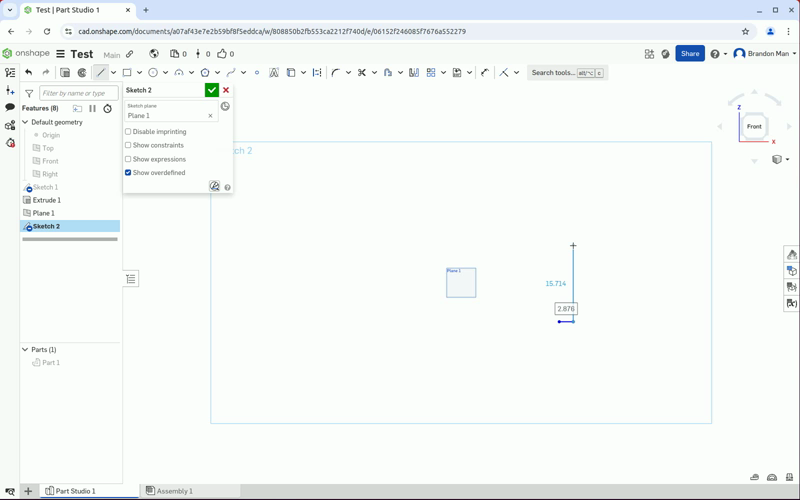
click(573, 245)
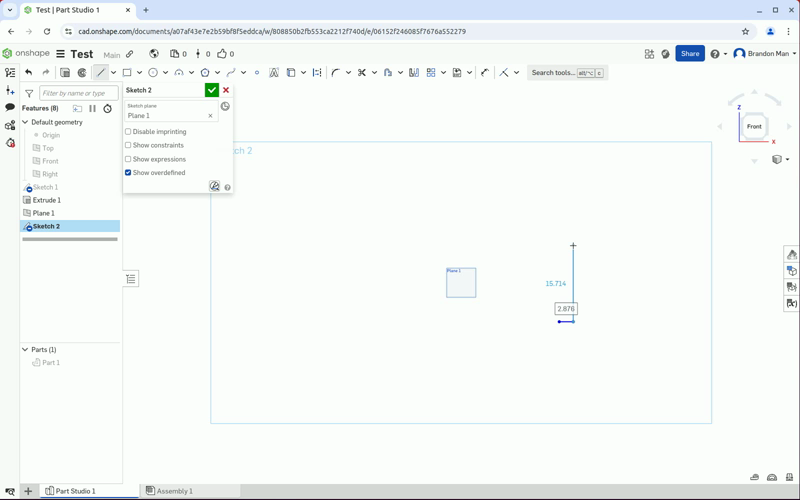
key_up(shift)
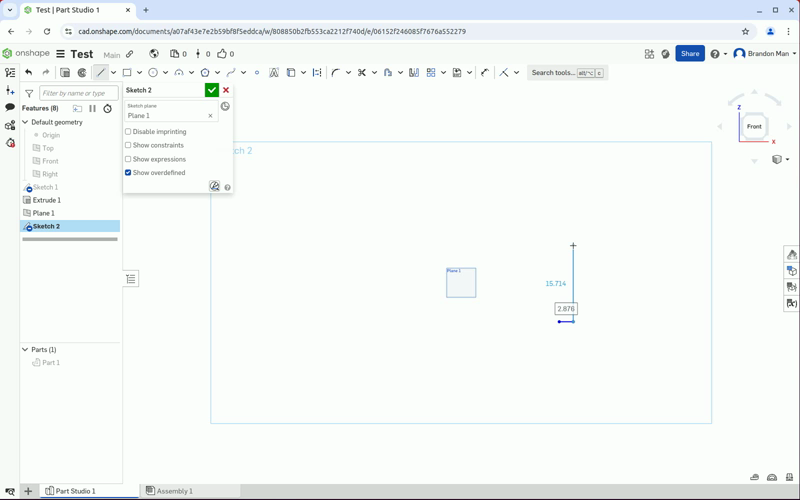
key_down(shift)
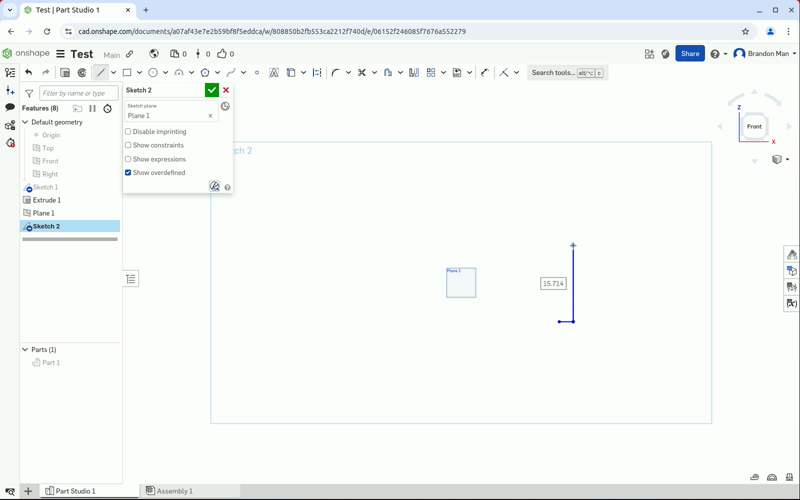
mouse_move(589, 245)
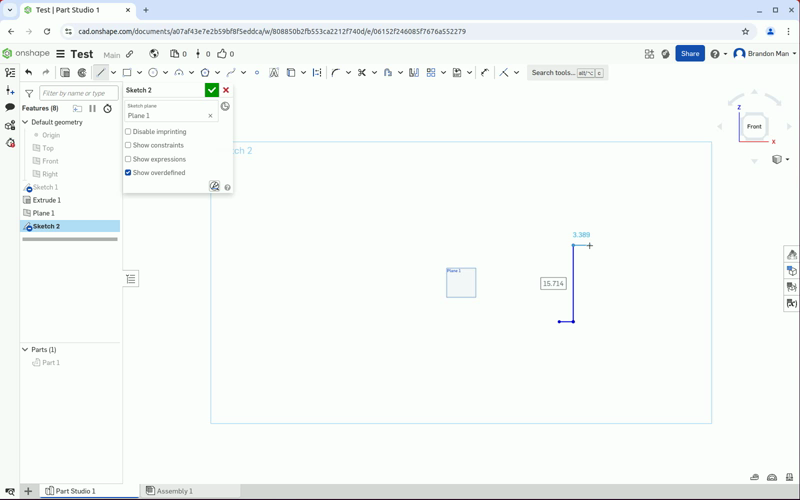
mouse_move(559, 245)
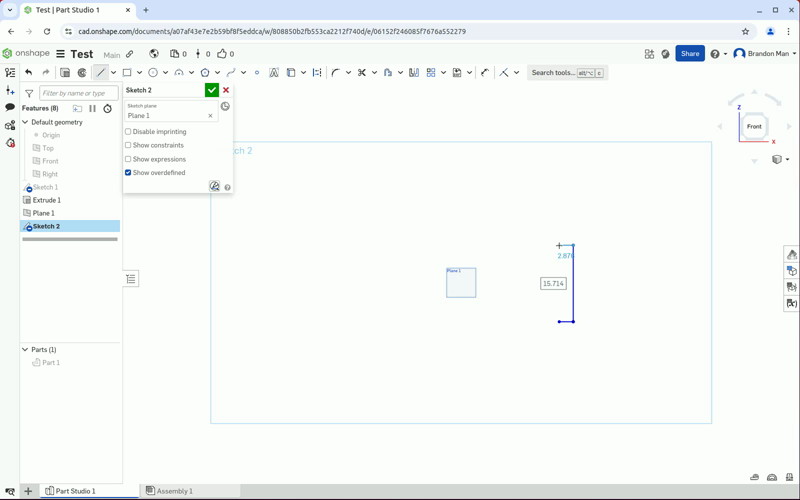
click(559, 245)
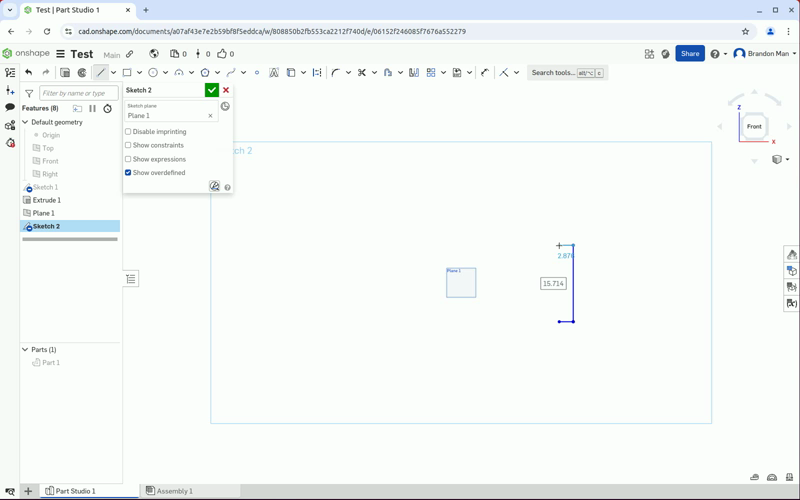
key_up(shift)
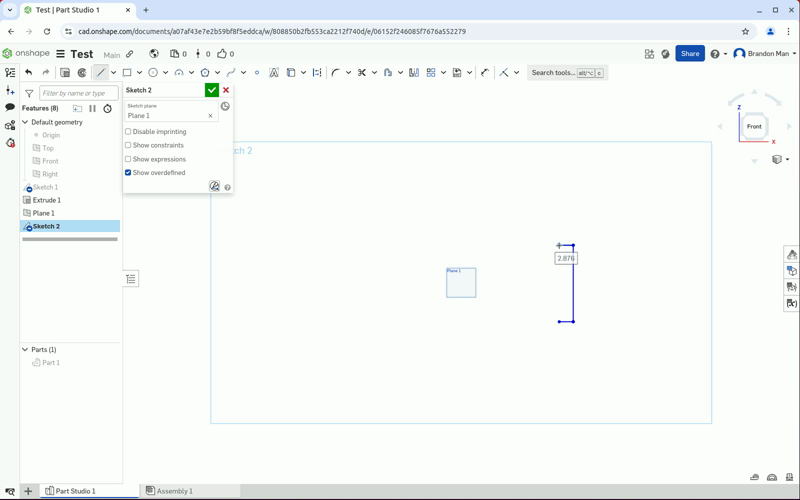
key_down(shift)
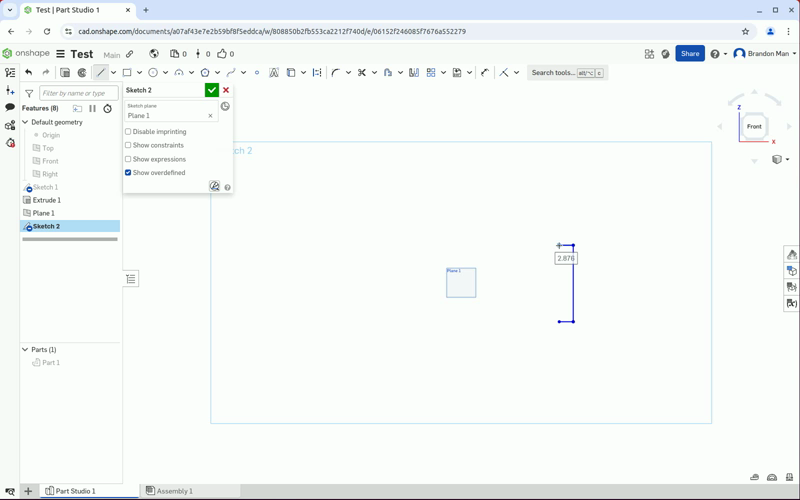
mouse_move(559, 321)
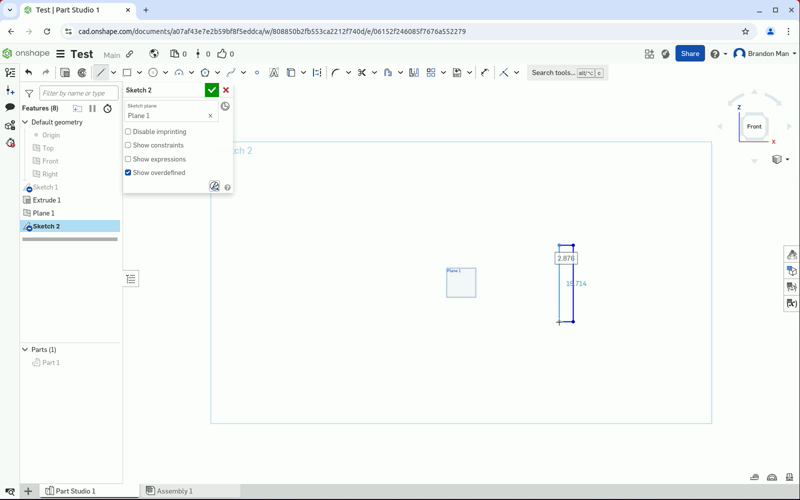
key_up(shift)
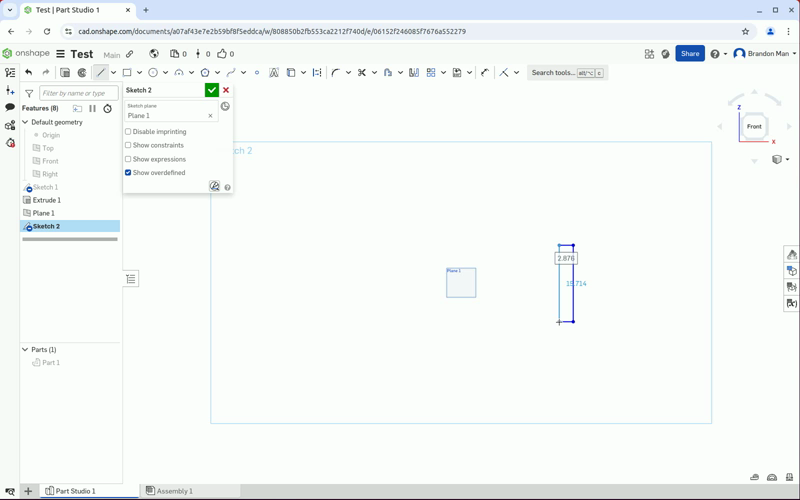
click(559, 321)
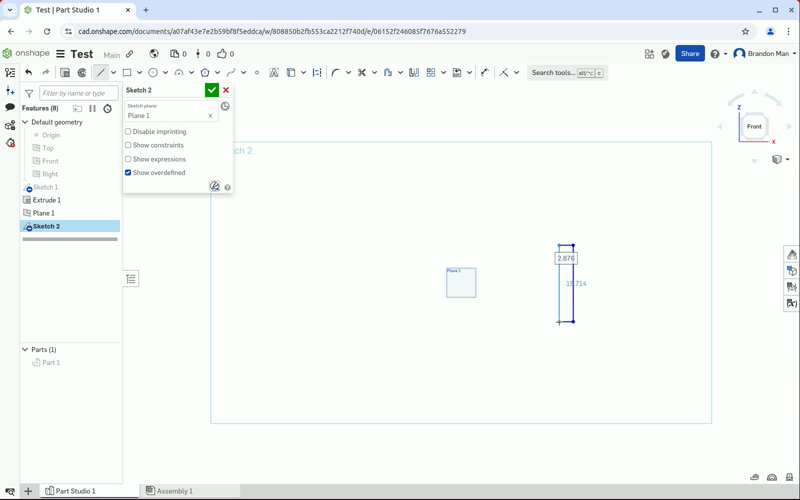
key(esc)
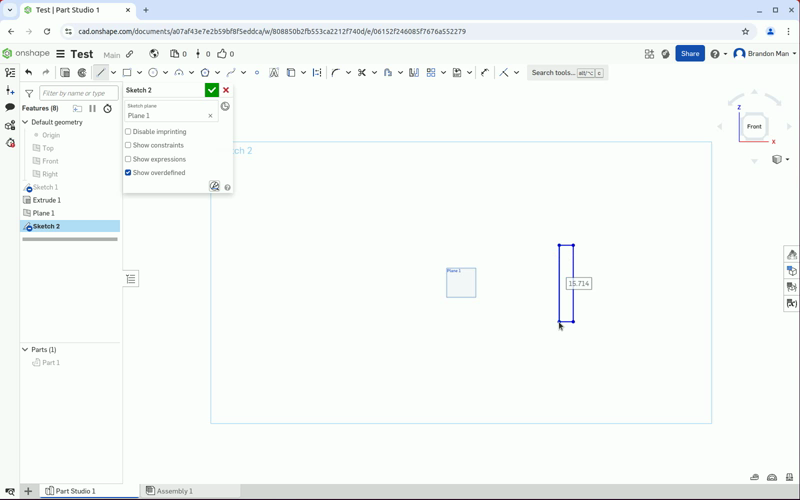
key(c)
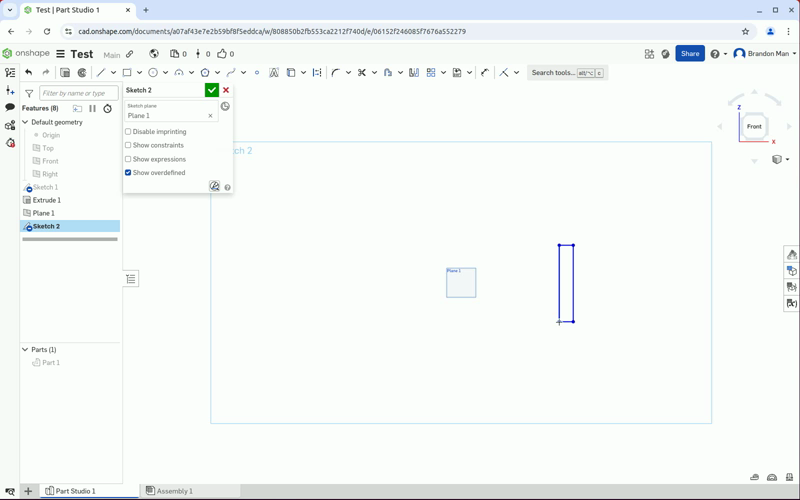
key_down(shift)
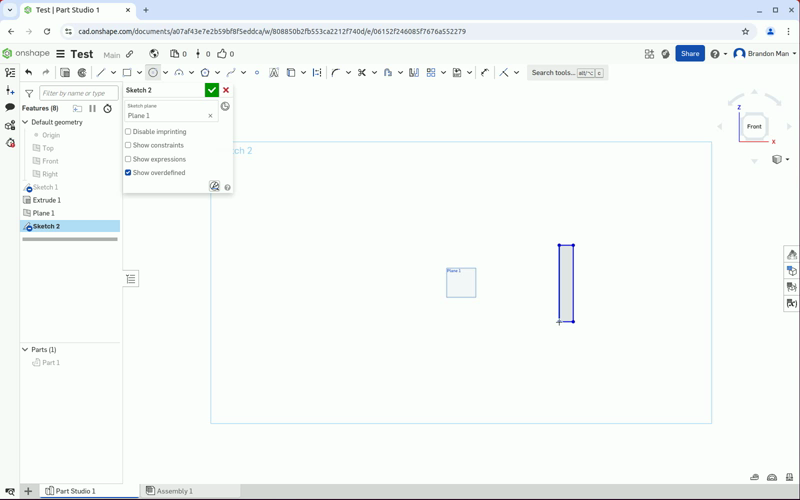
mouse_move(568, 312)
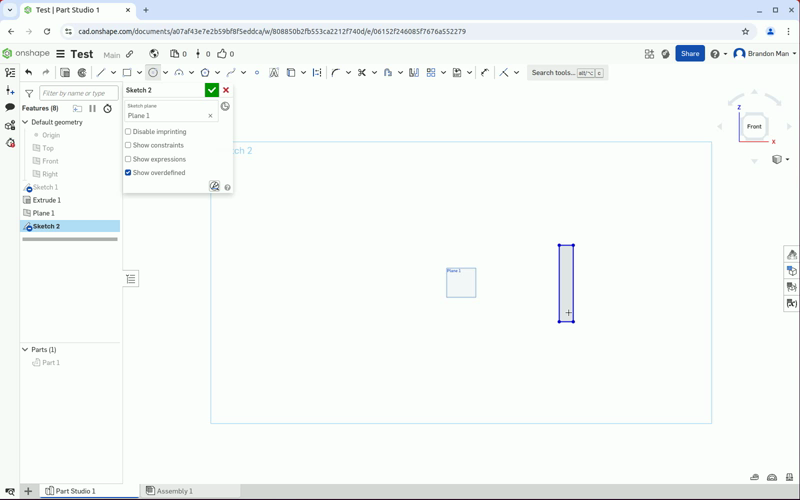
click(568, 312)
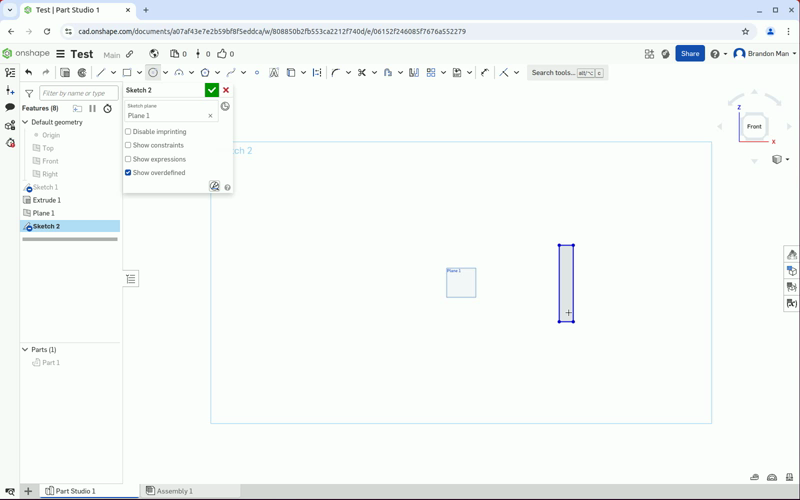
key_up(shift)
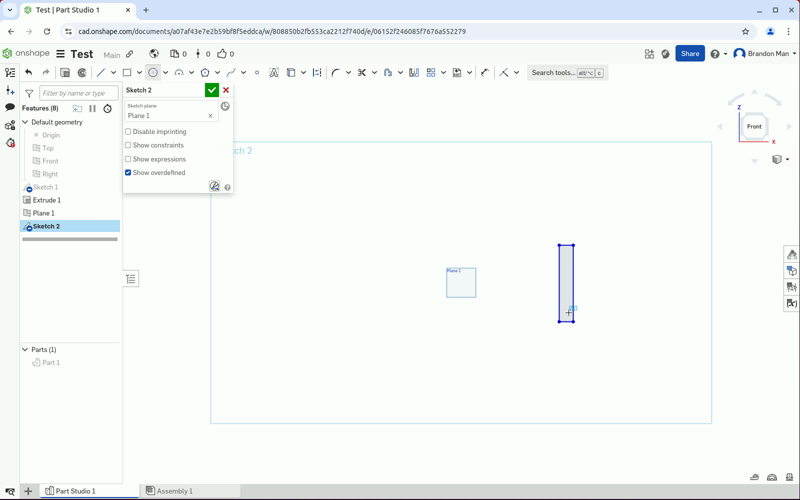
mouse_move(572, 312)
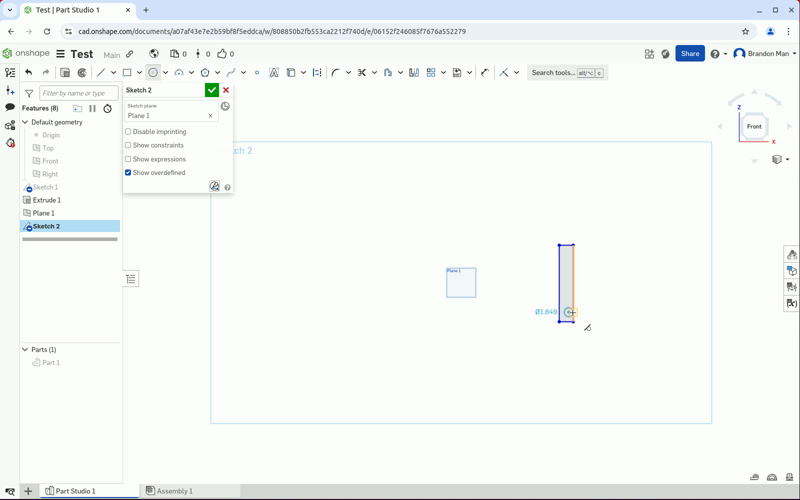
click(572, 312)
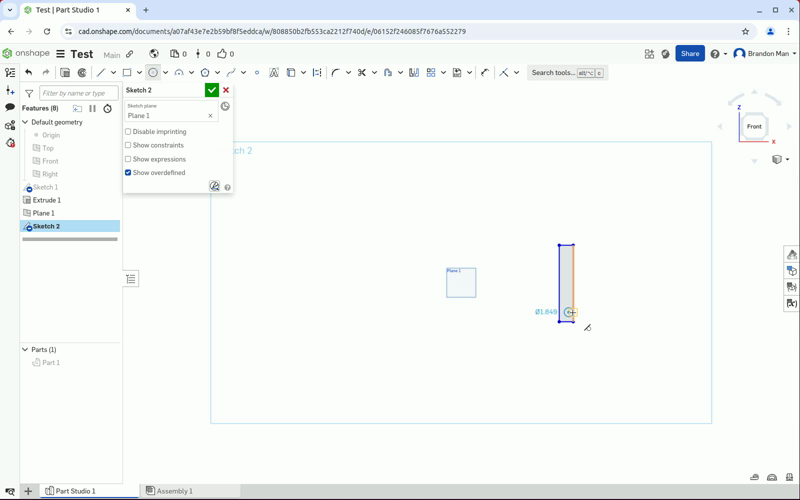
key(esc)
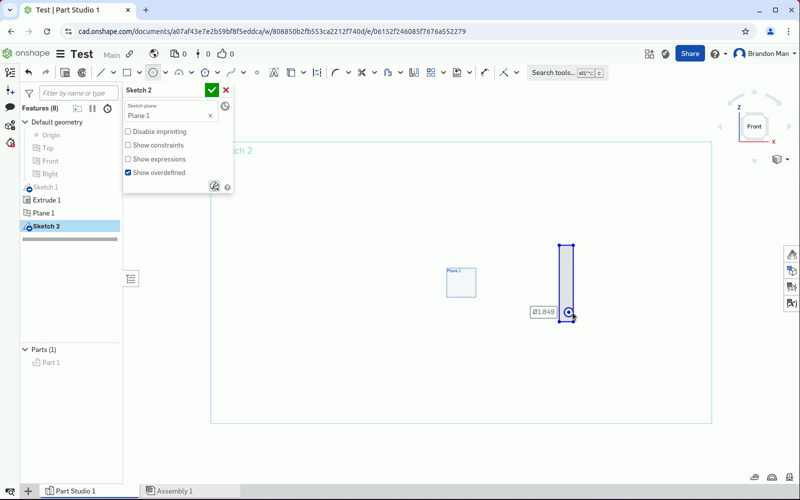
key(c)
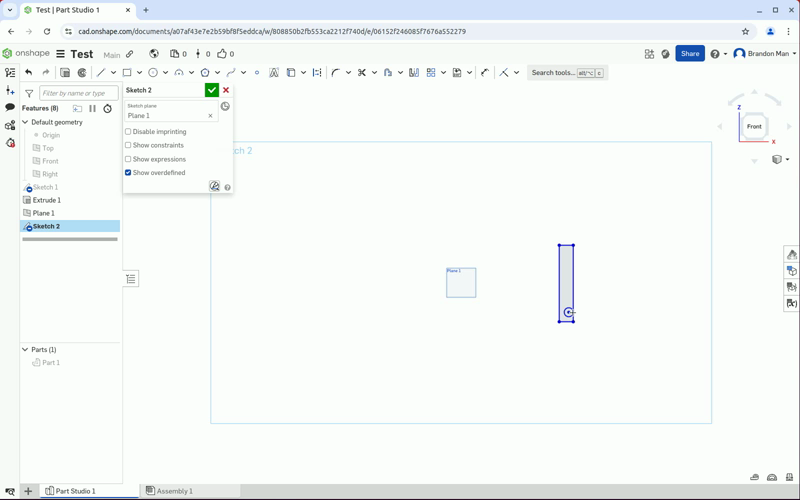
key_down(shift)
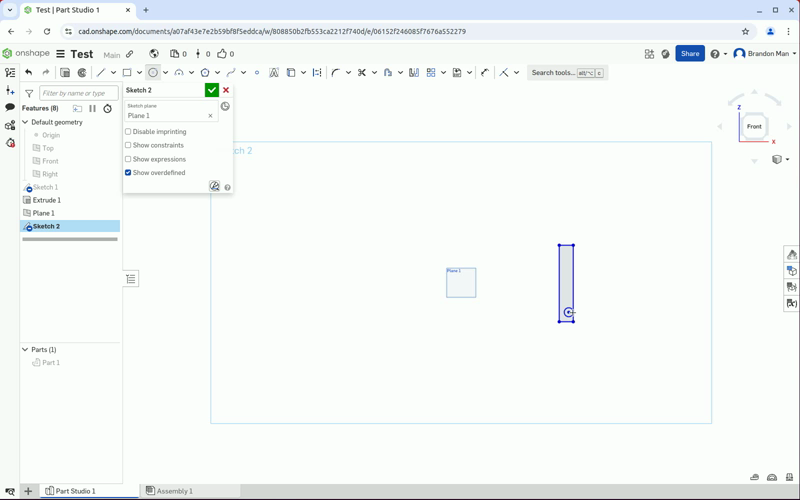
mouse_move(568, 254)
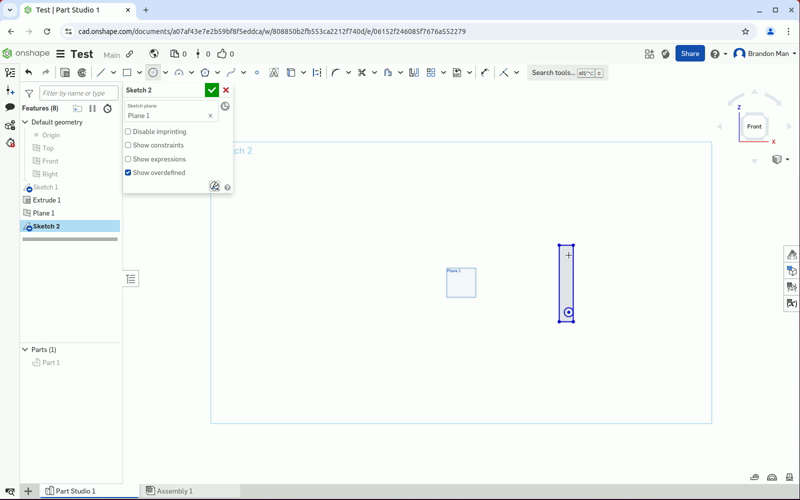
click(568, 254)
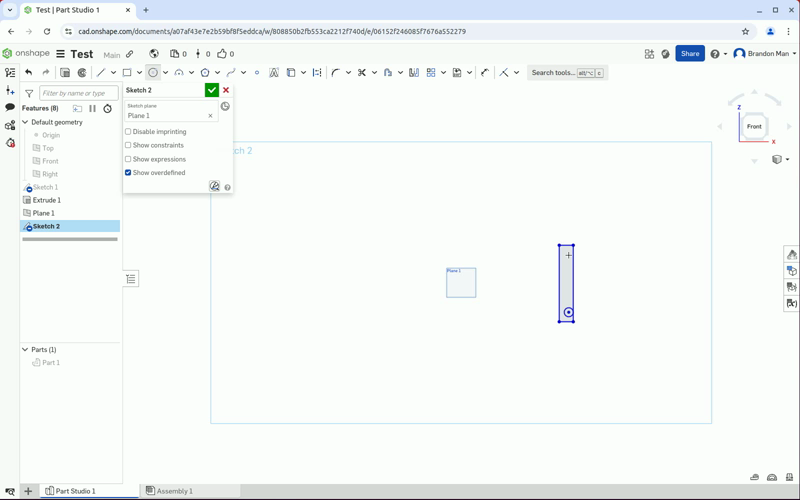
key_up(shift)
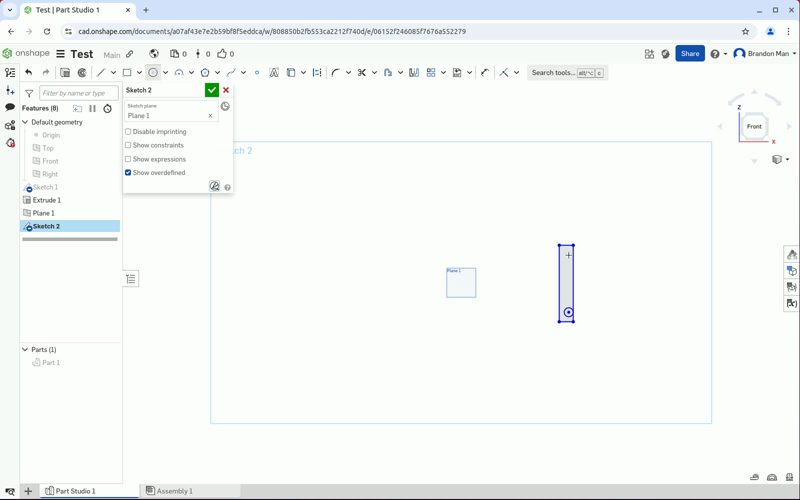
mouse_move(572, 254)
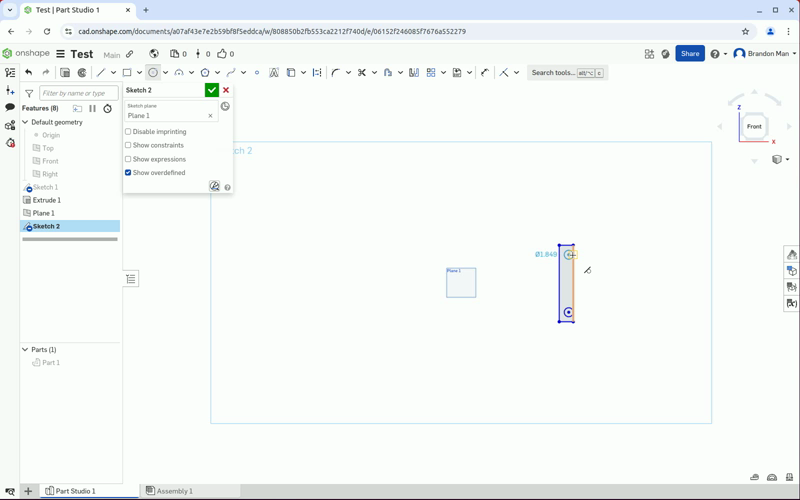
click(572, 254)
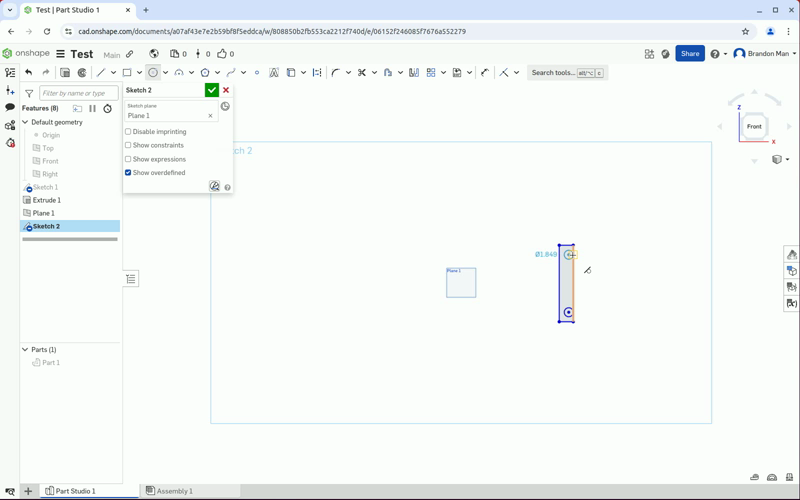
key(esc)
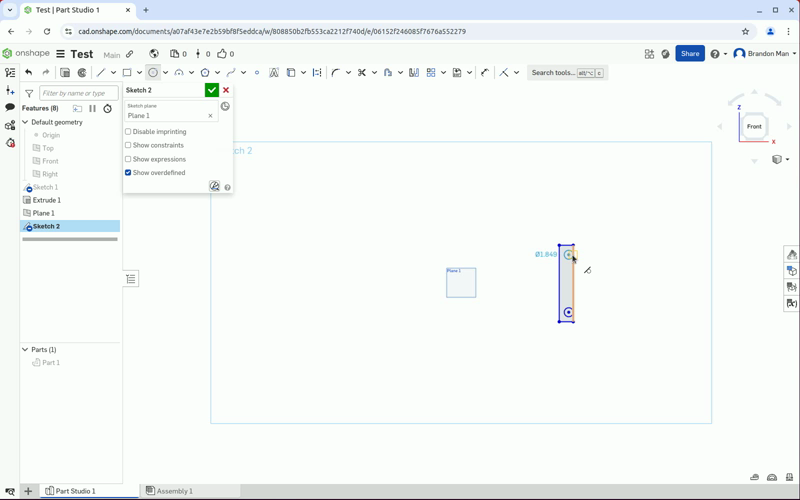
key(c)
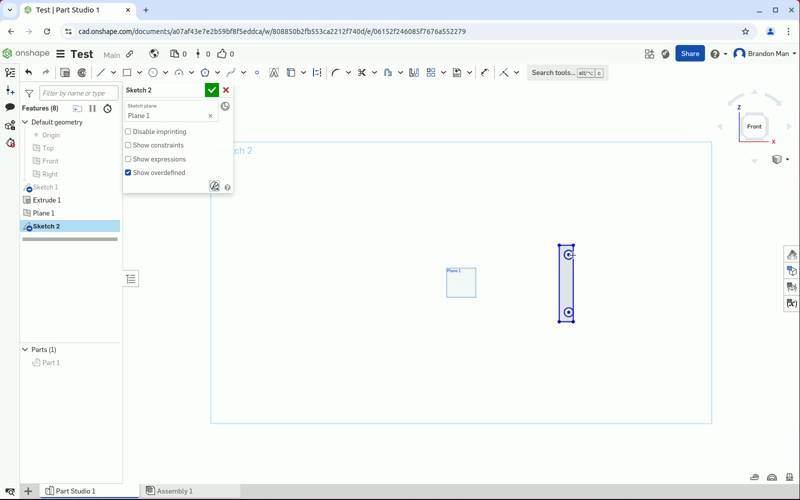
key_down(shift)
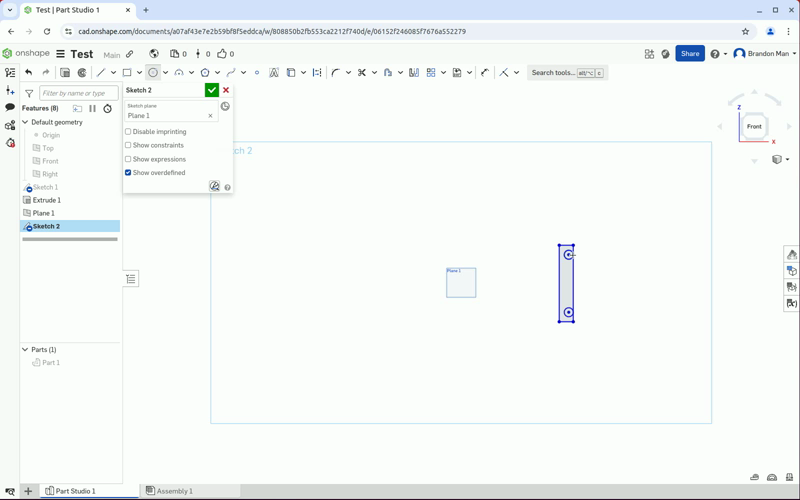
mouse_move(568, 282)
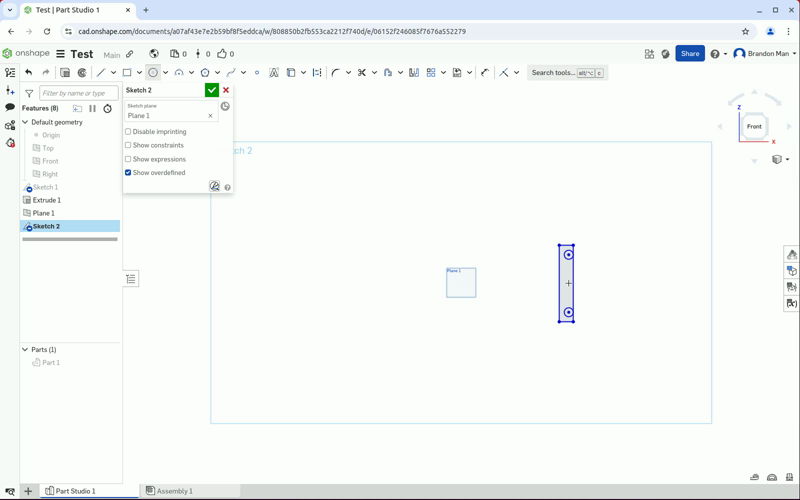
click(568, 282)
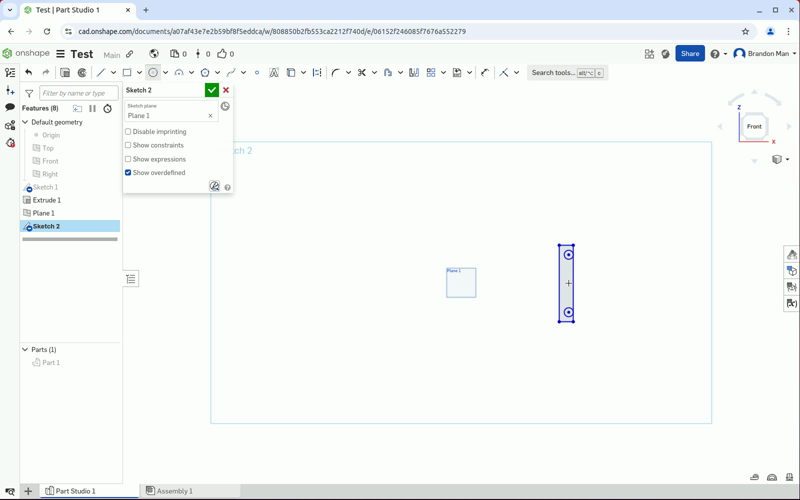
key_up(shift)
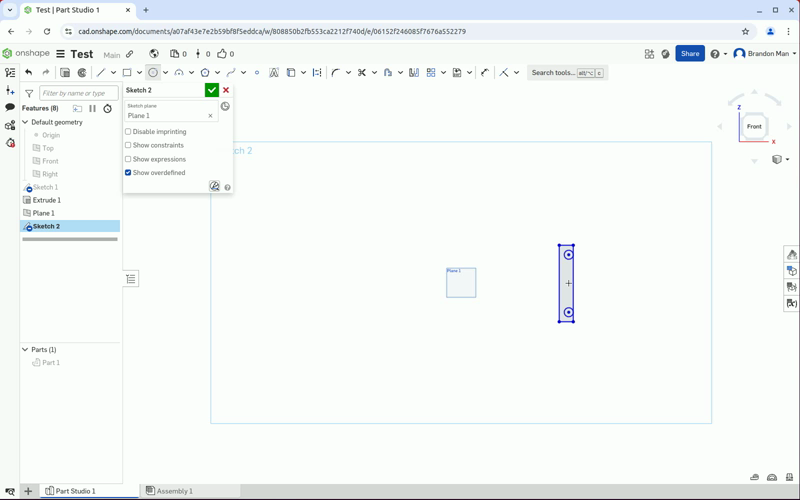
mouse_move(570, 282)
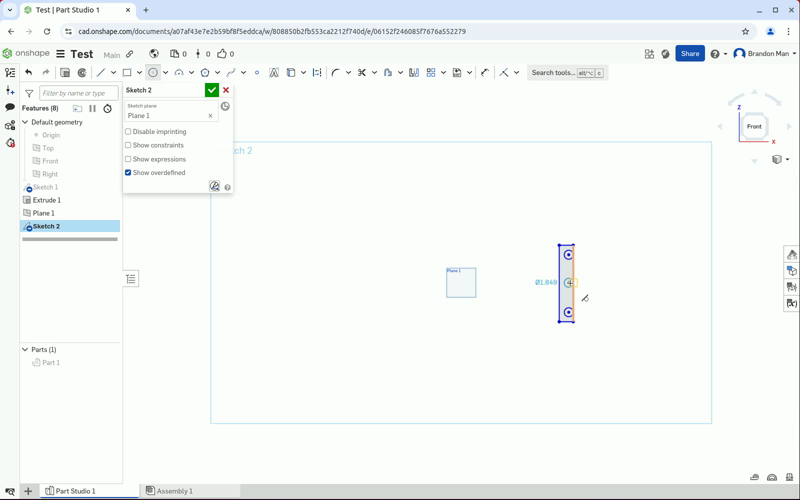
scroll(6)
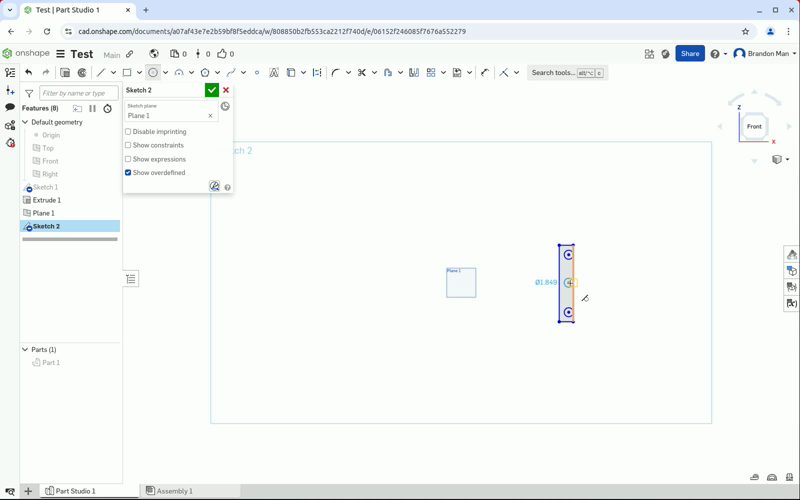
scroll(6)
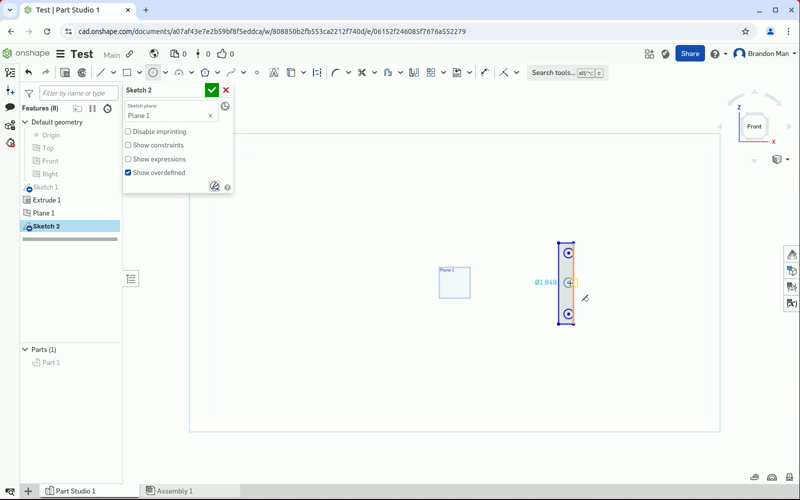
scroll(6)
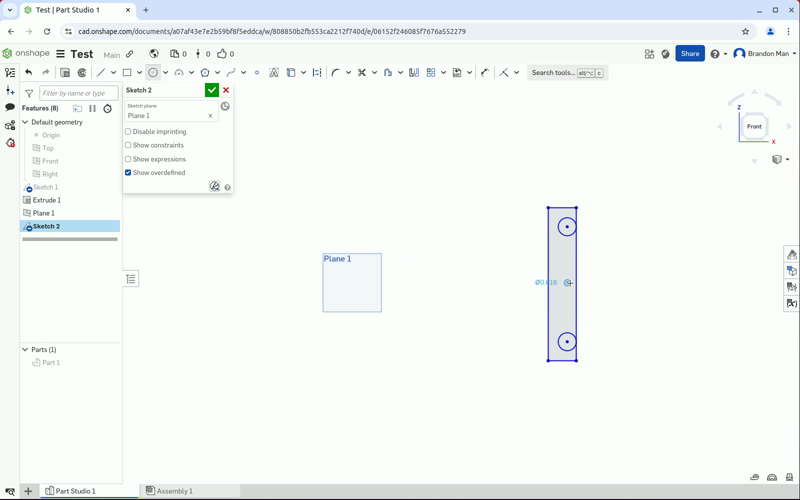
scroll(6)
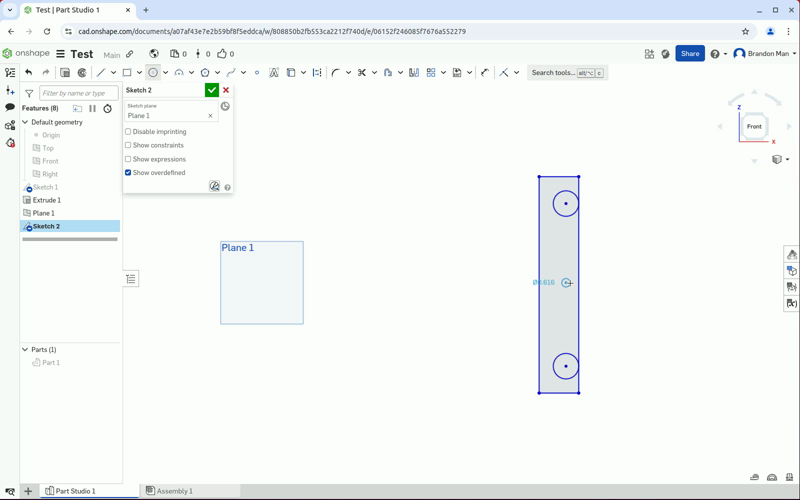
scroll(6)
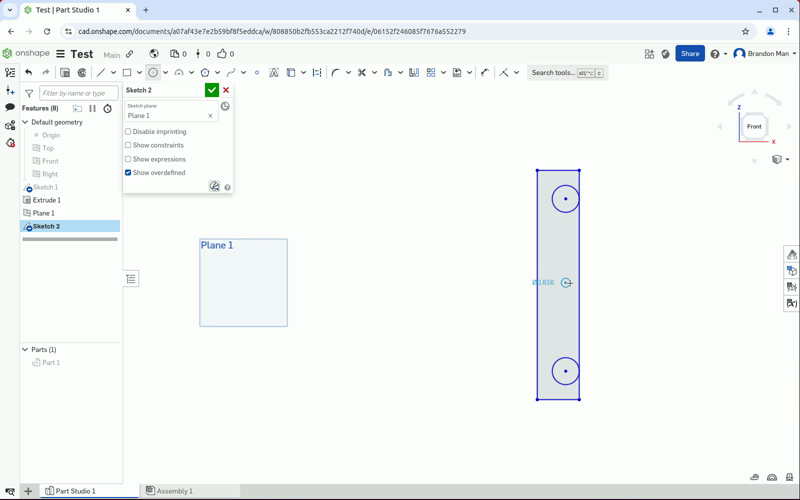
scroll(6)
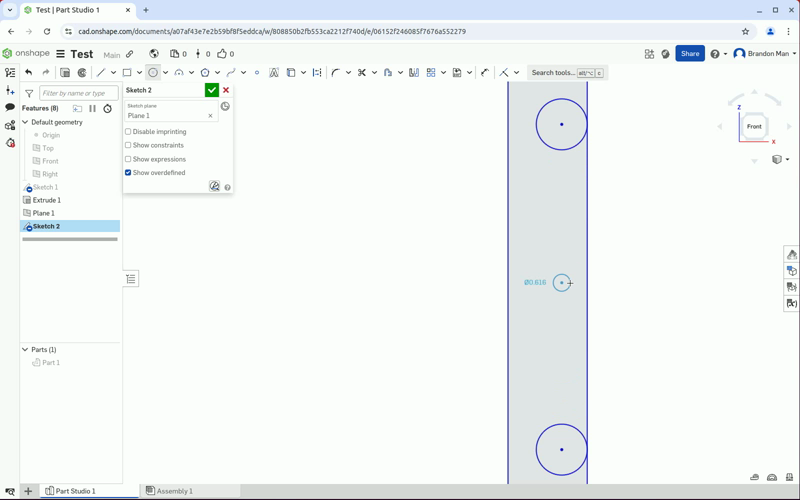
scroll(6)
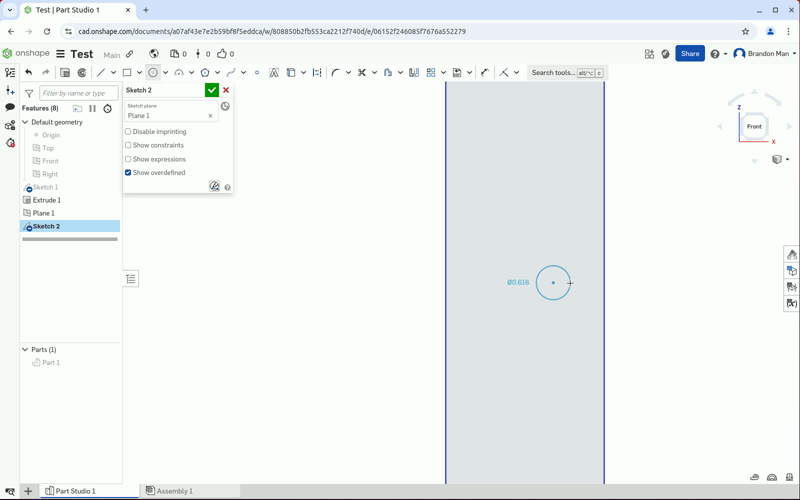
click(570, 282)
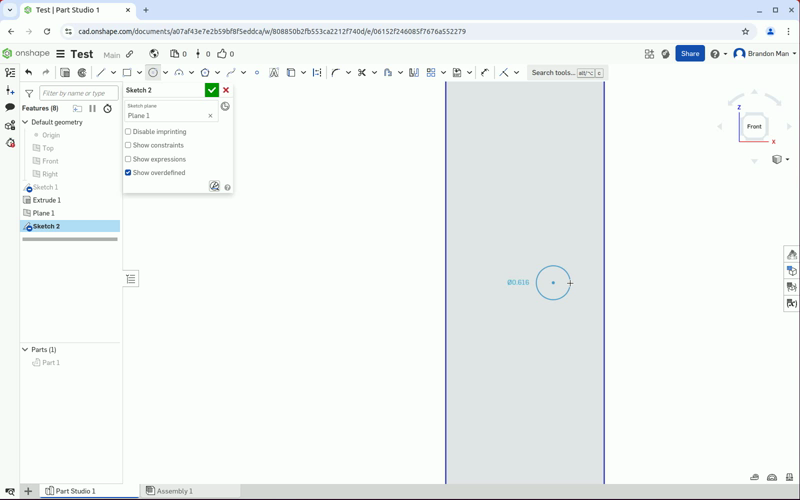
scroll(-6)
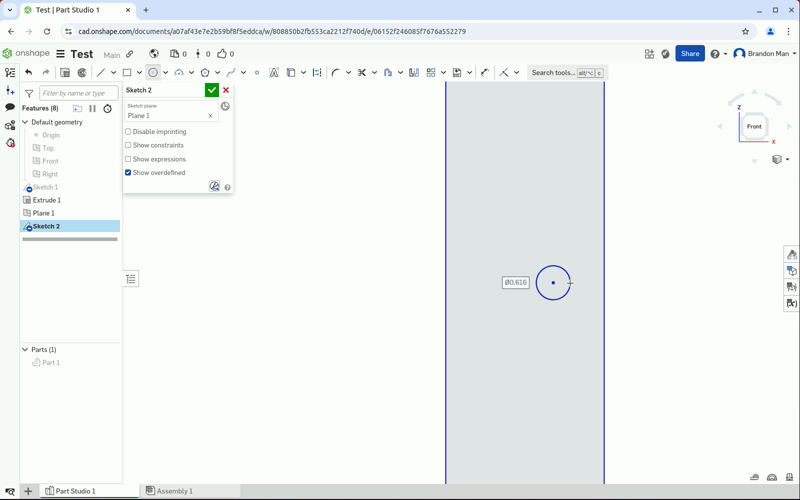
scroll(-6)
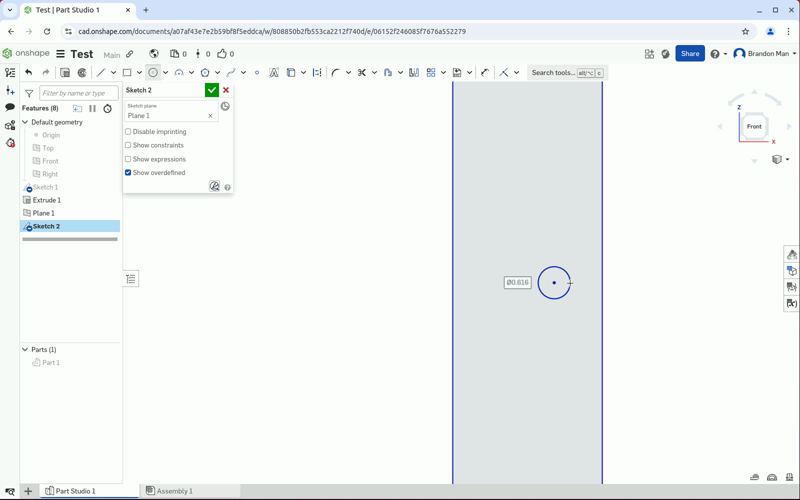
scroll(-6)
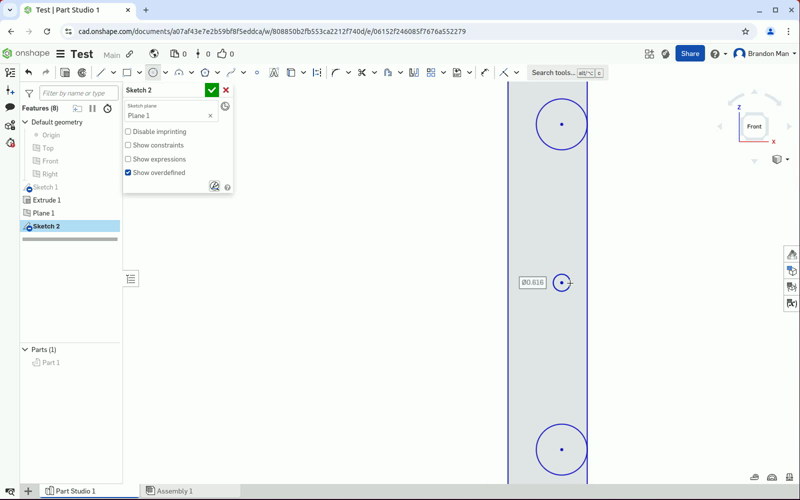
scroll(-6)
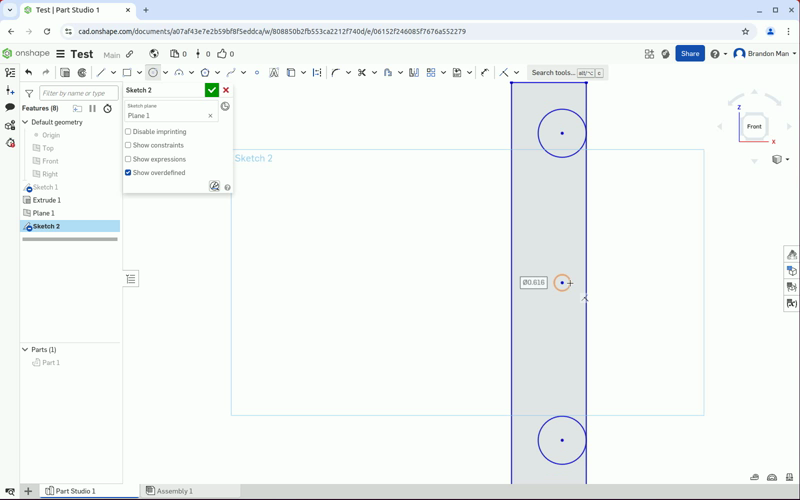
scroll(-6)
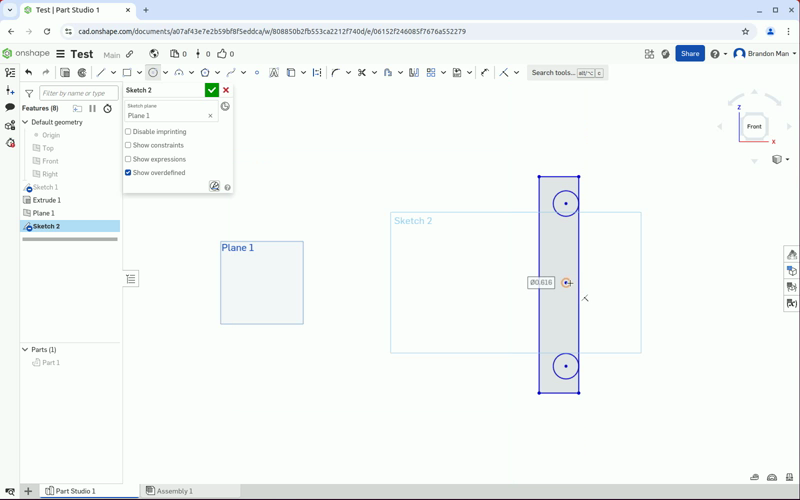
scroll(-6)
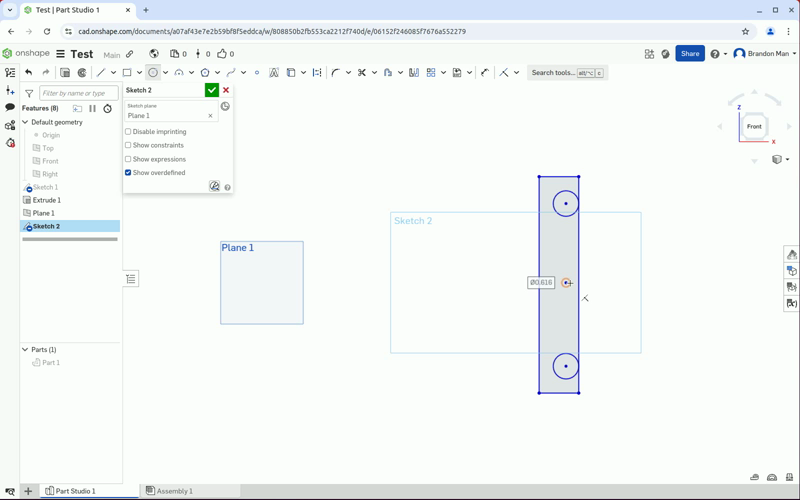
scroll(-6)
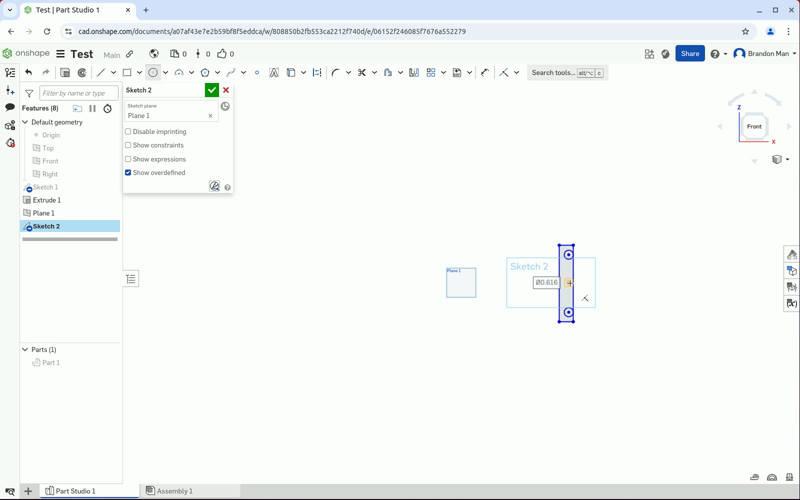
key(esc)
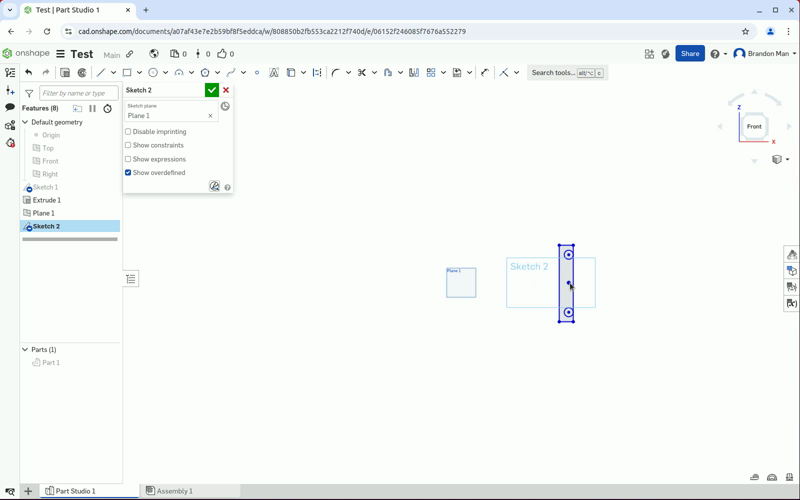
mouse_move(563, 305)
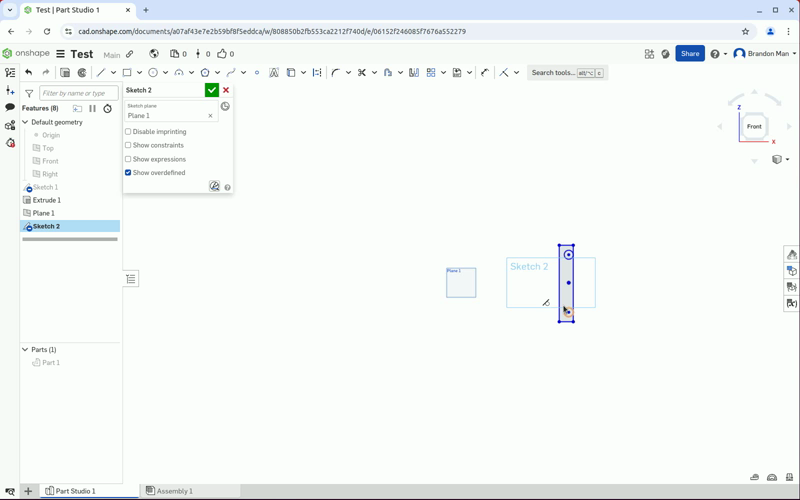
scroll(6)
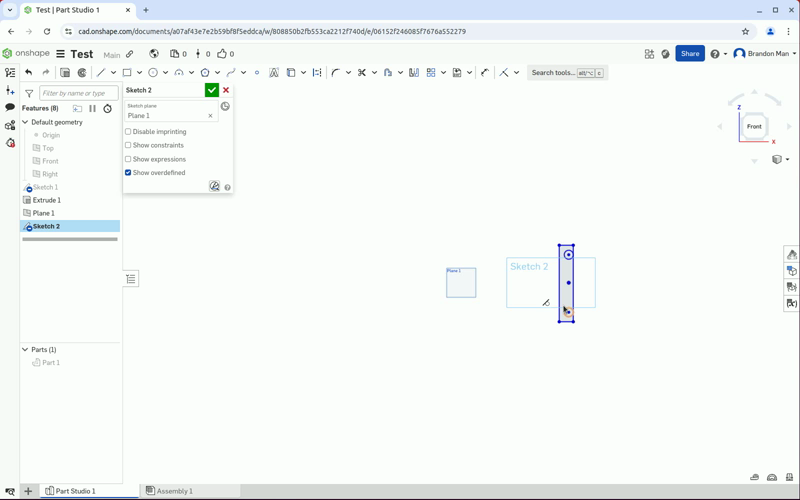
scroll(6)
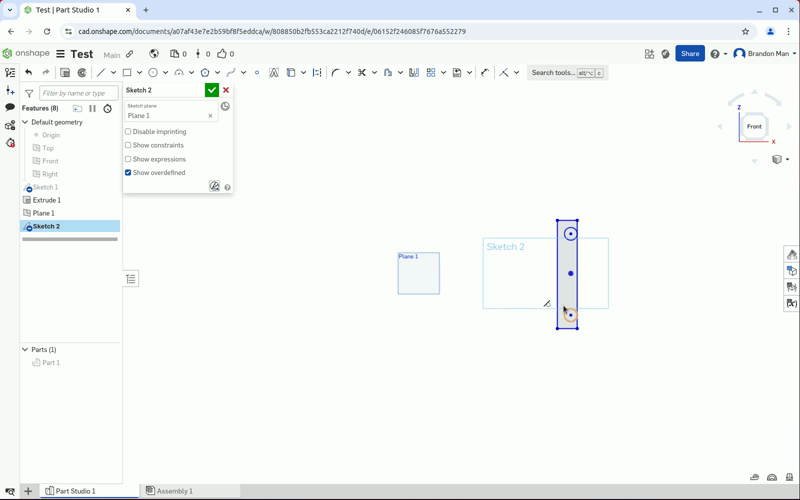
scroll(6)
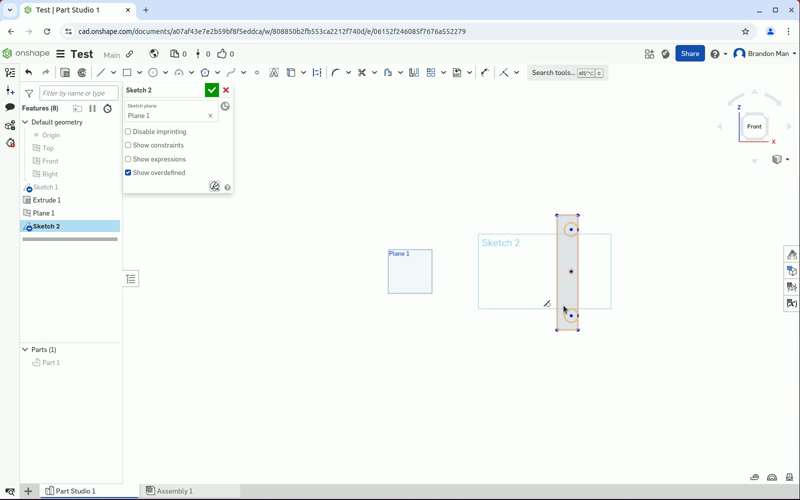
scroll(6)
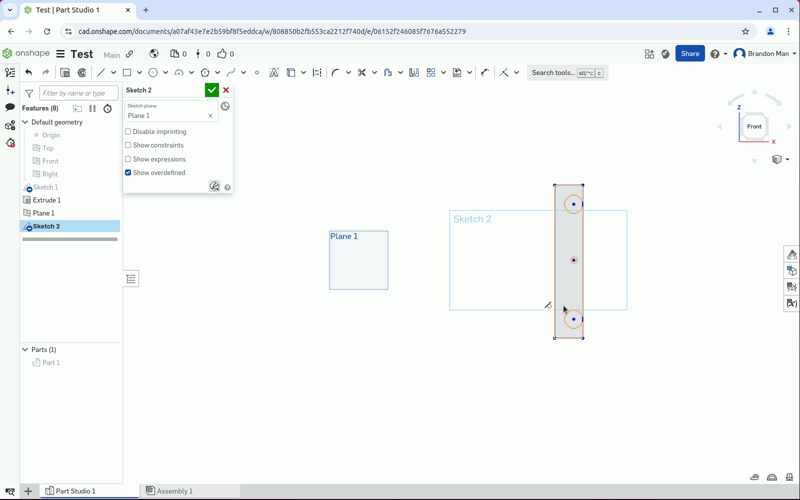
scroll(6)
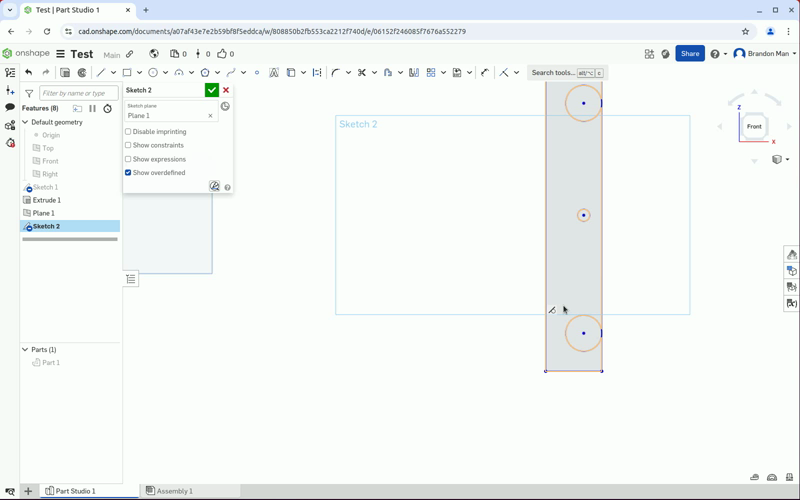
scroll(6)
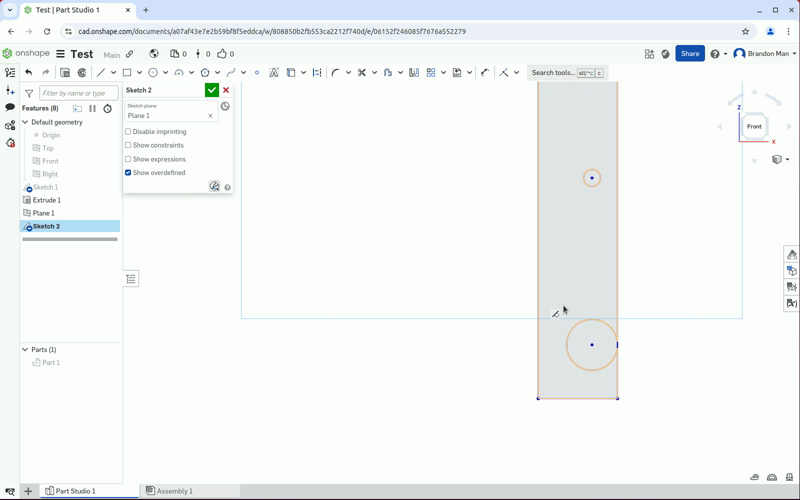
scroll(6)
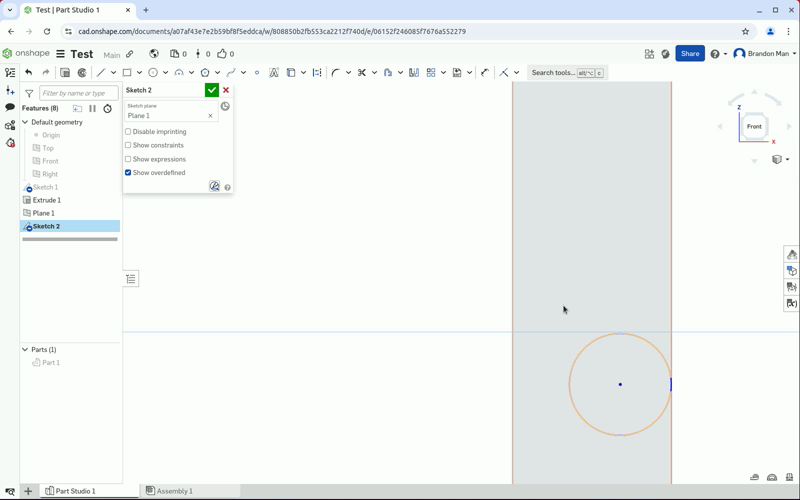
click(563, 305)
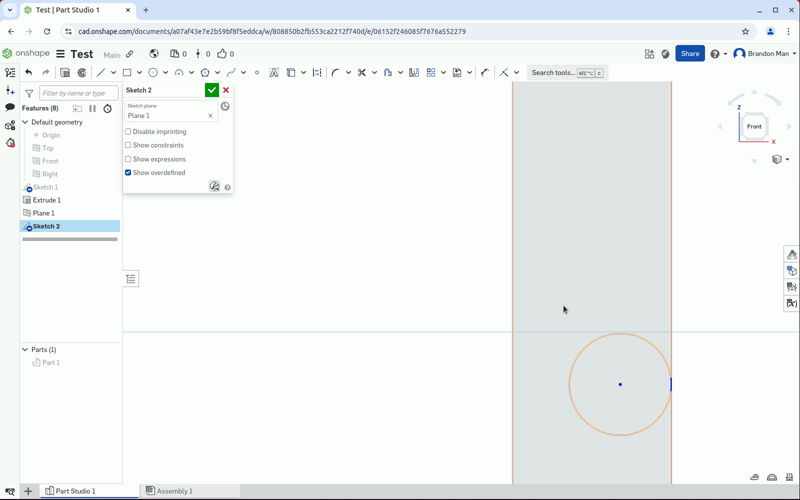
scroll(-6)
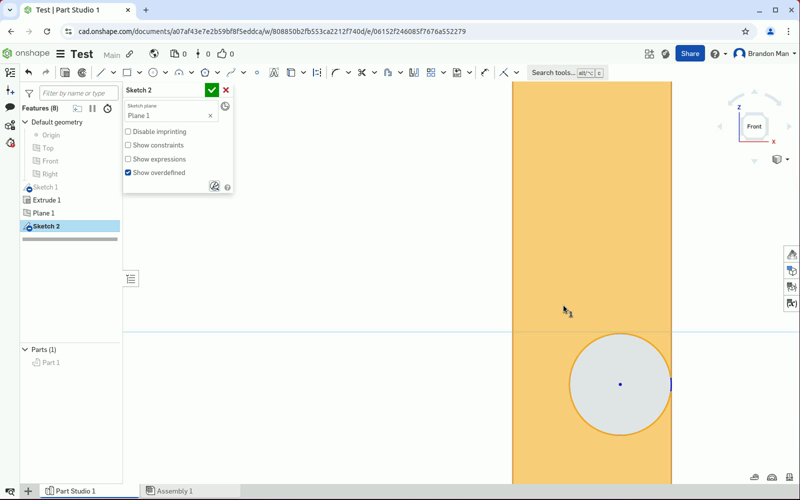
scroll(-6)
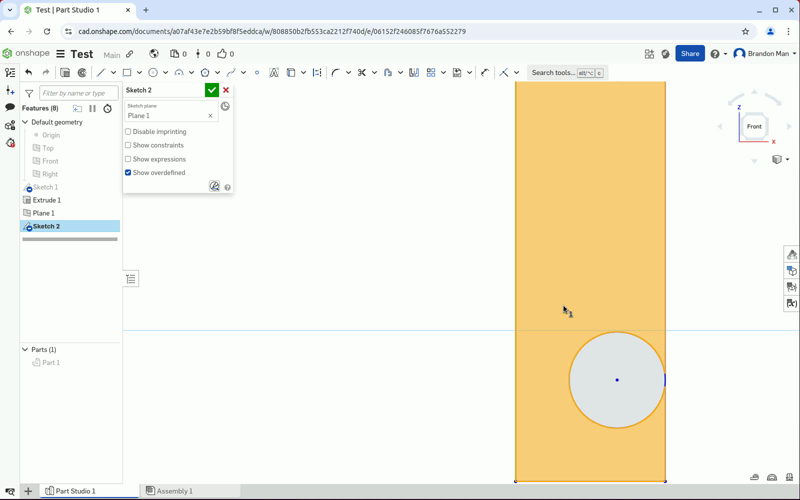
scroll(-6)
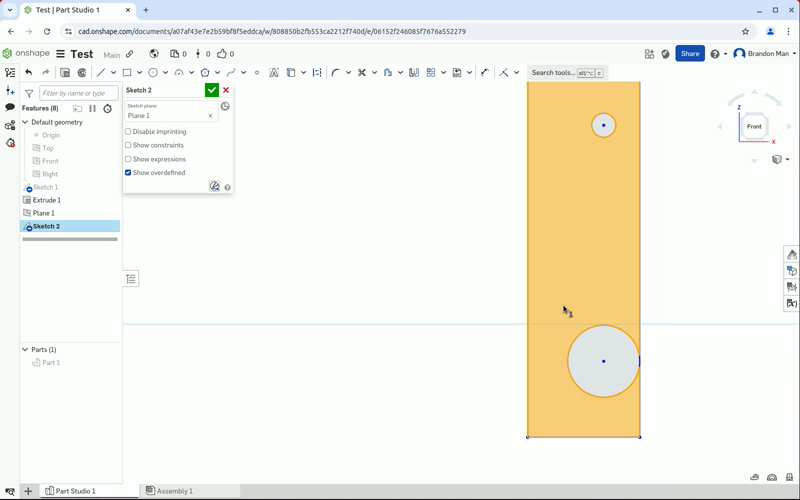
scroll(-6)
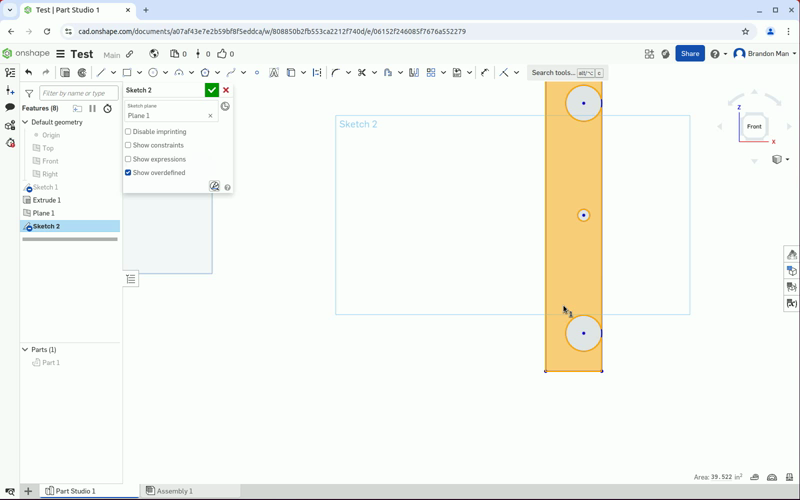
scroll(-6)
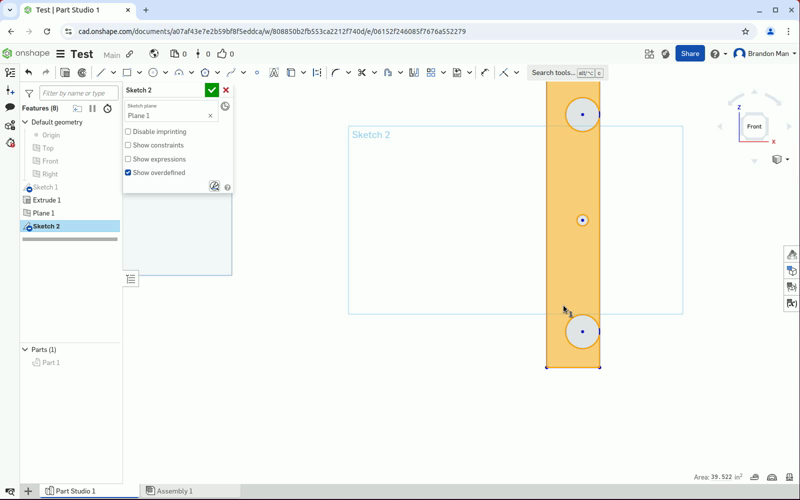
scroll(-6)
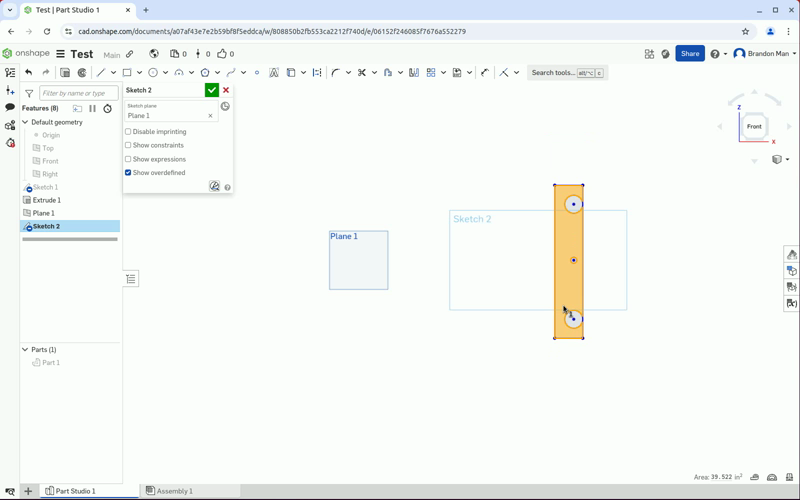
scroll(-6)
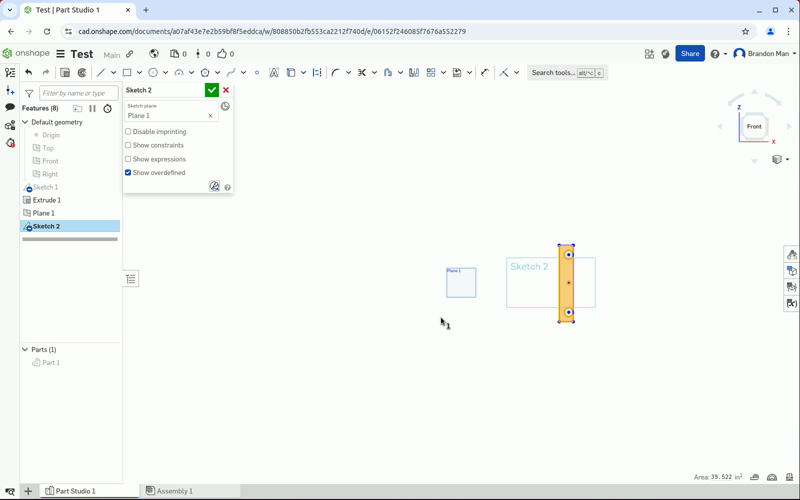
mouse_move(73, 352)
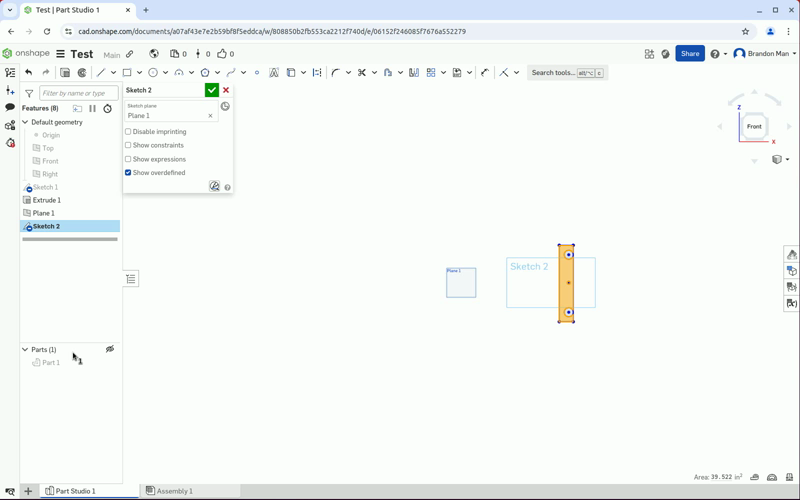
key(shift+y)
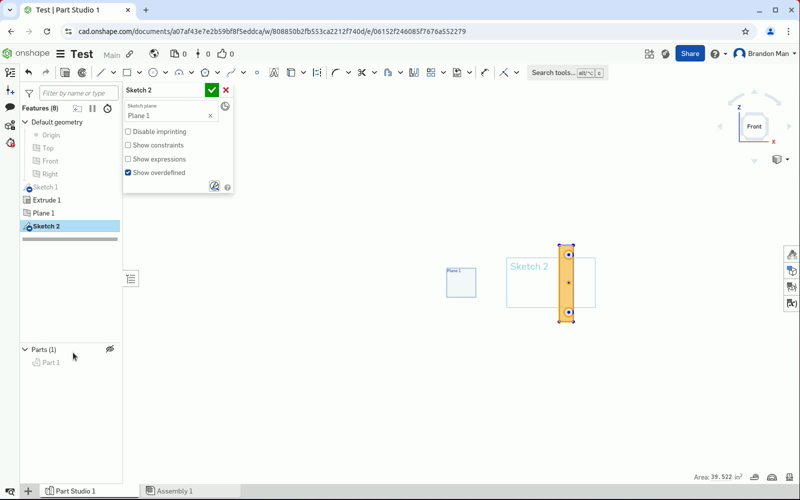
key(shift+e)
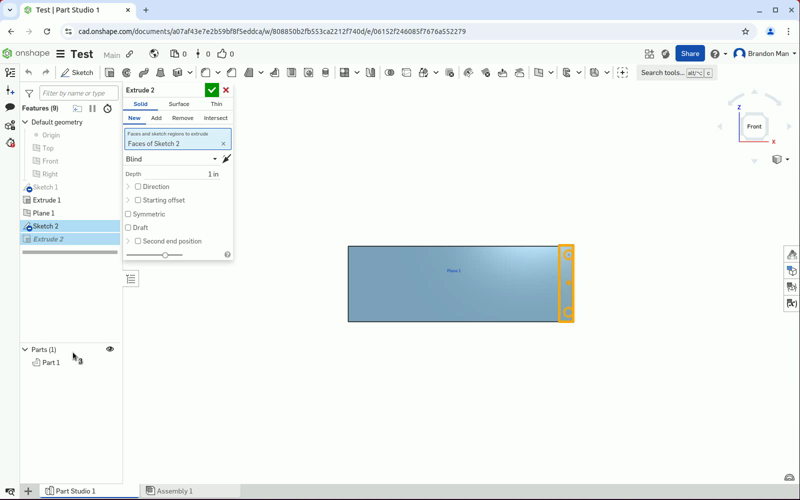
mouse_move(143, 106)
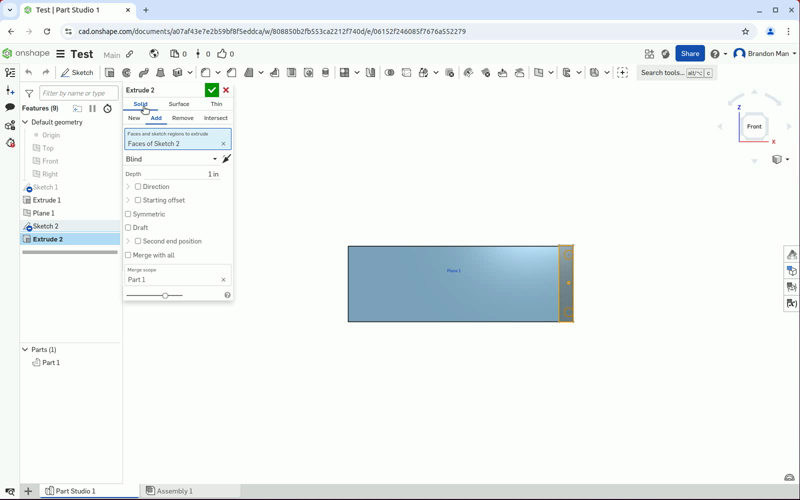
click(143, 106)
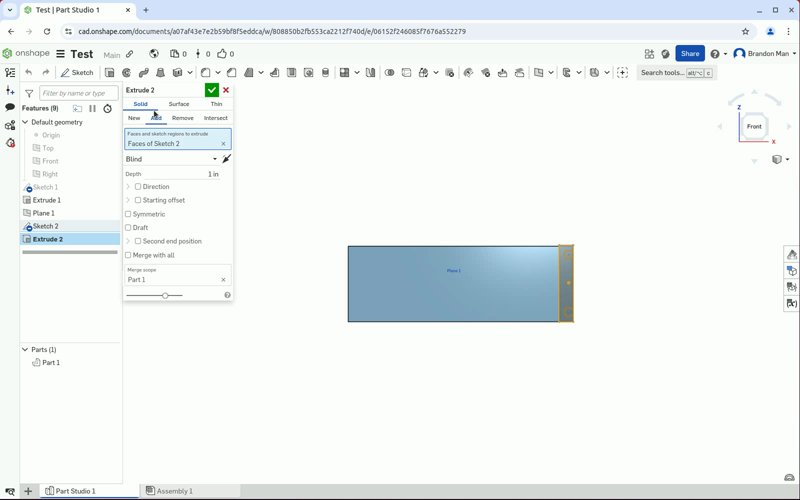
mouse_move(186, 120)
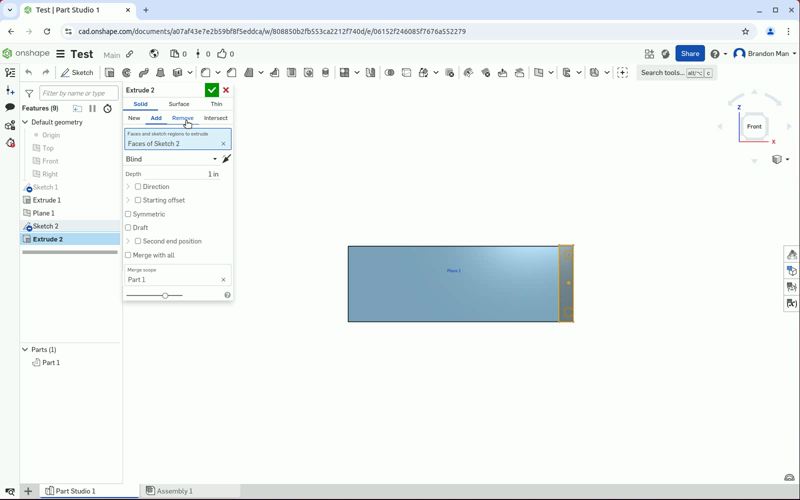
click(186, 120)
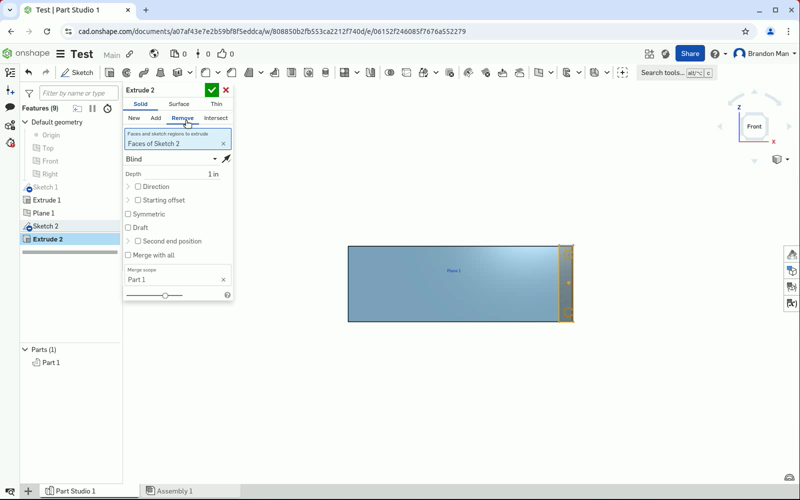
key(tab, 4)
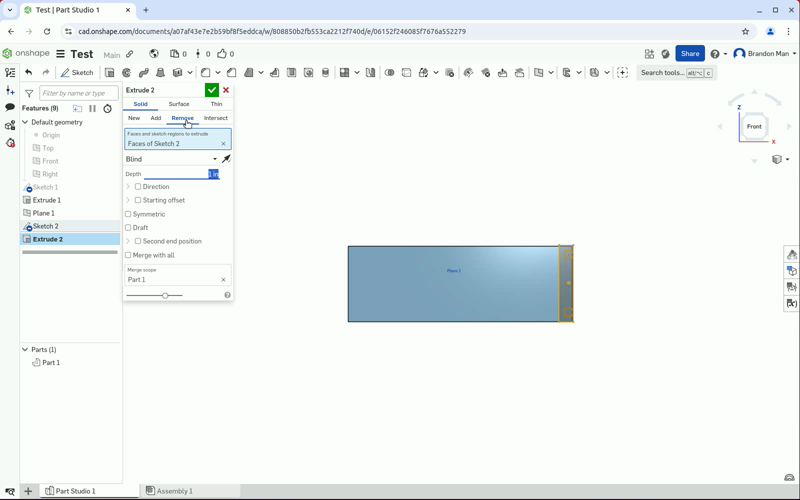
text(0.722)
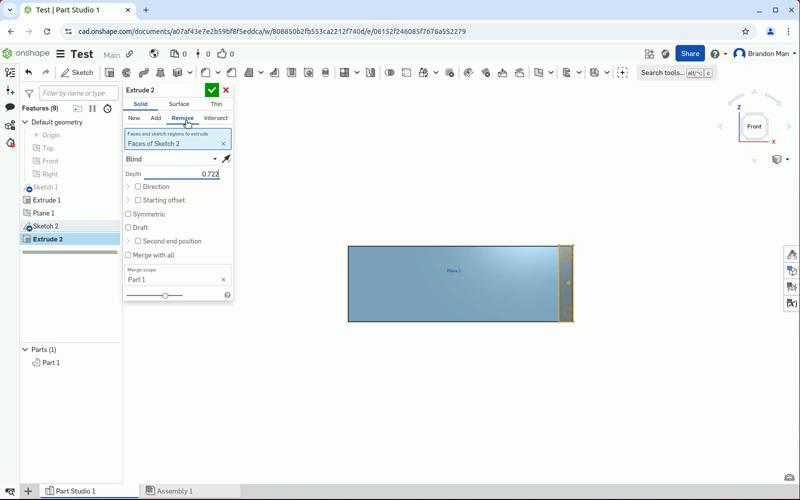
key(tab, 6)
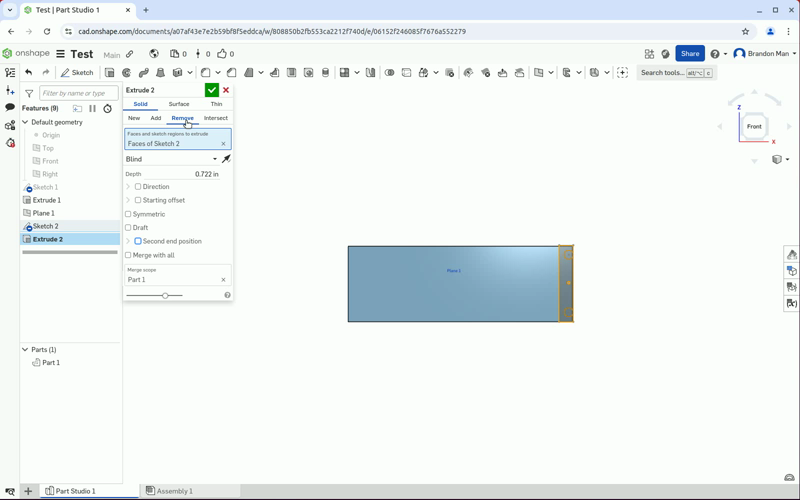
key(space)
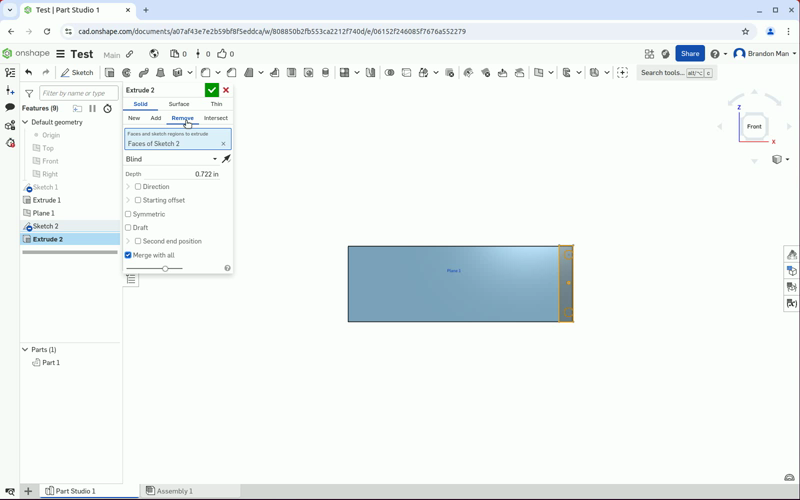
key(enter)
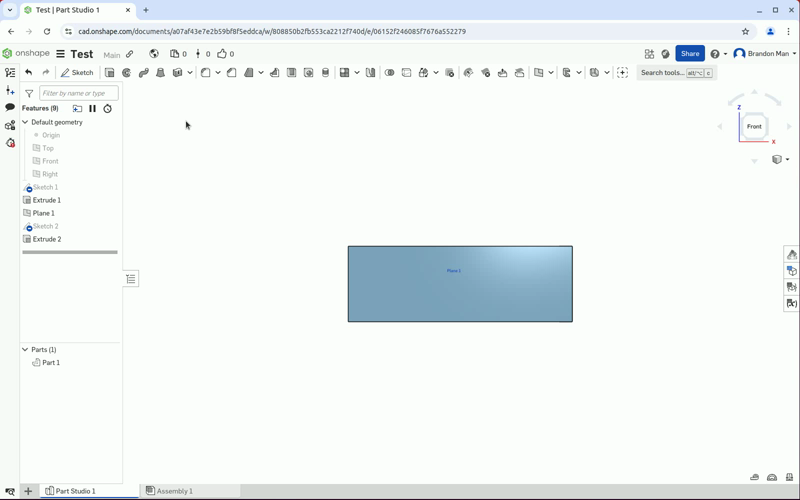
key(shift+h)
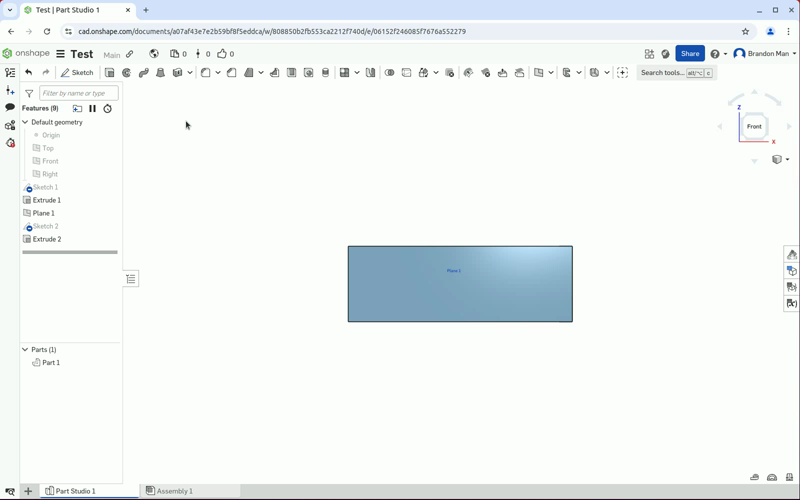
key(shift+h)
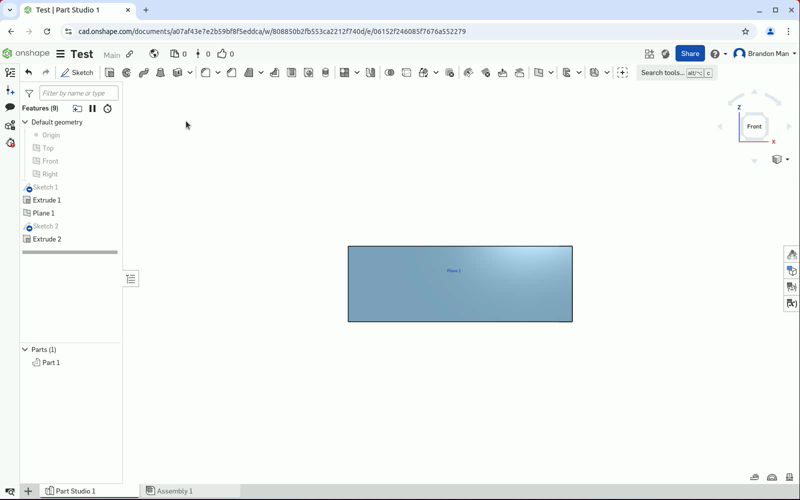
mouse_move(73, 189)
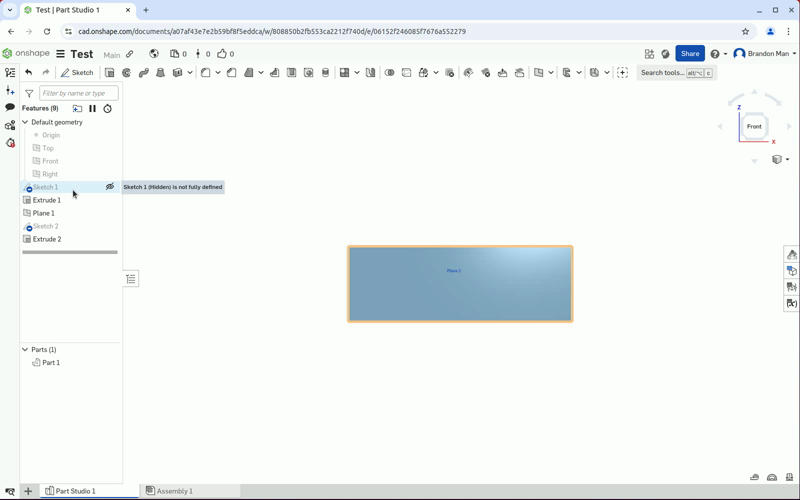
click(73, 189)
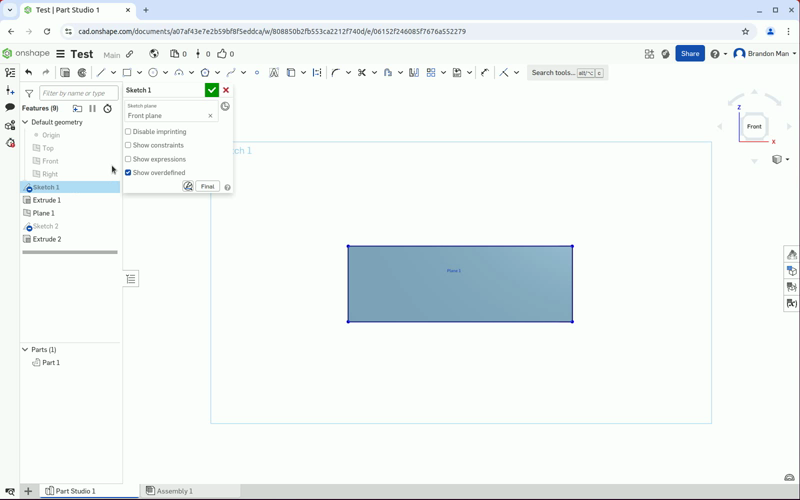
mouse_move(229, 92)
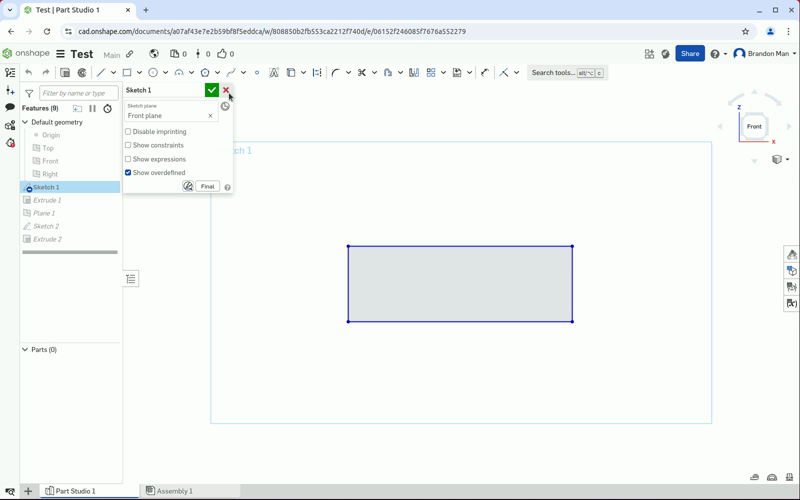
click(229, 92)
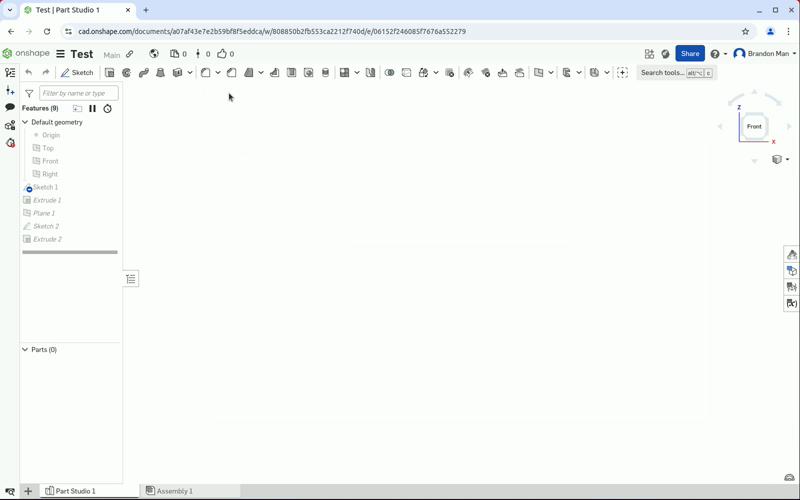
key(shift+s)
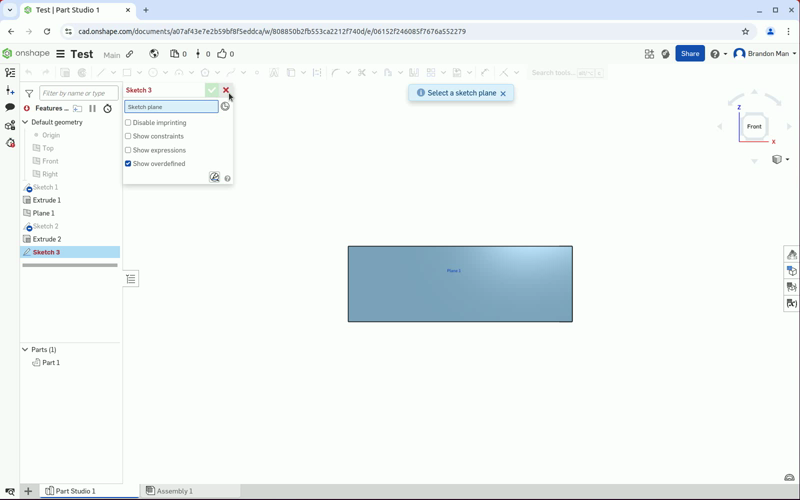
mouse_move(73, 215)
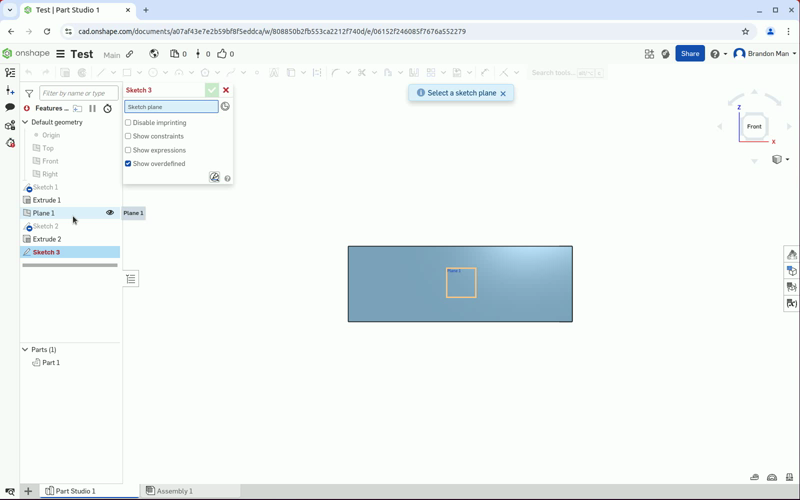
click(73, 215)
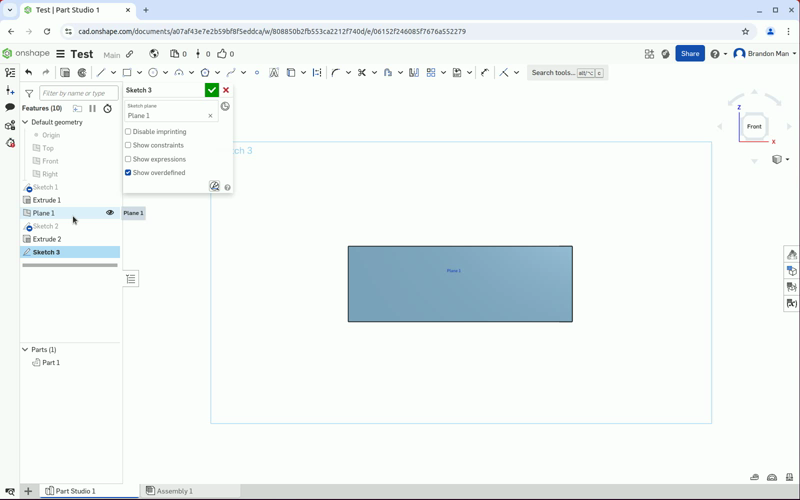
mouse_move(73, 352)
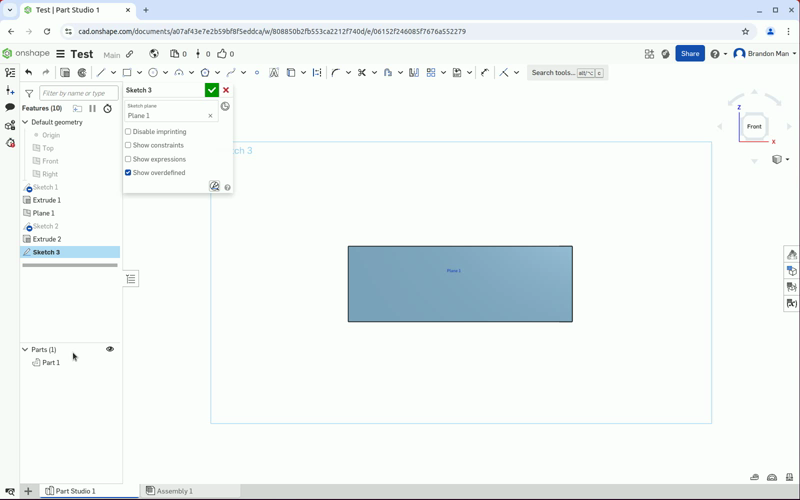
key(y)
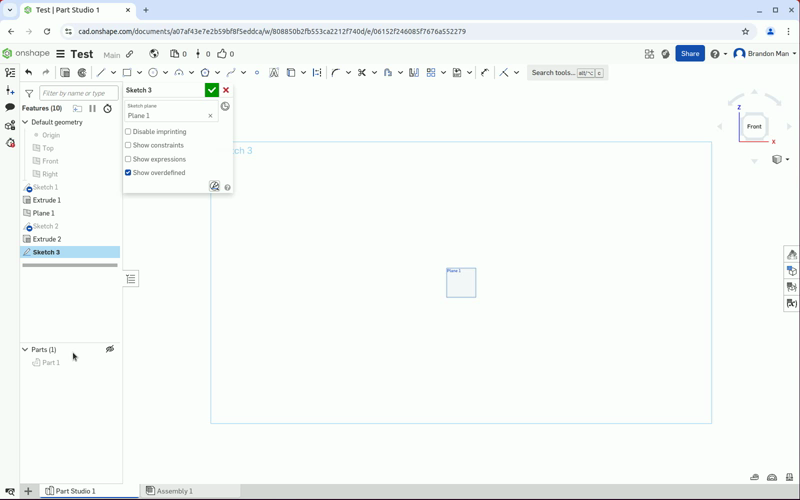
key(c)
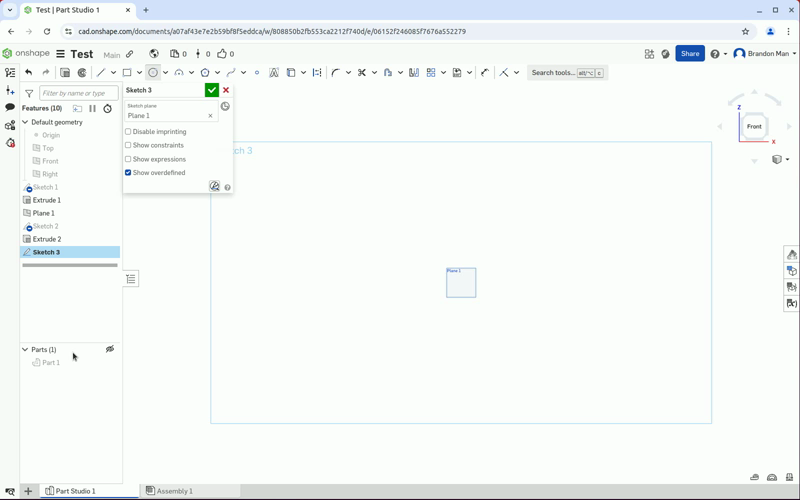
key_down(shift)
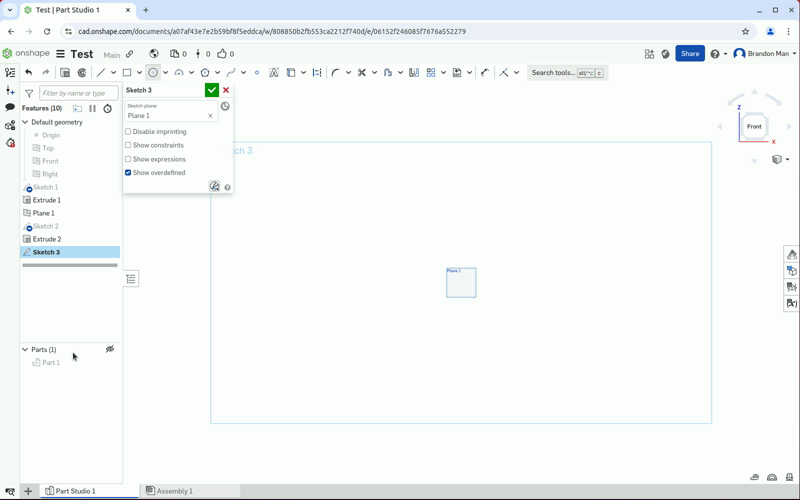
mouse_move(569, 282)
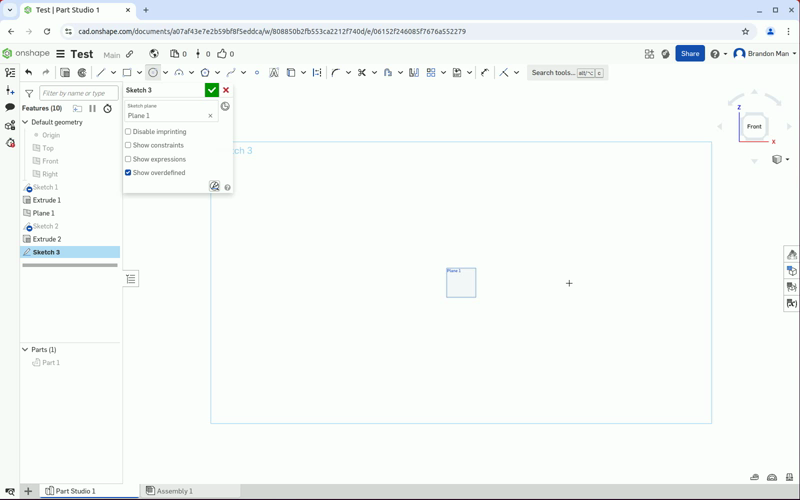
click(569, 282)
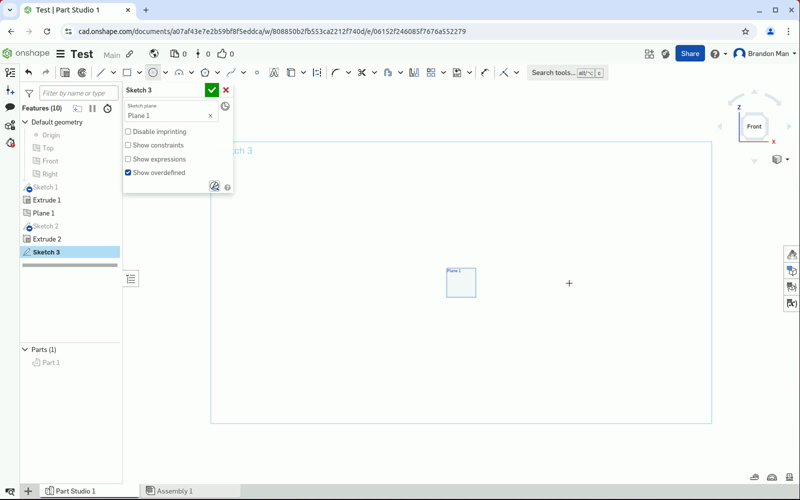
key_up(shift)
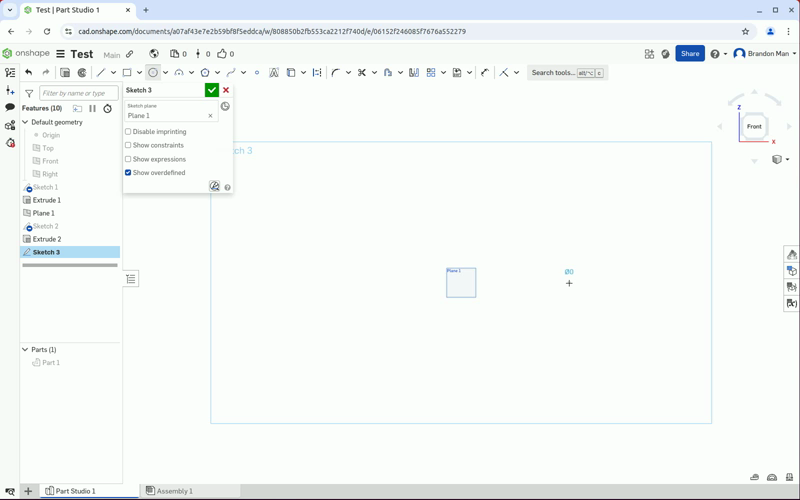
mouse_move(570, 282)
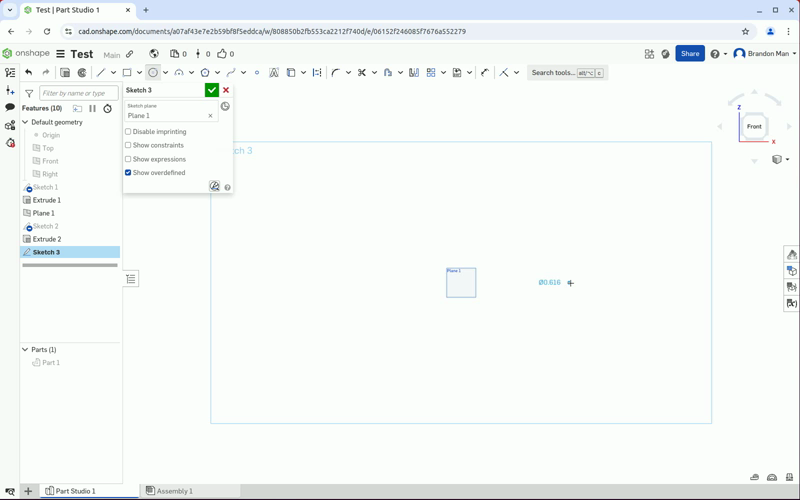
scroll(6)
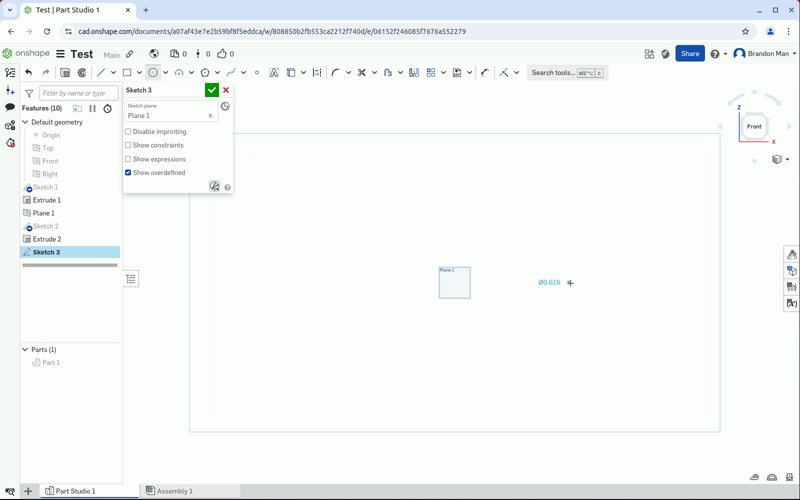
scroll(6)
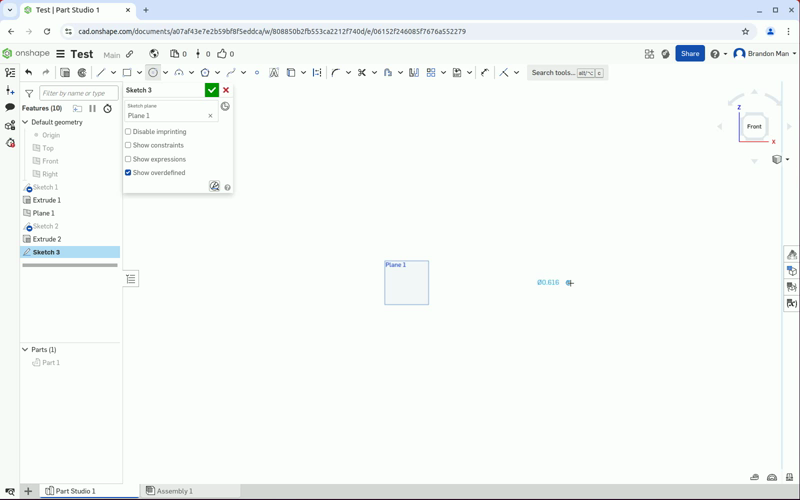
scroll(6)
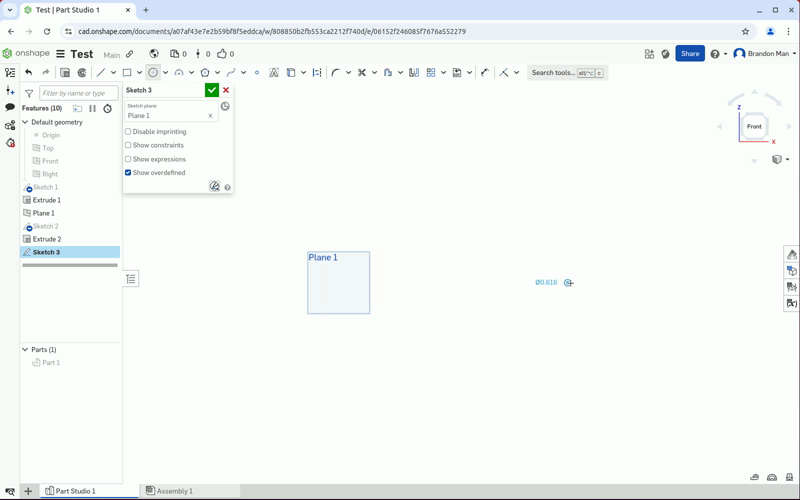
scroll(6)
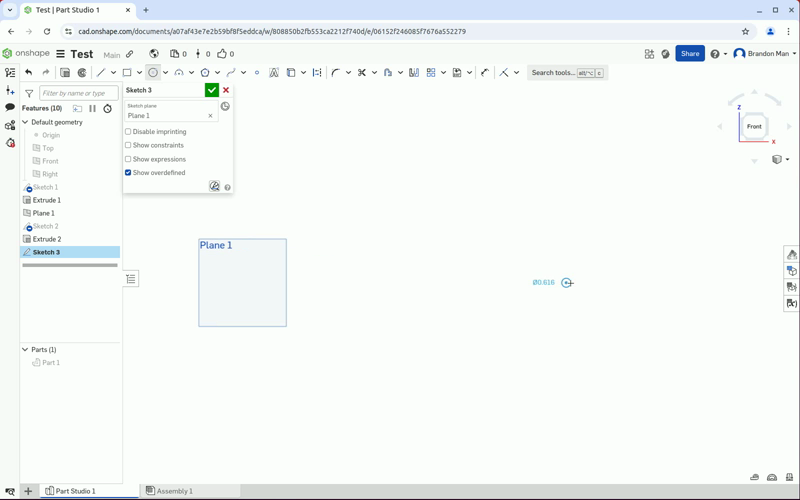
scroll(6)
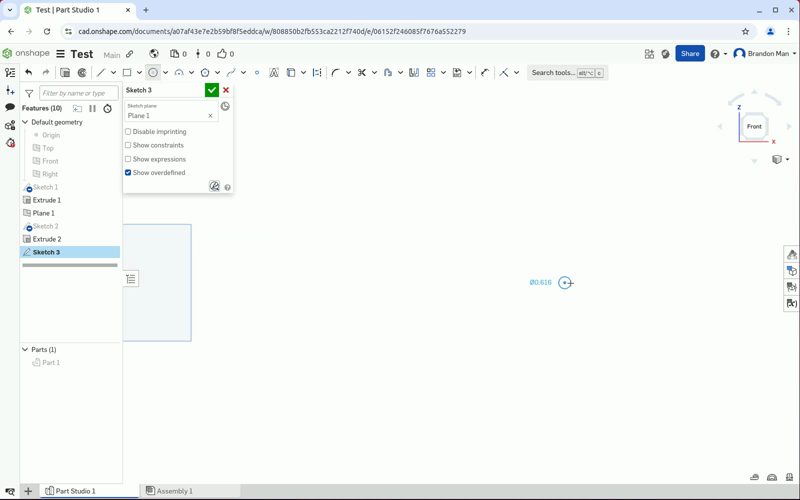
scroll(6)
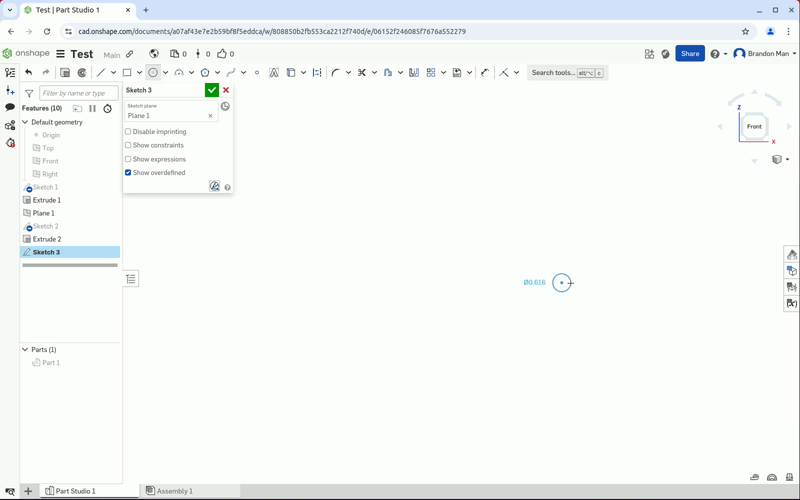
scroll(6)
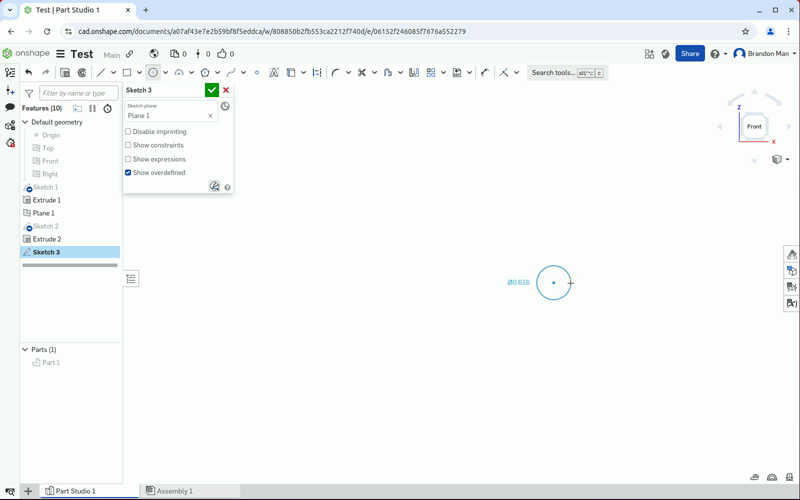
click(570, 282)
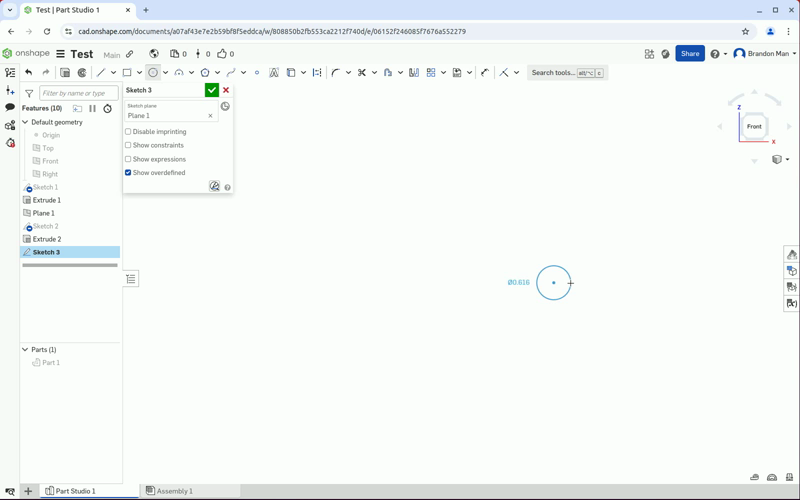
scroll(-6)
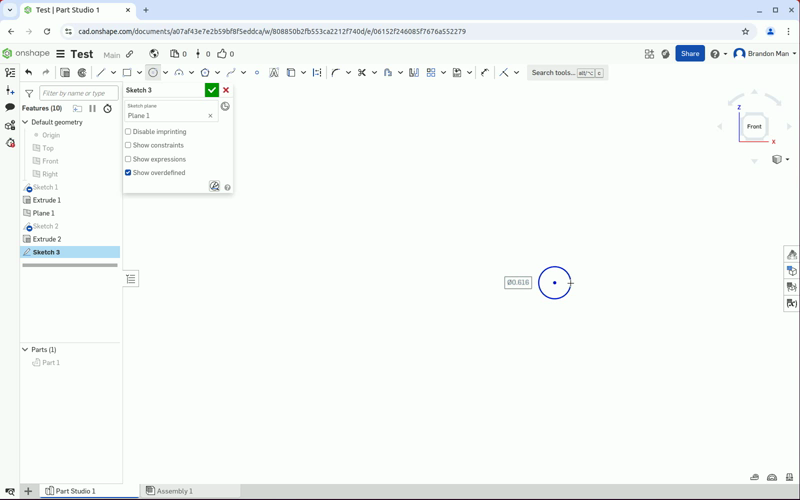
scroll(-6)
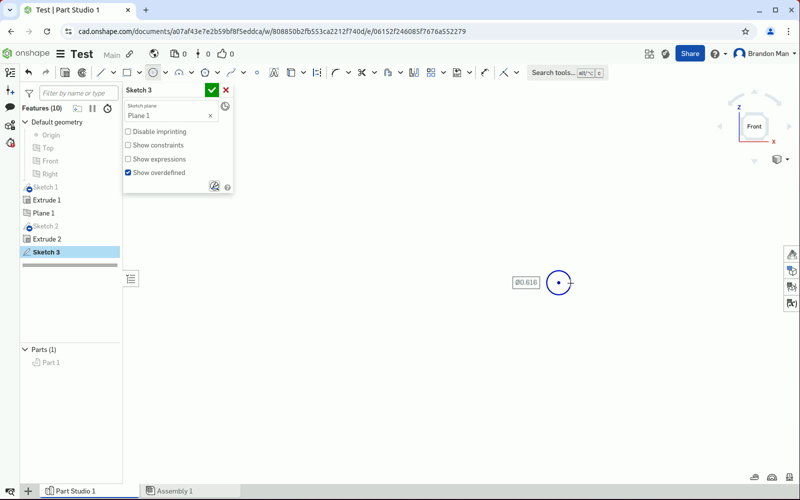
scroll(-6)
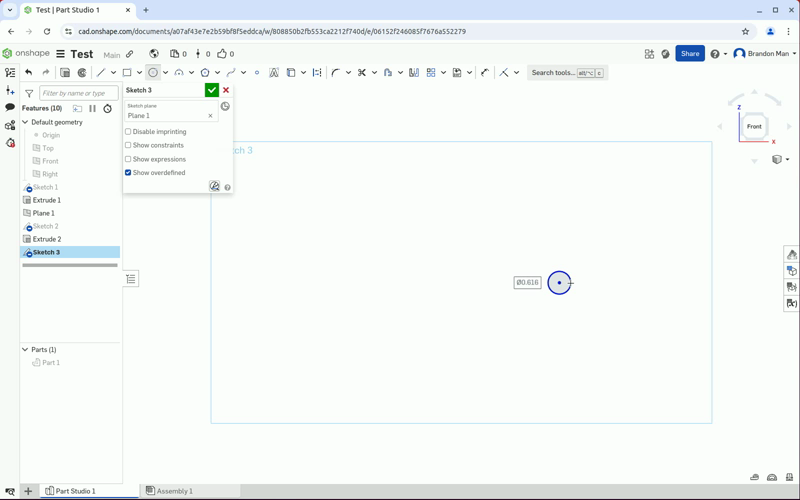
scroll(-6)
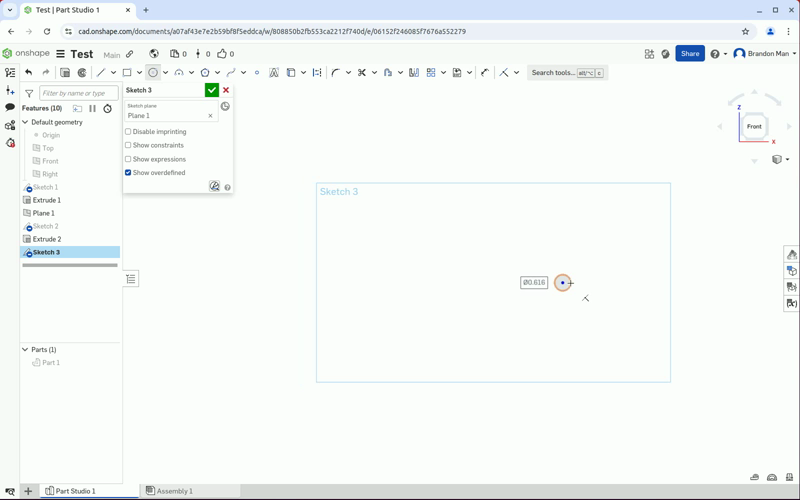
scroll(-6)
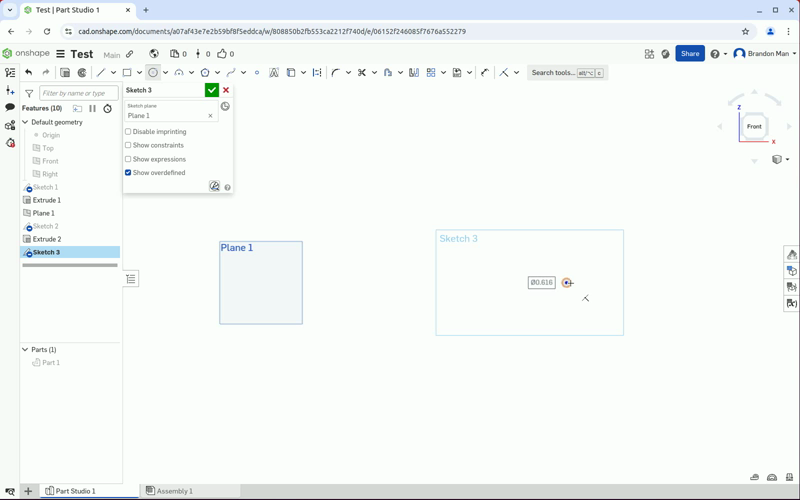
scroll(-6)
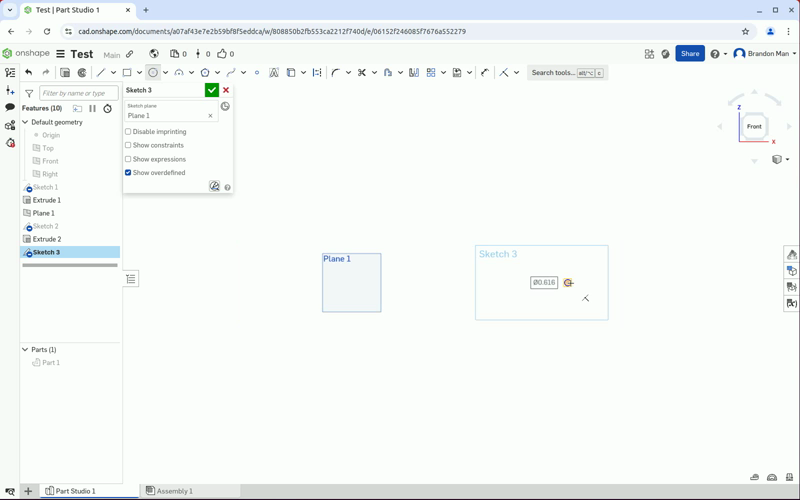
scroll(-6)
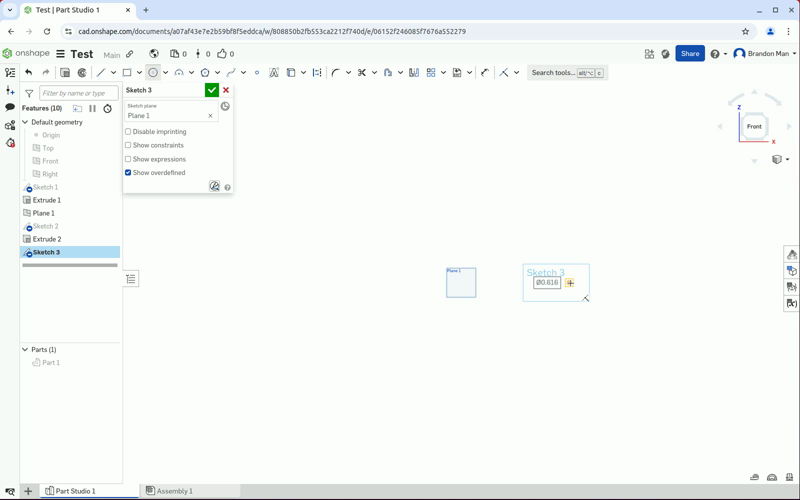
key(esc)
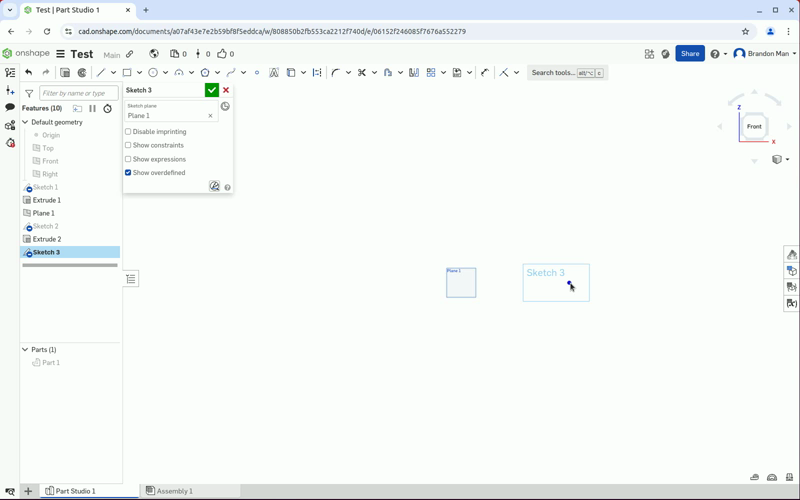
mouse_move(569, 283)
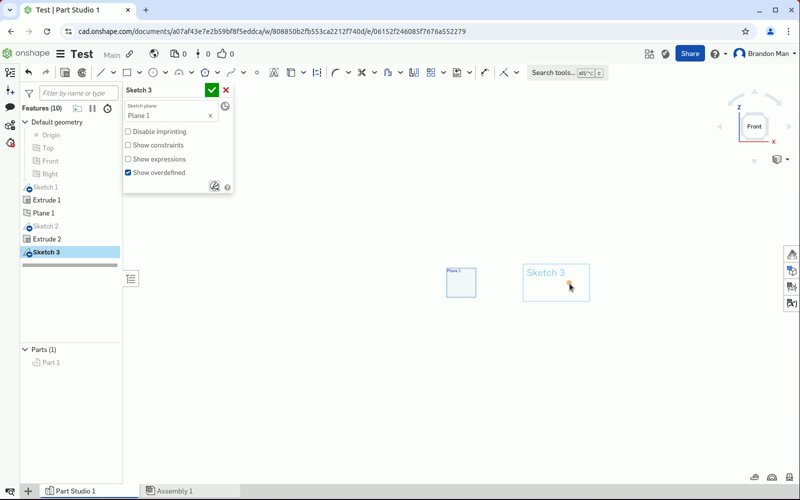
scroll(6)
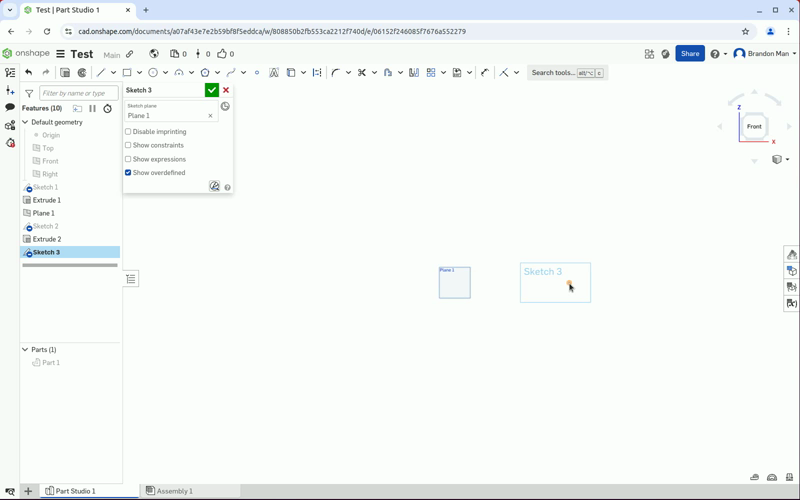
scroll(6)
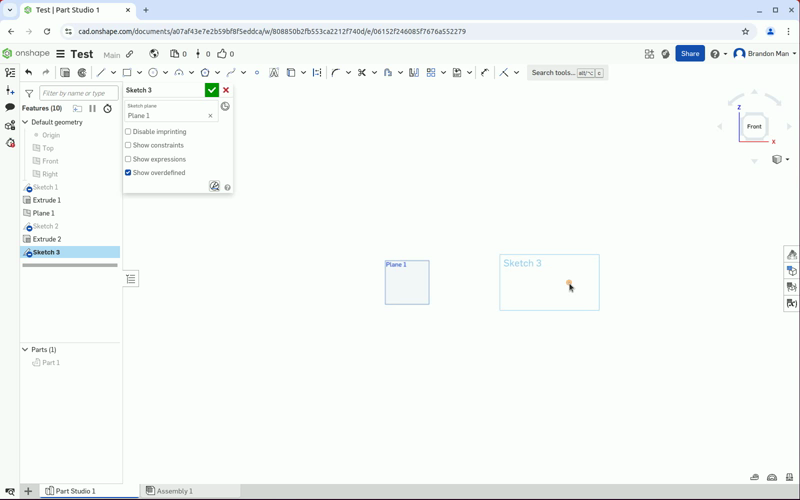
scroll(6)
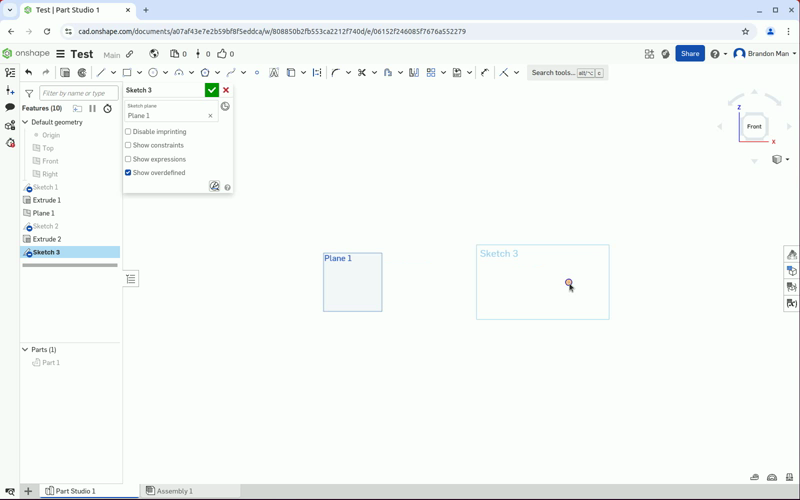
scroll(6)
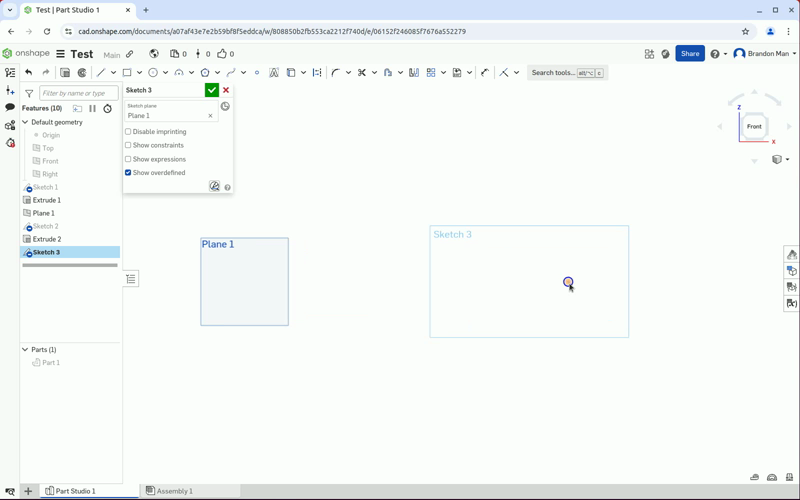
scroll(6)
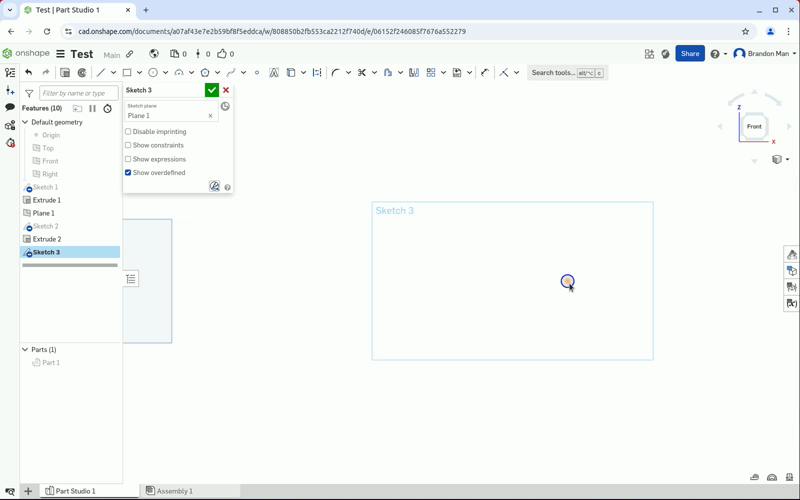
scroll(6)
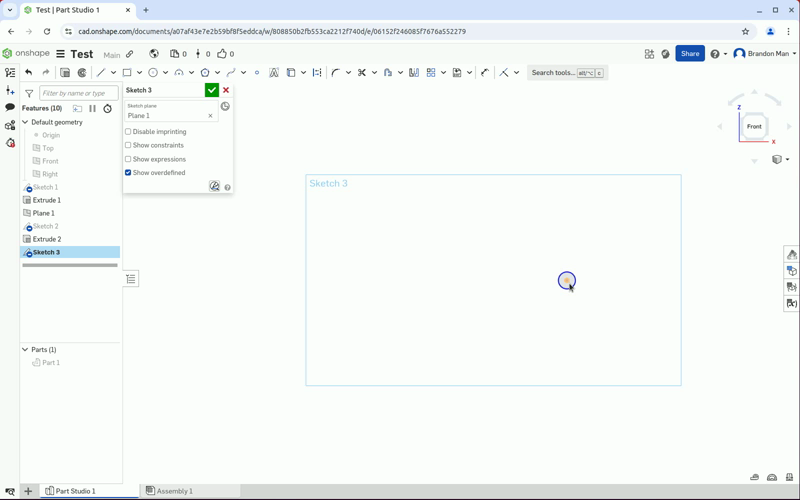
scroll(6)
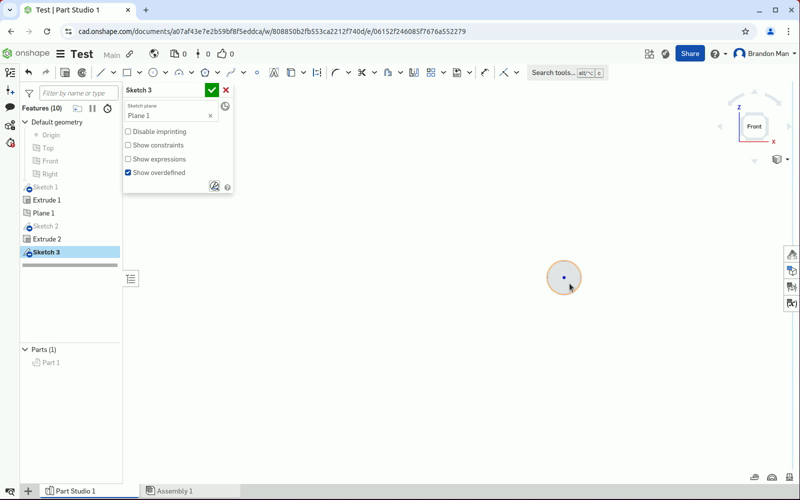
click(569, 283)
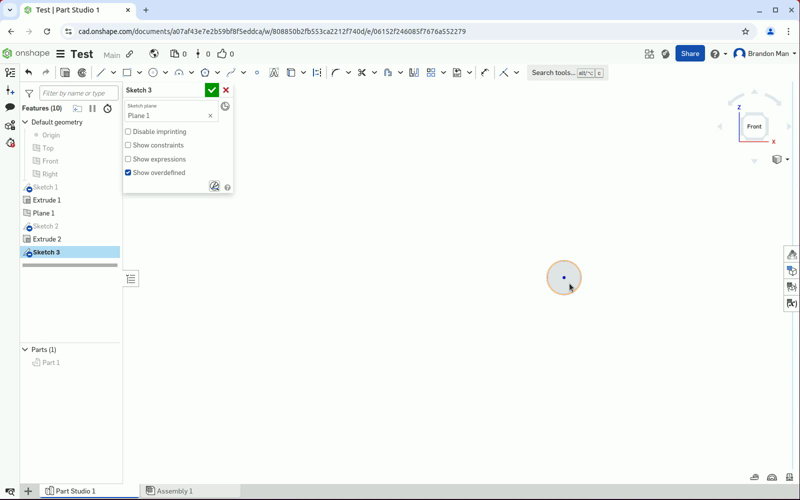
scroll(-6)
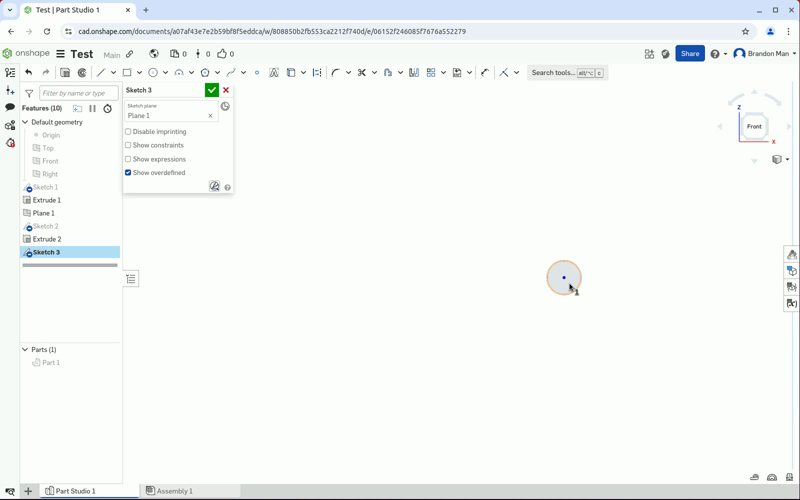
scroll(-6)
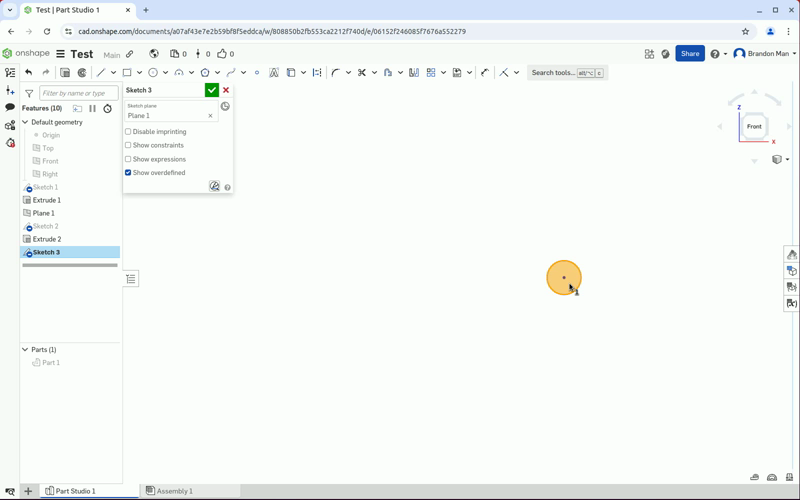
scroll(-6)
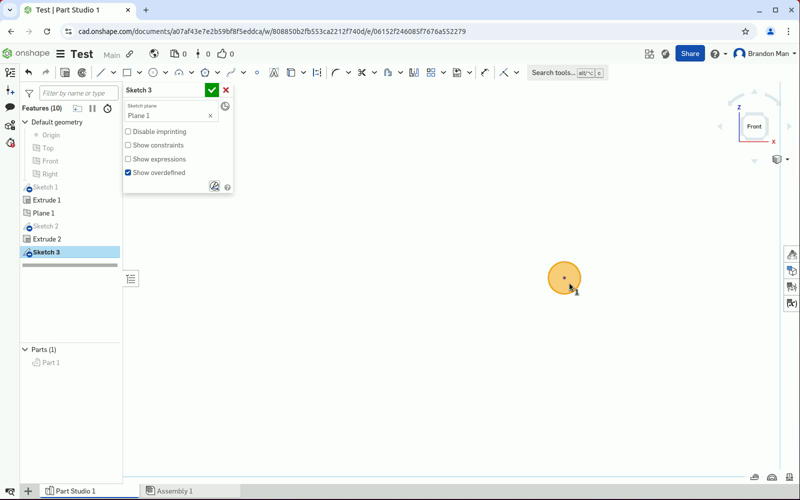
scroll(-6)
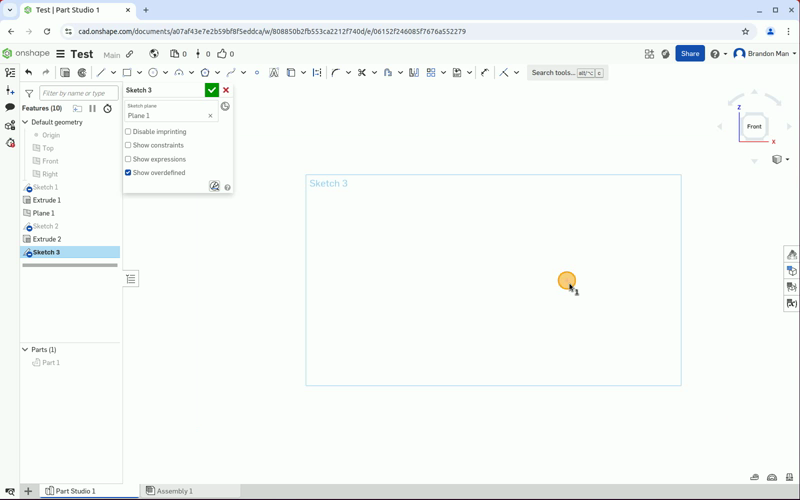
scroll(-6)
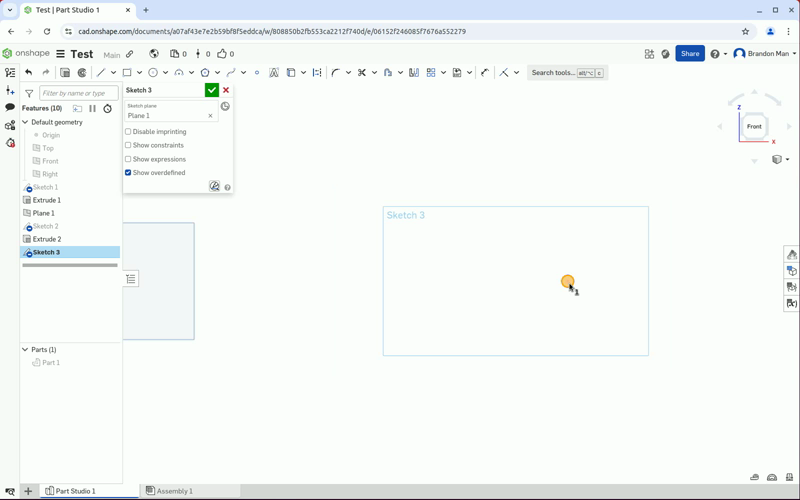
scroll(-6)
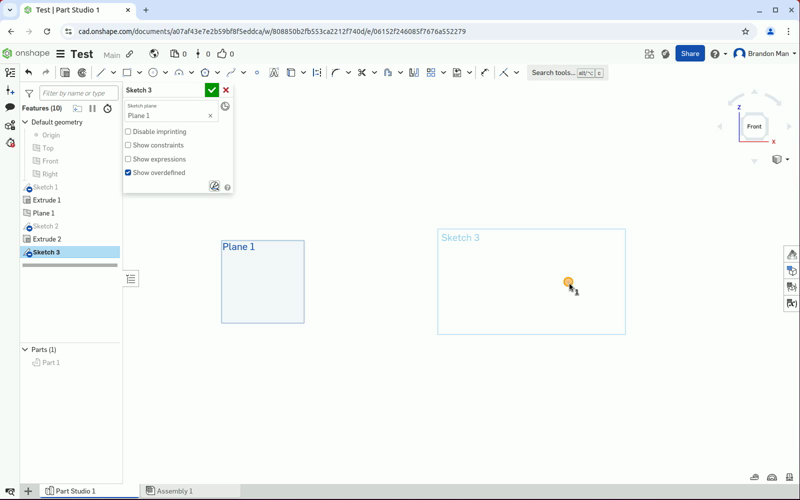
scroll(-6)
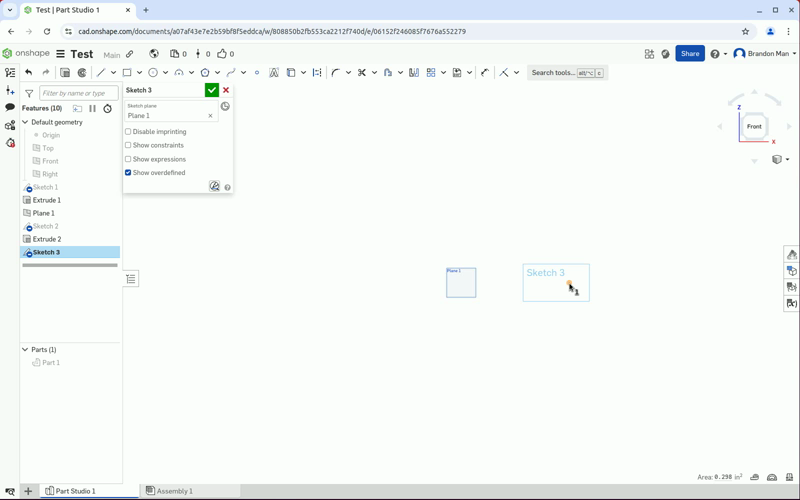
mouse_move(73, 352)
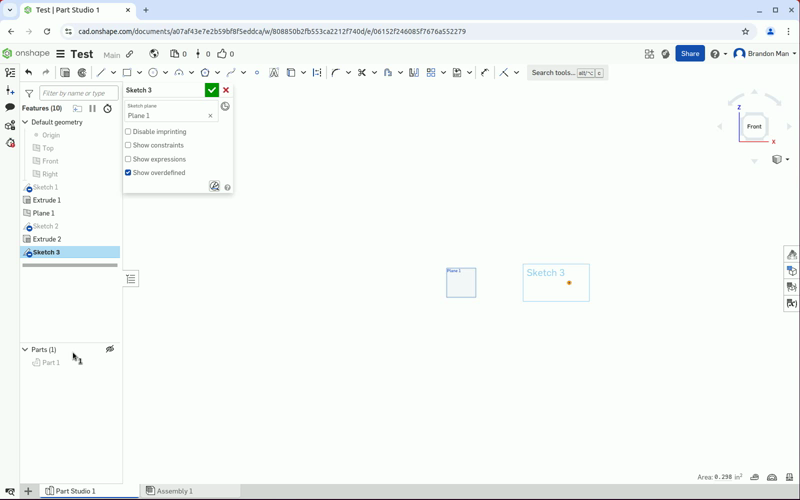
key(shift+y)
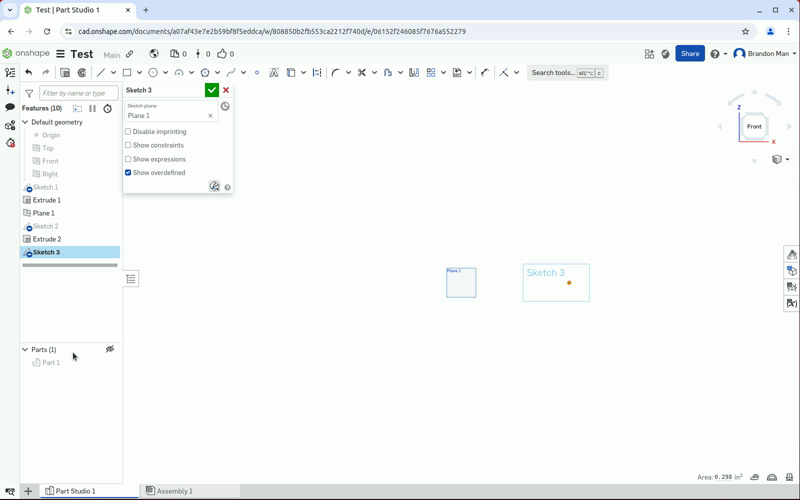
key(shift+e)
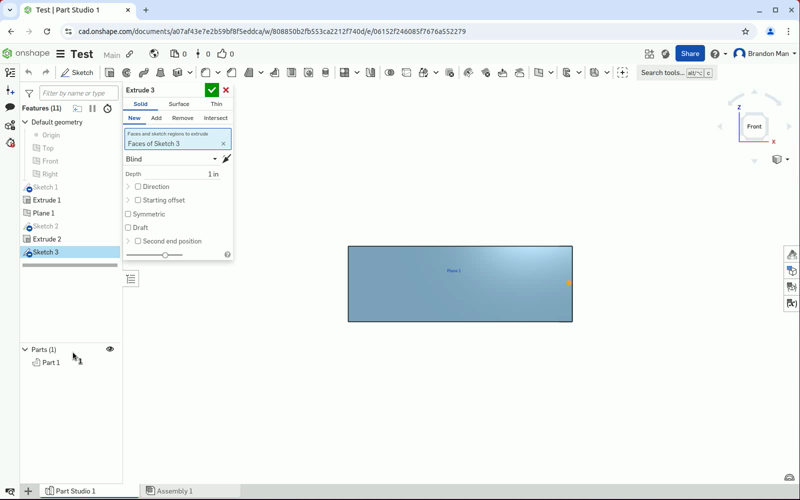
mouse_move(143, 106)
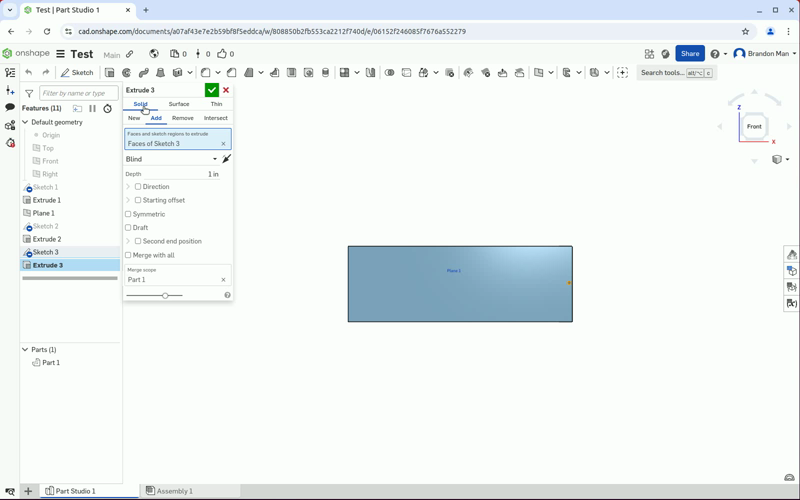
click(143, 106)
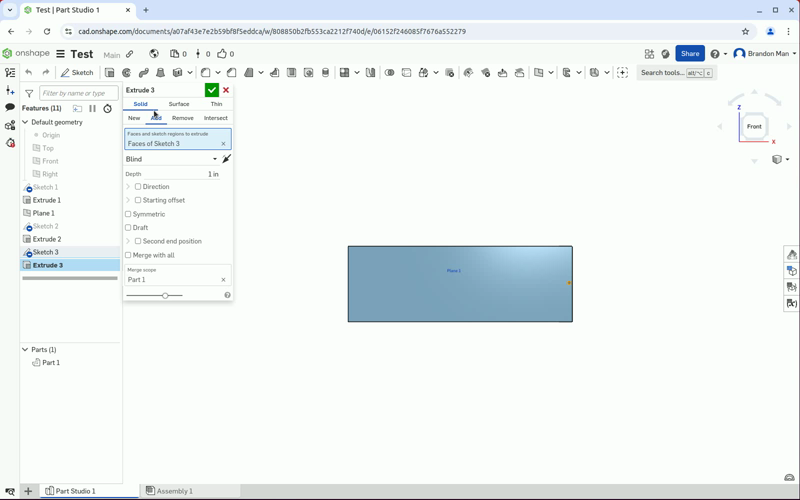
mouse_move(186, 120)
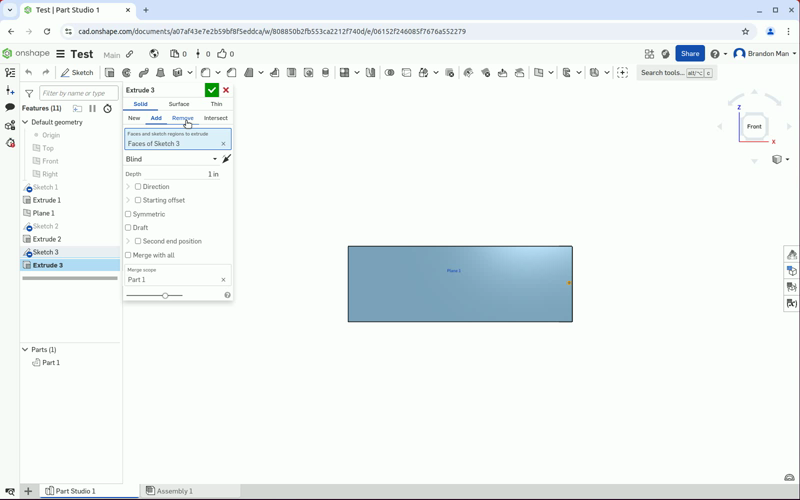
click(186, 120)
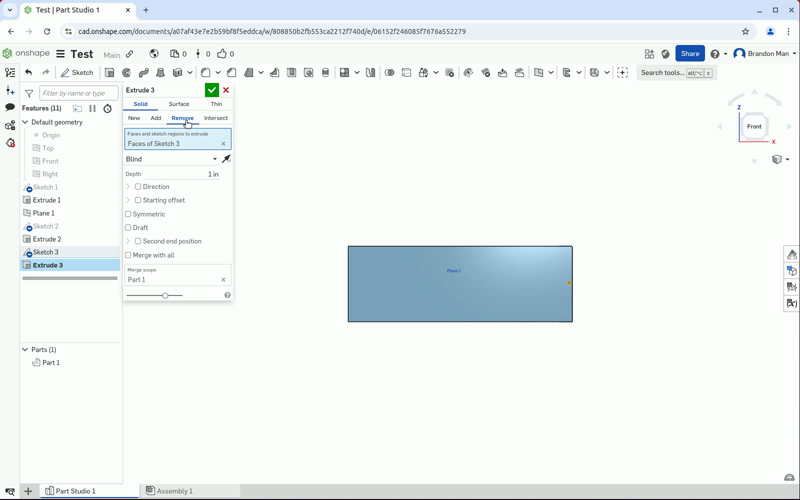
key(tab, 4)
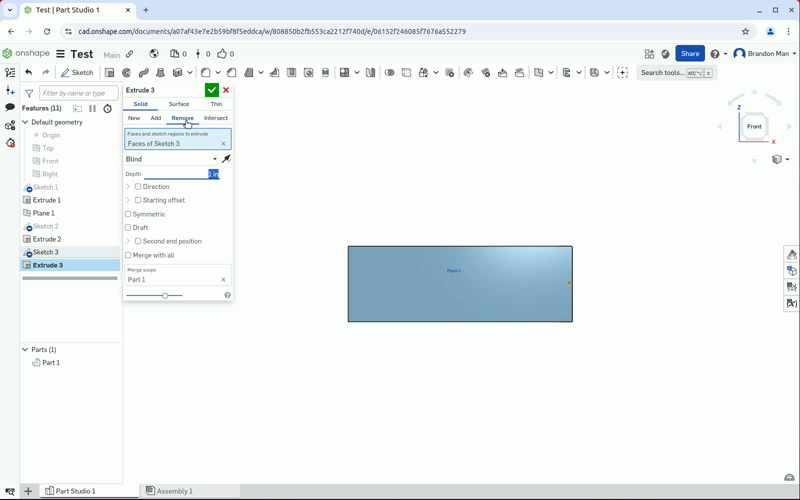
text(5.055)
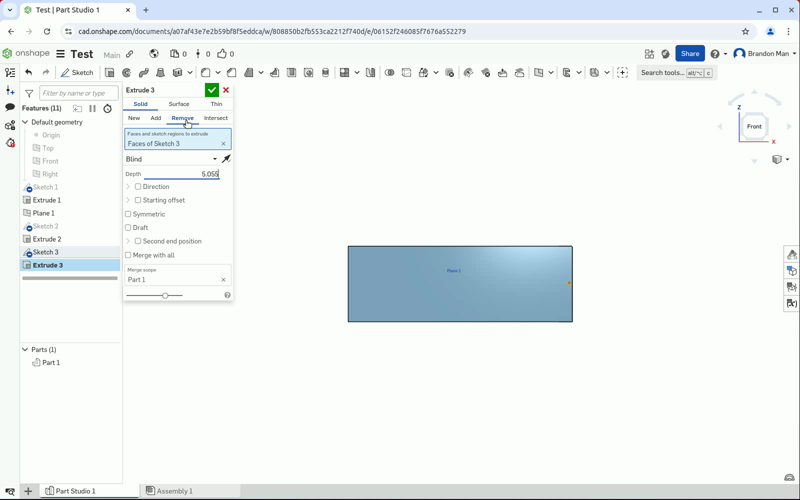
key(tab, 6)
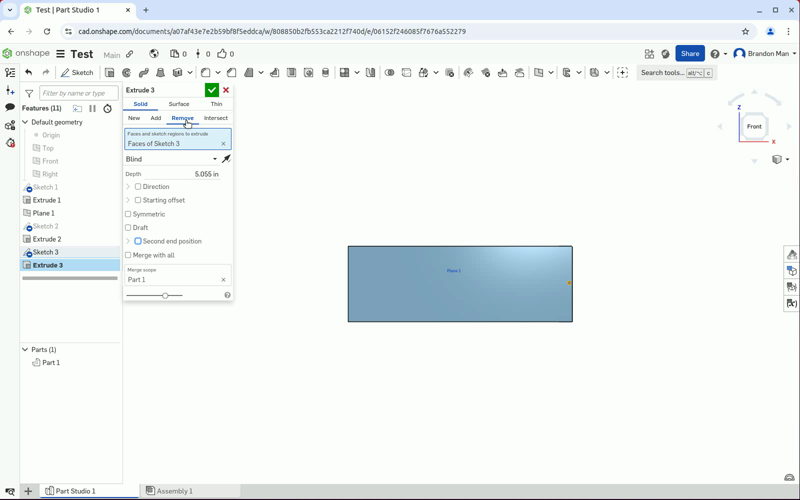
key(space)
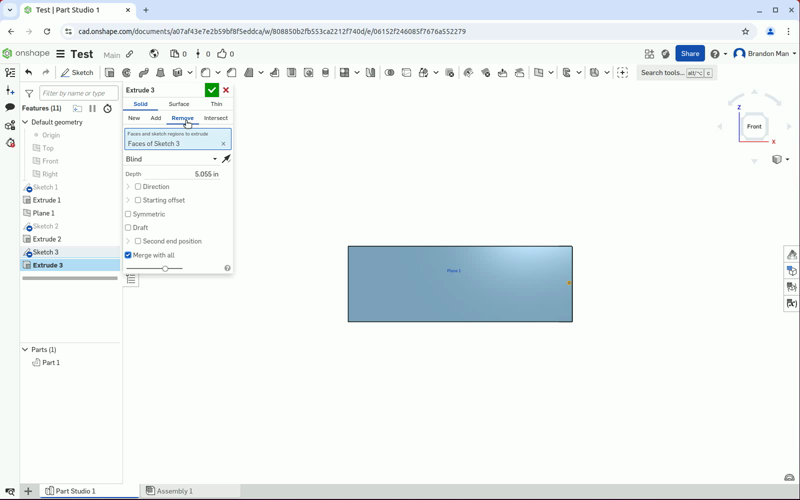
key(enter)
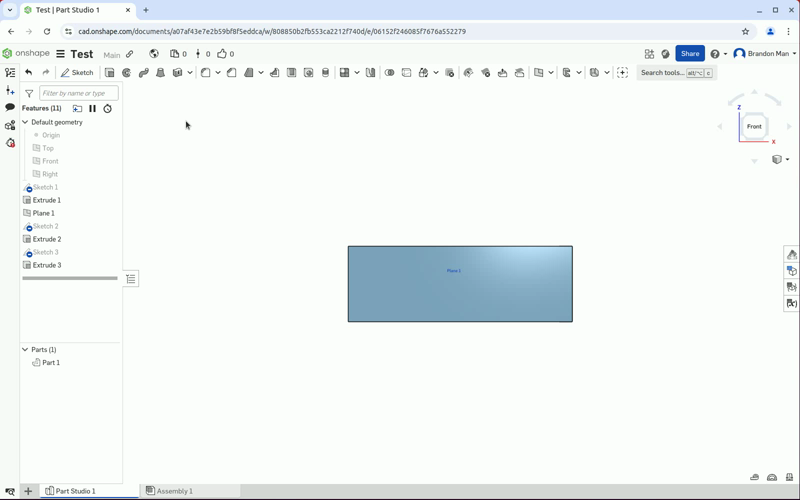
key(shift+h)
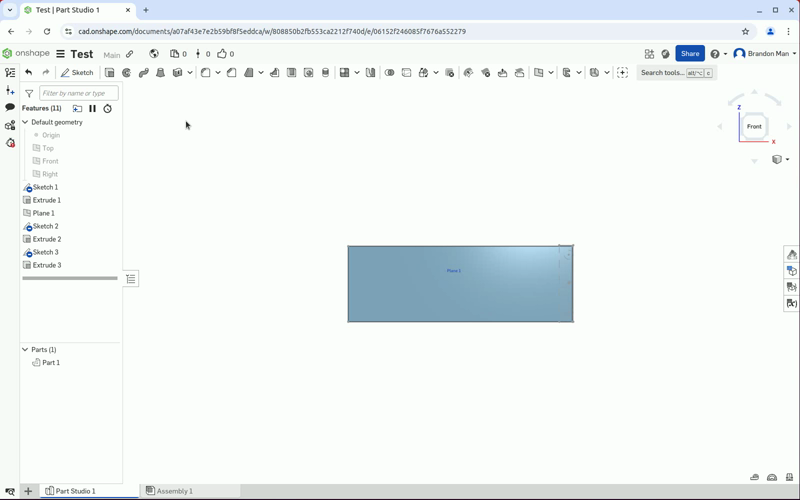
key(shift+h)
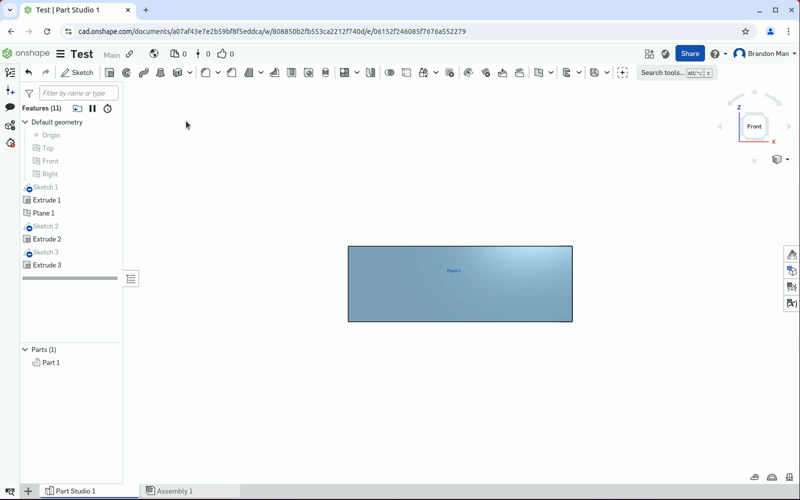
mouse_move(73, 189)
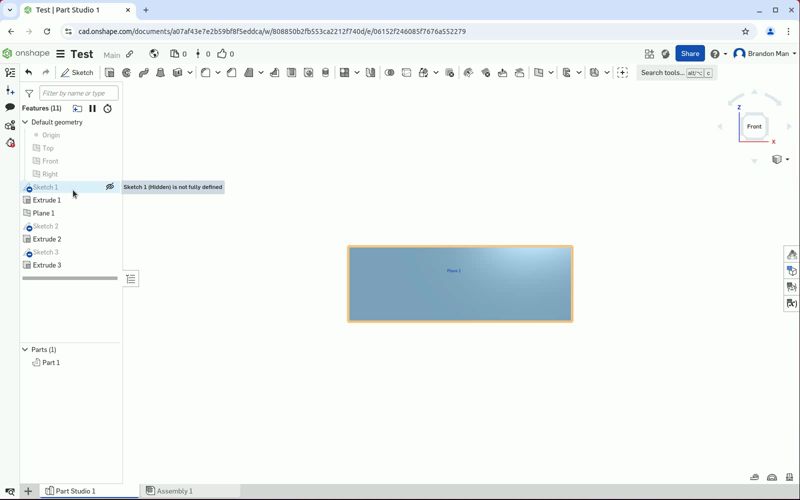
click(73, 189)
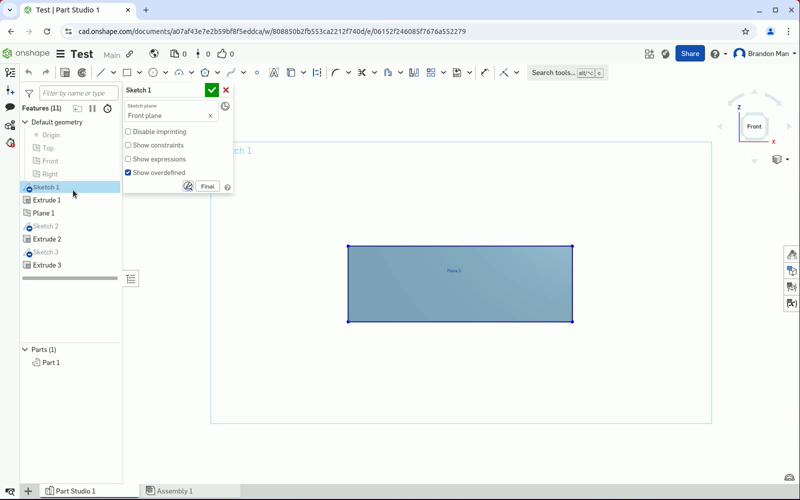
mouse_move(229, 92)
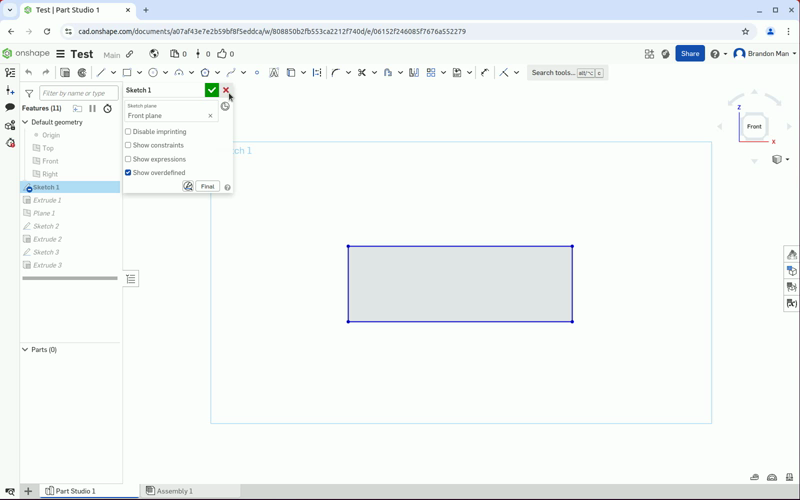
click(229, 92)
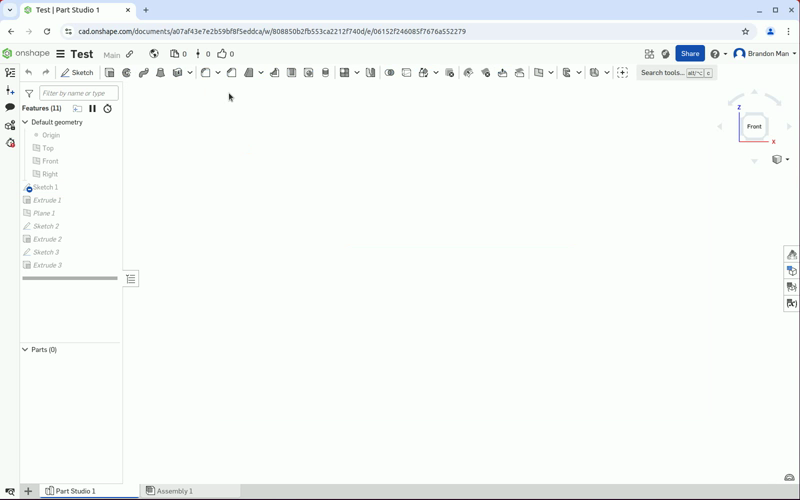
key(shift+s)
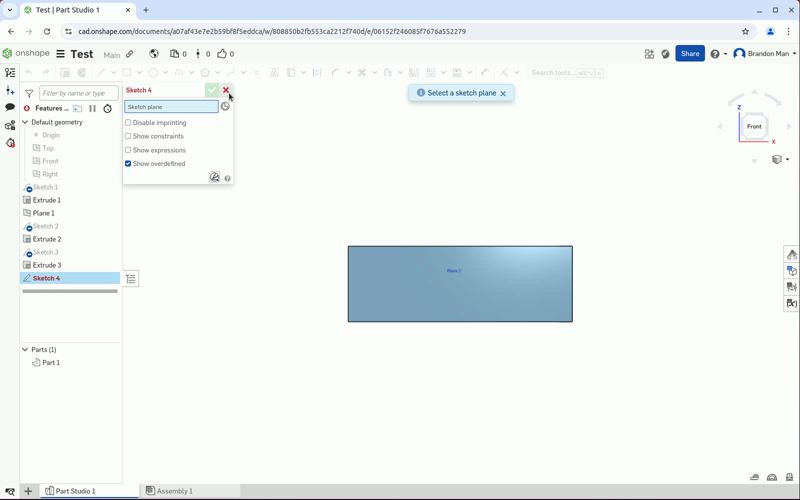
mouse_move(73, 215)
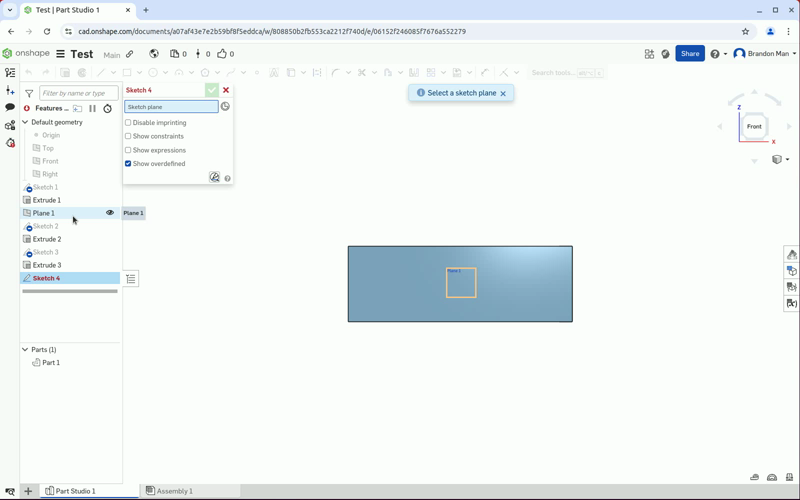
click(73, 215)
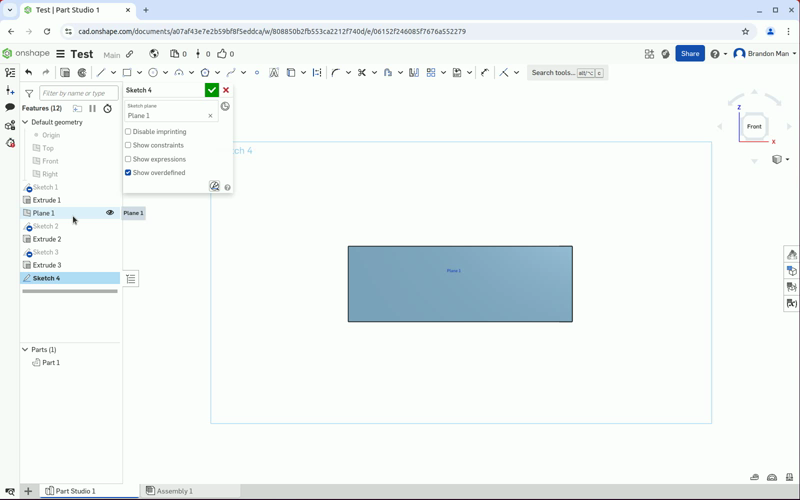
mouse_move(73, 352)
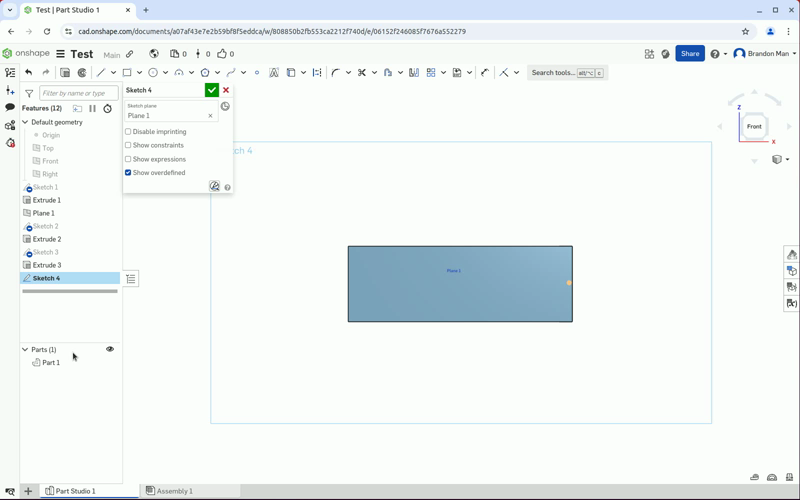
key(y)
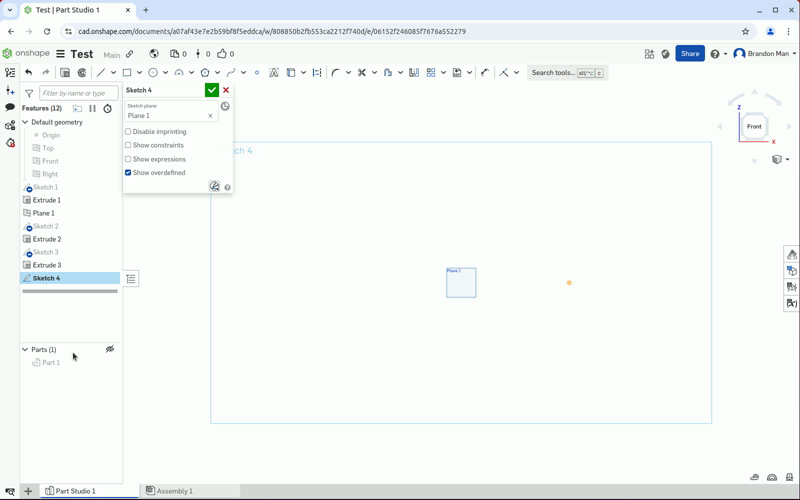
key(c)
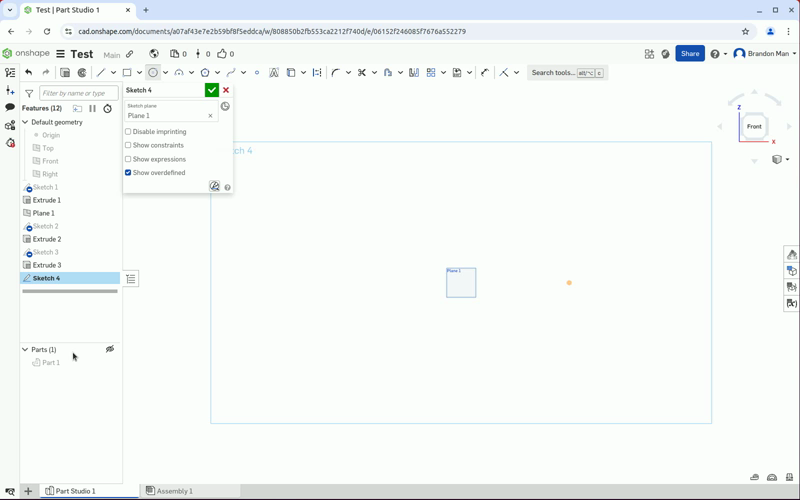
key_down(shift)
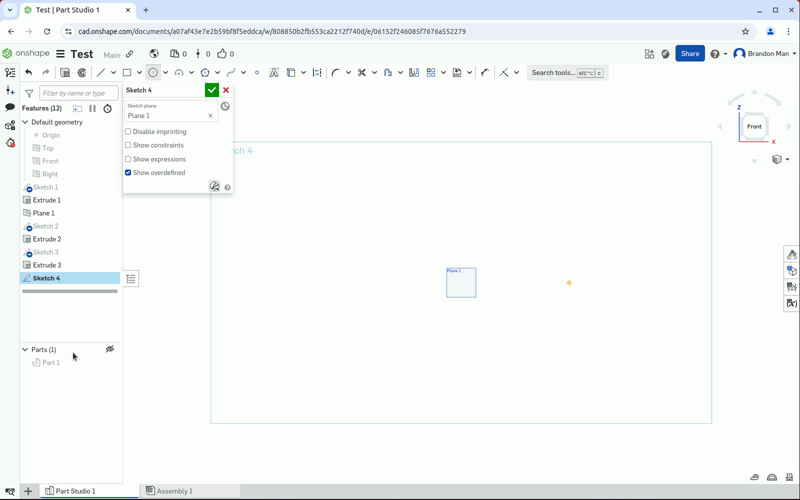
mouse_move(570, 254)
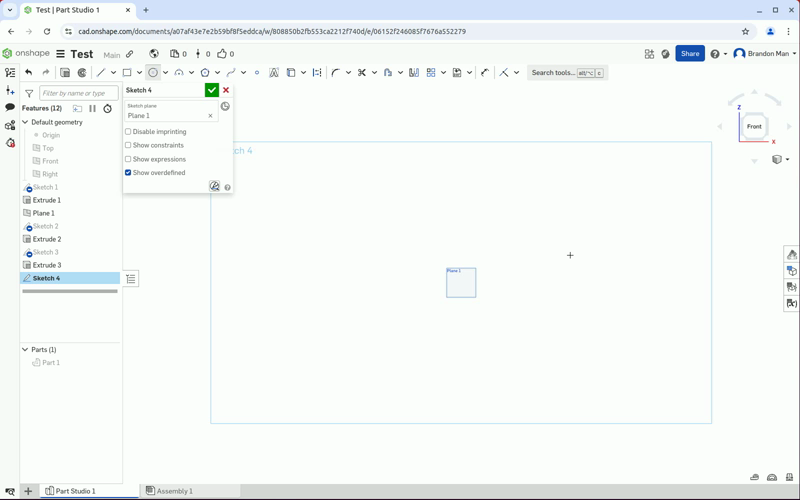
click(570, 254)
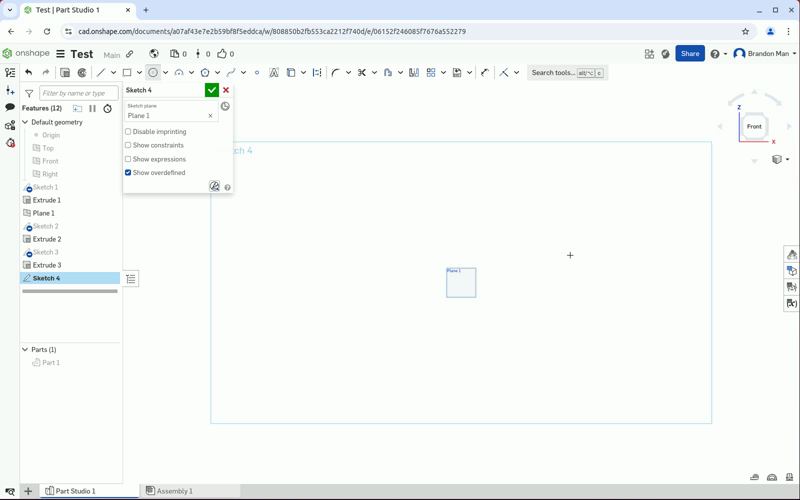
key_up(shift)
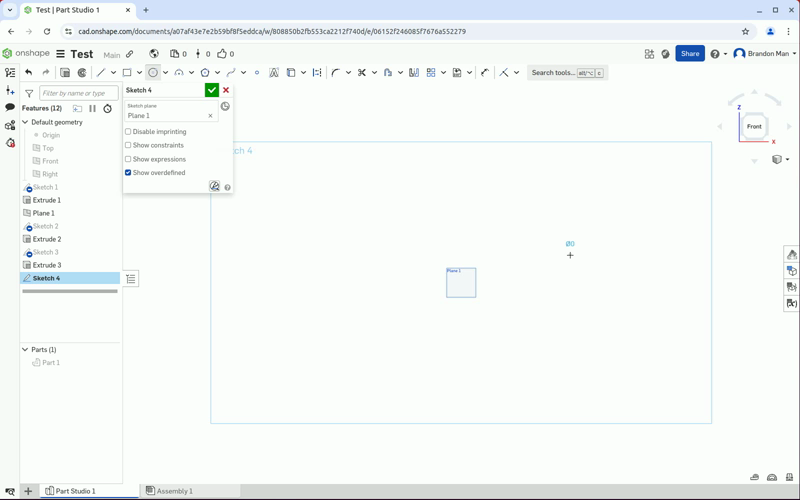
mouse_move(574, 254)
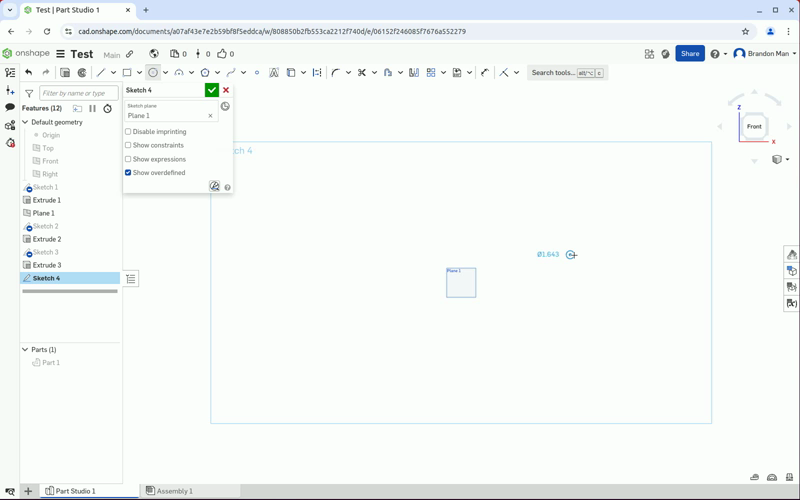
click(574, 254)
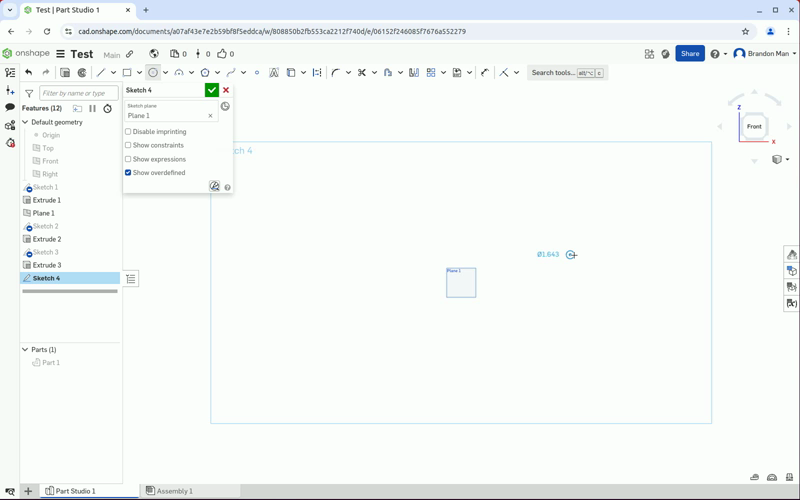
key(esc)
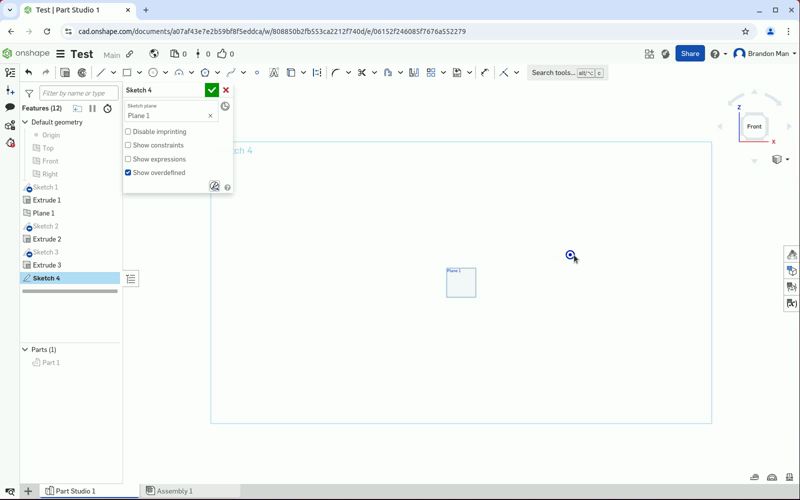
mouse_move(568, 254)
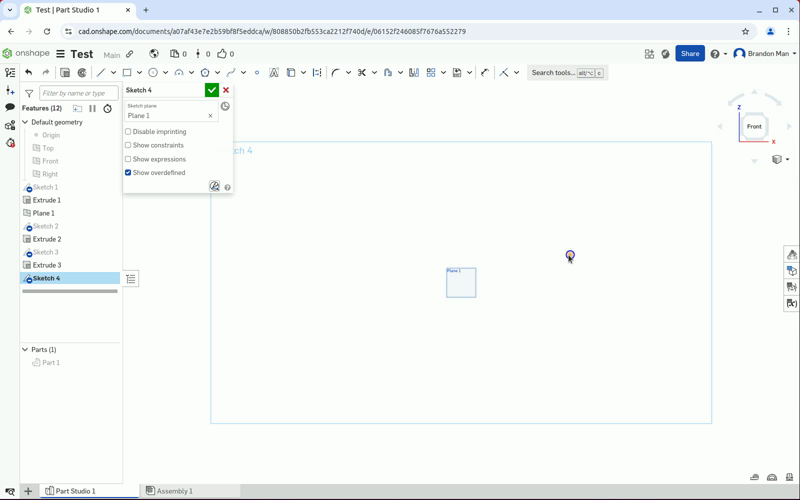
scroll(6)
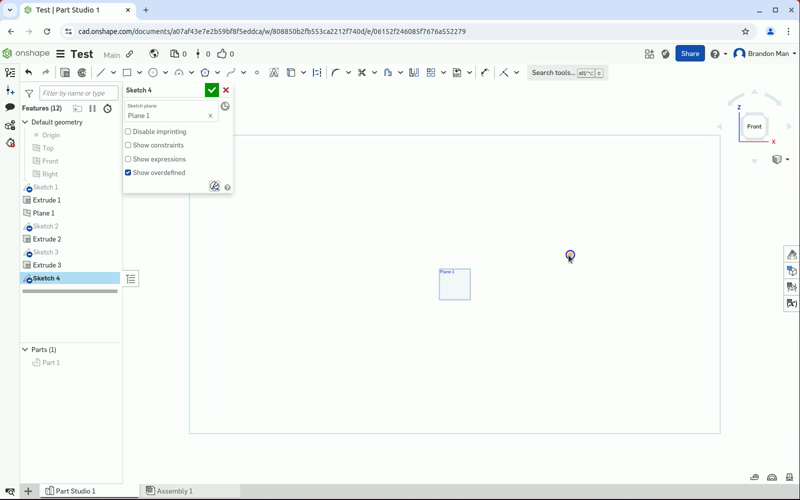
scroll(6)
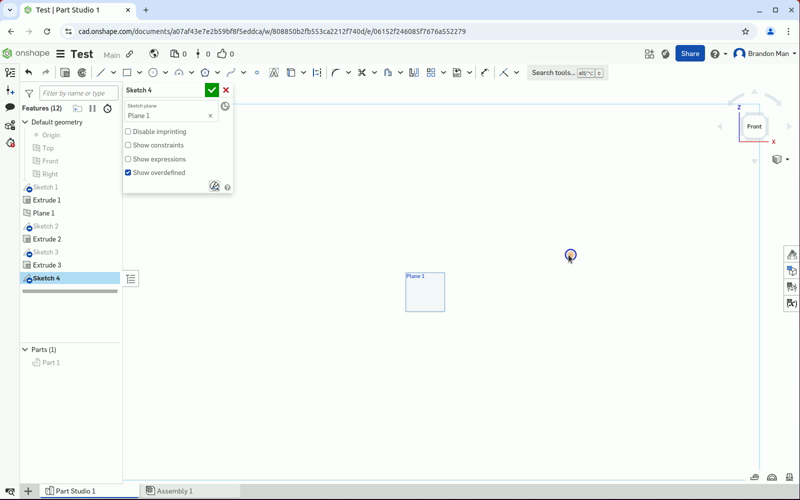
scroll(6)
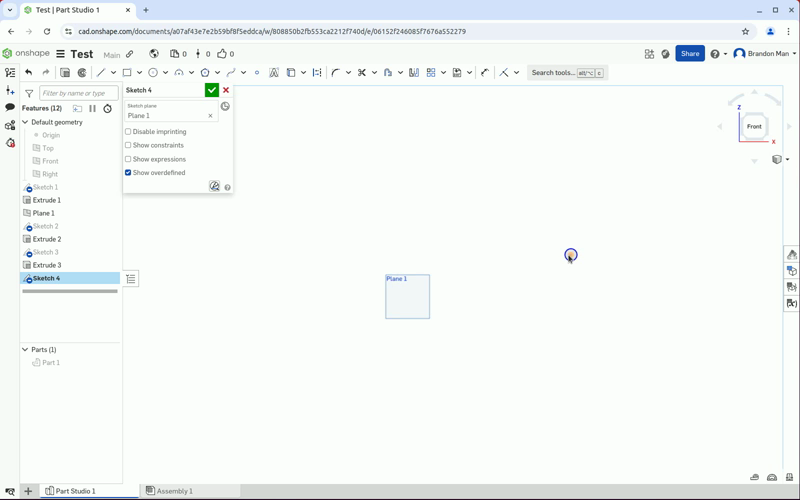
scroll(6)
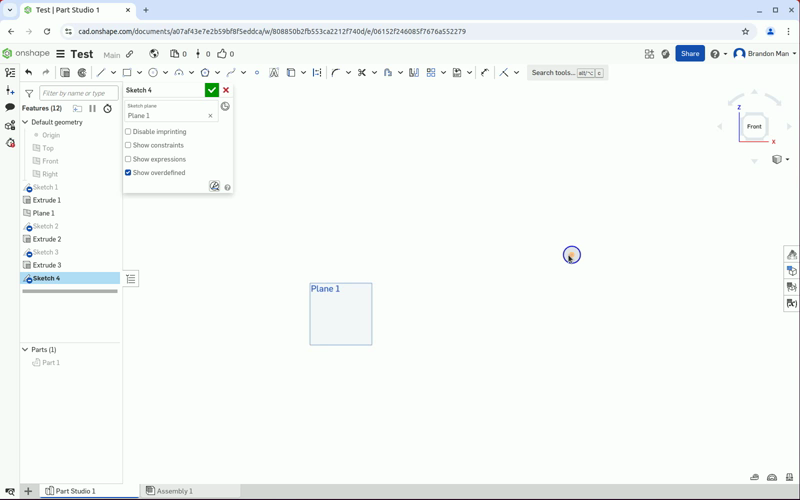
scroll(6)
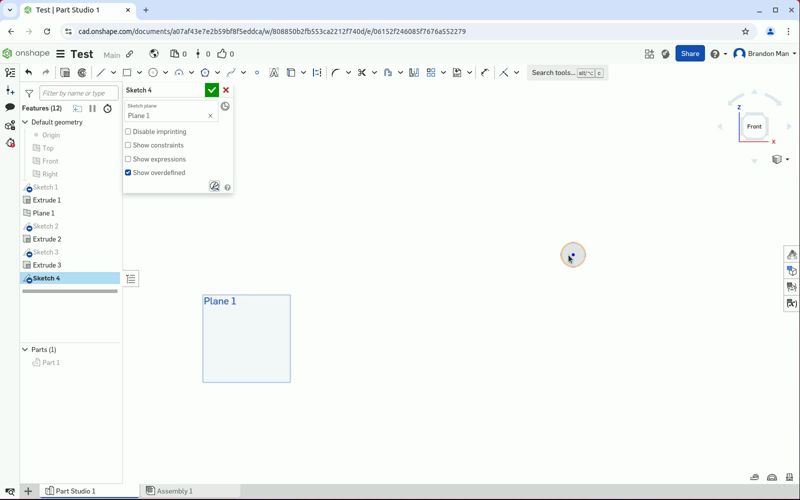
scroll(6)
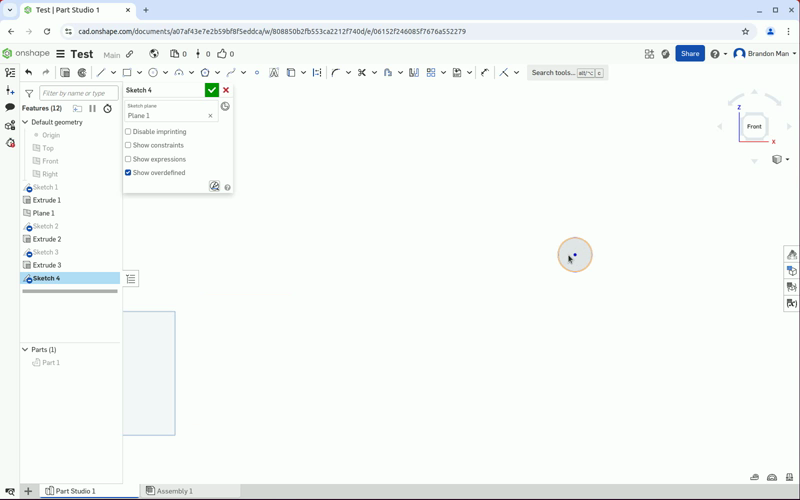
scroll(6)
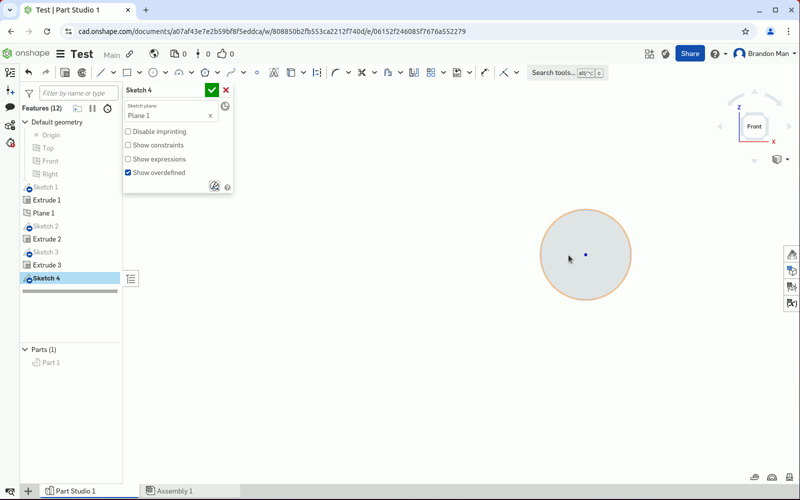
click(568, 254)
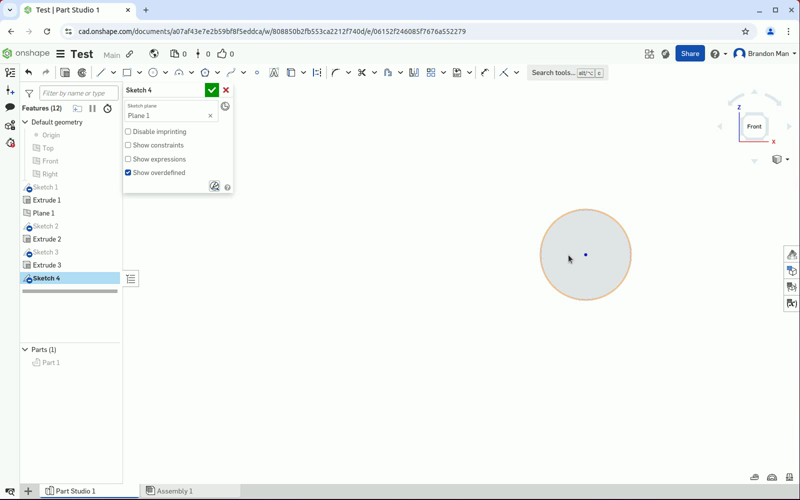
scroll(-6)
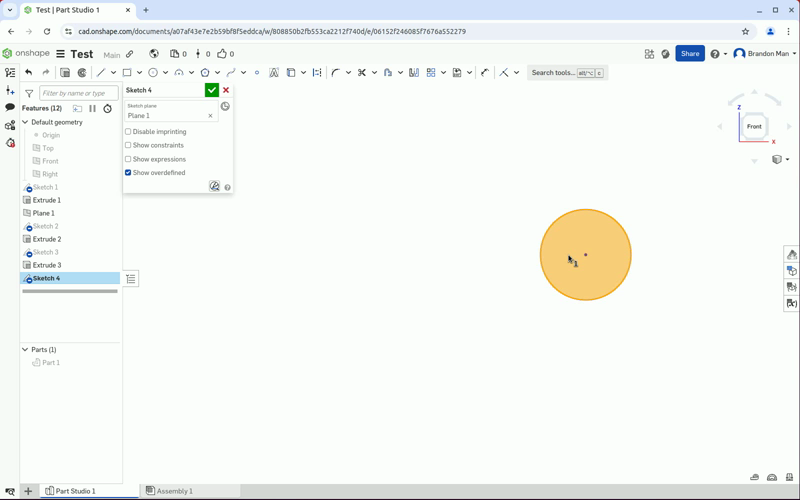
scroll(-6)
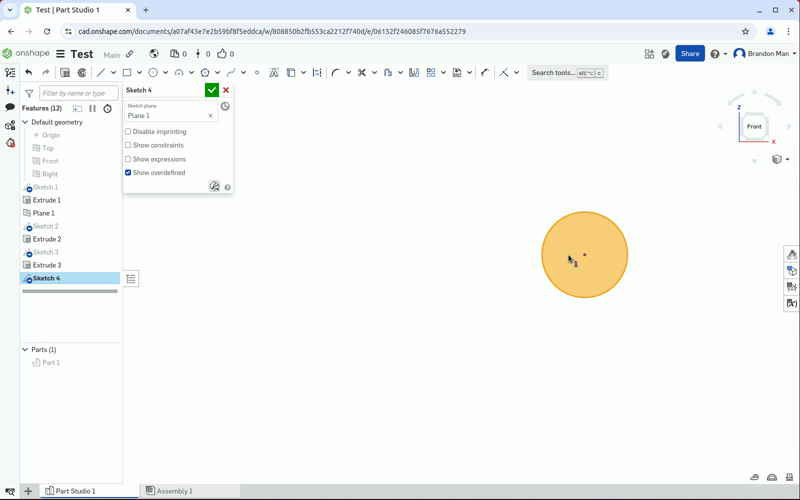
scroll(-6)
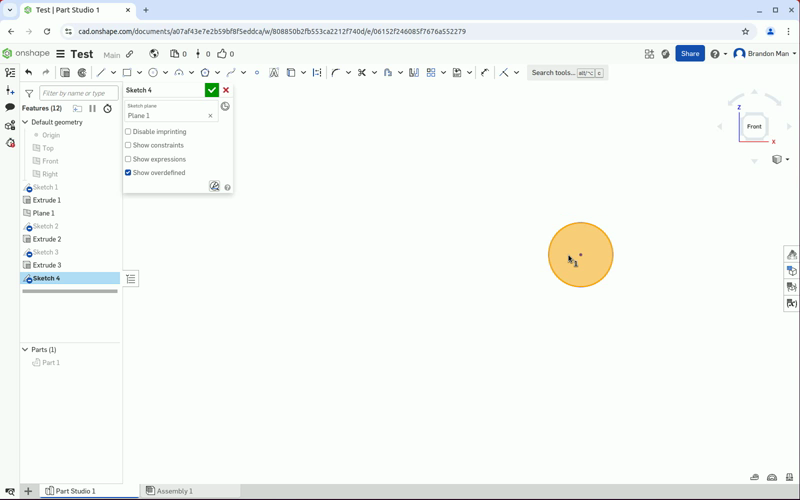
scroll(-6)
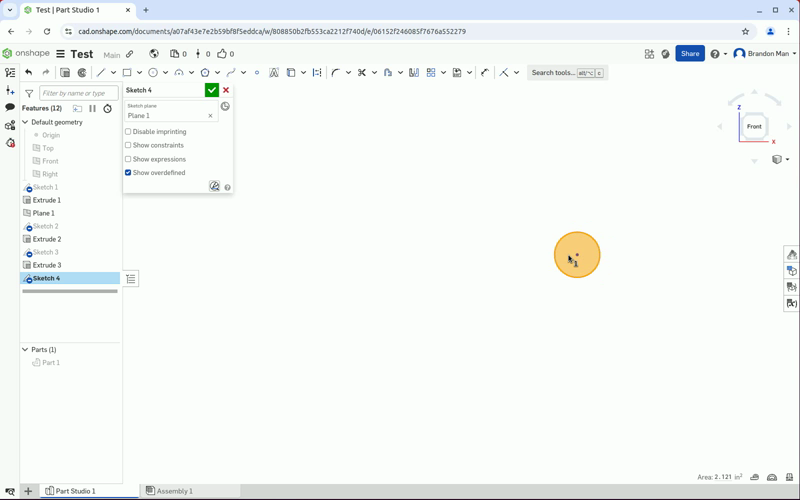
scroll(-6)
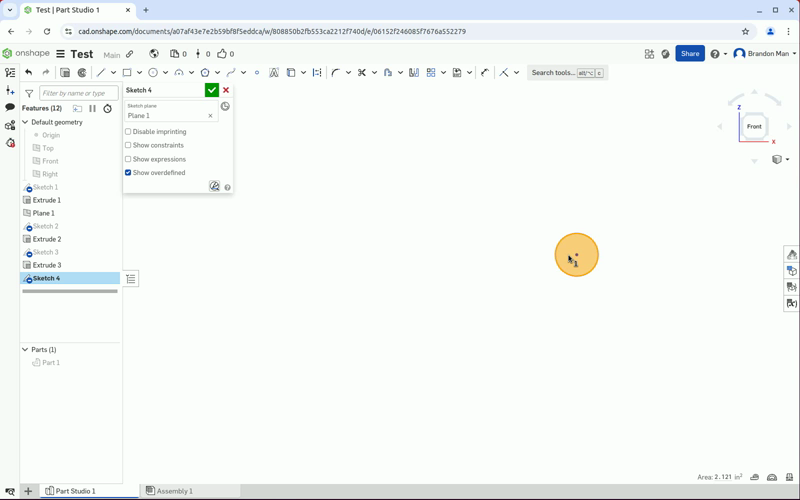
scroll(-6)
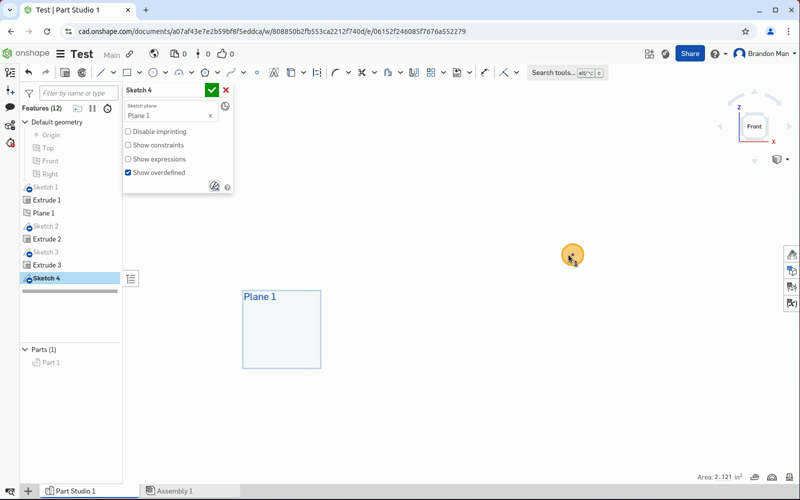
scroll(-6)
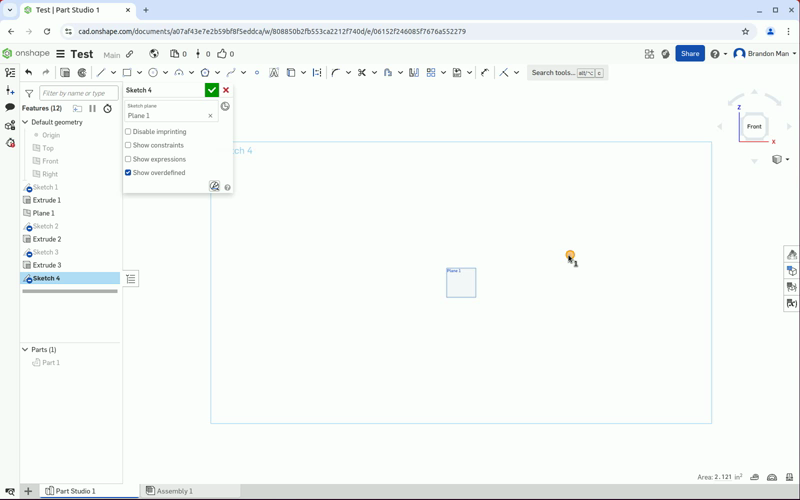
mouse_move(73, 352)
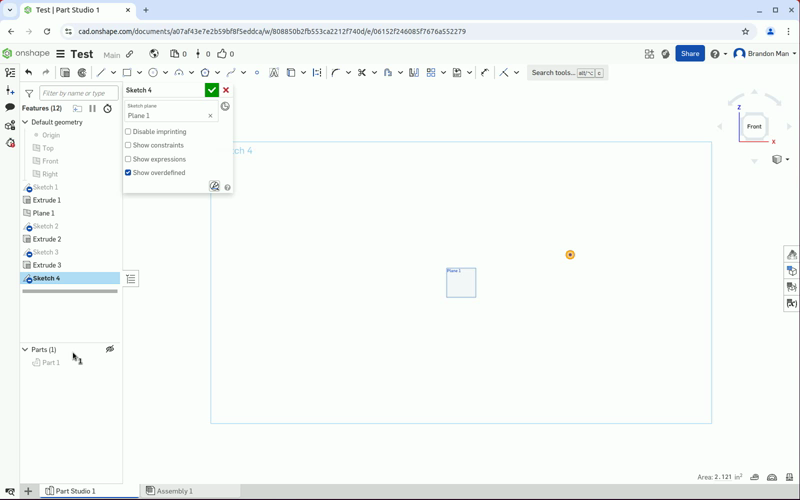
key(shift+y)
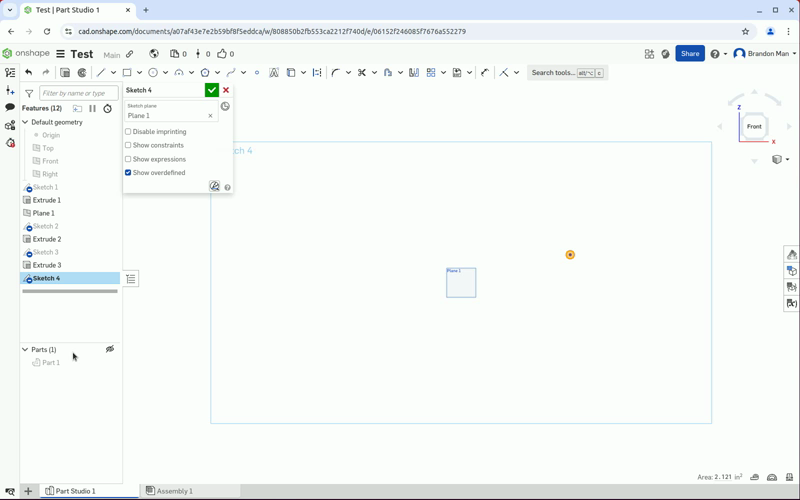
key(shift+e)
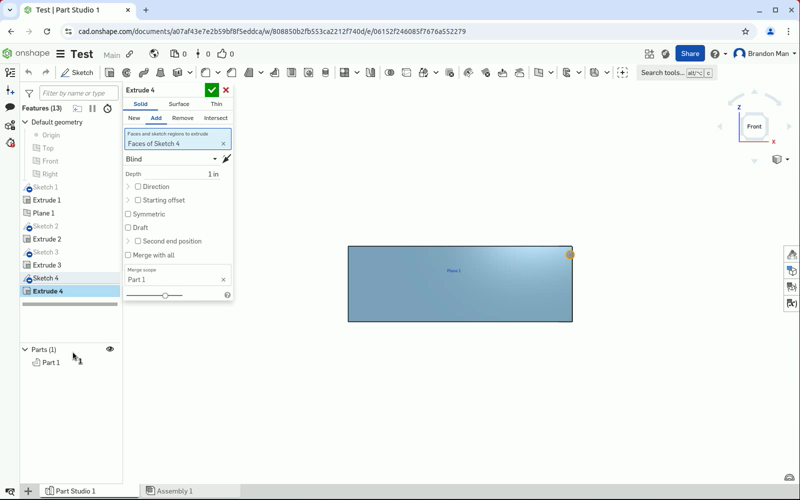
mouse_move(143, 106)
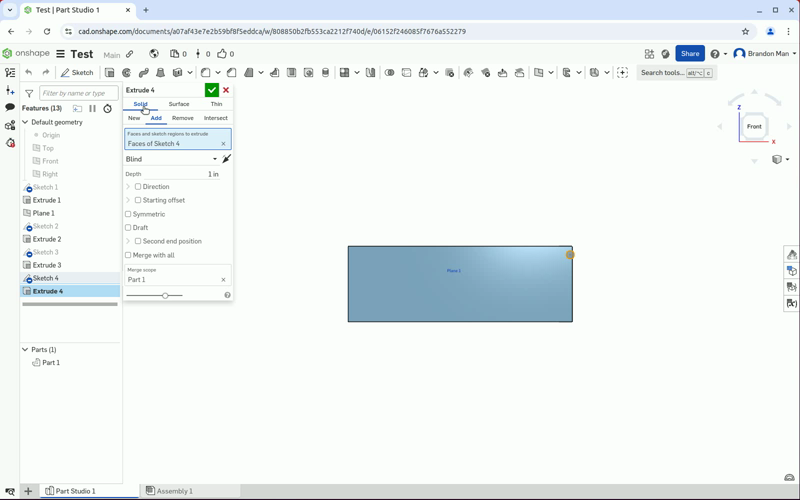
click(143, 106)
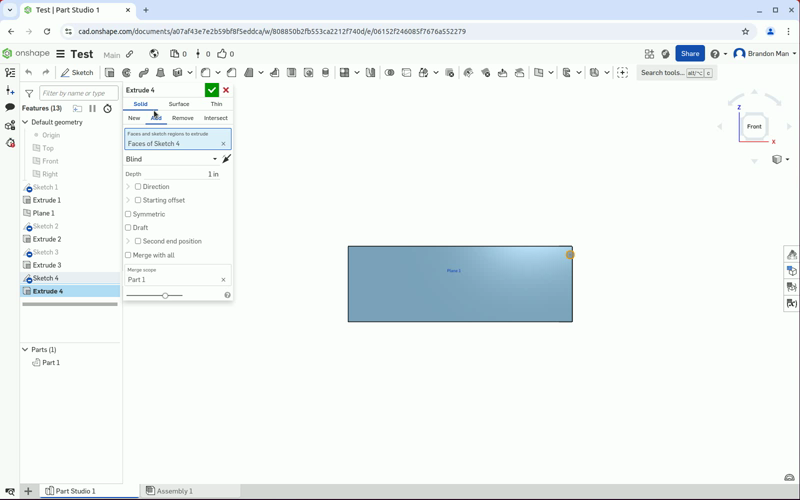
mouse_move(186, 120)
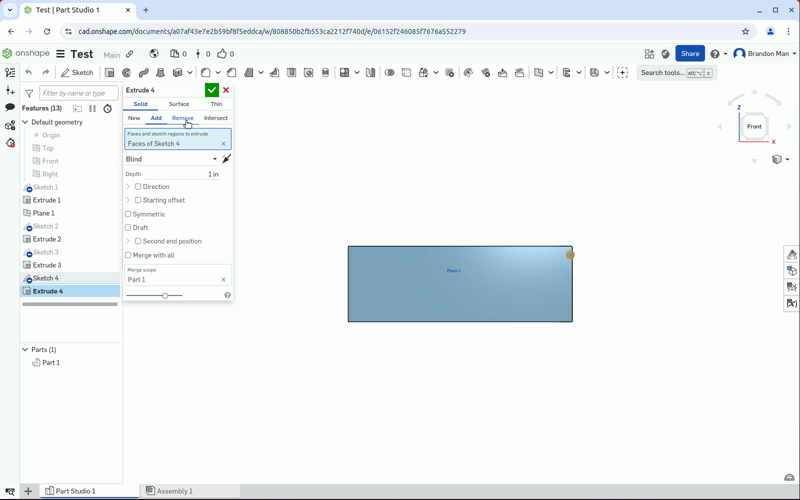
click(186, 120)
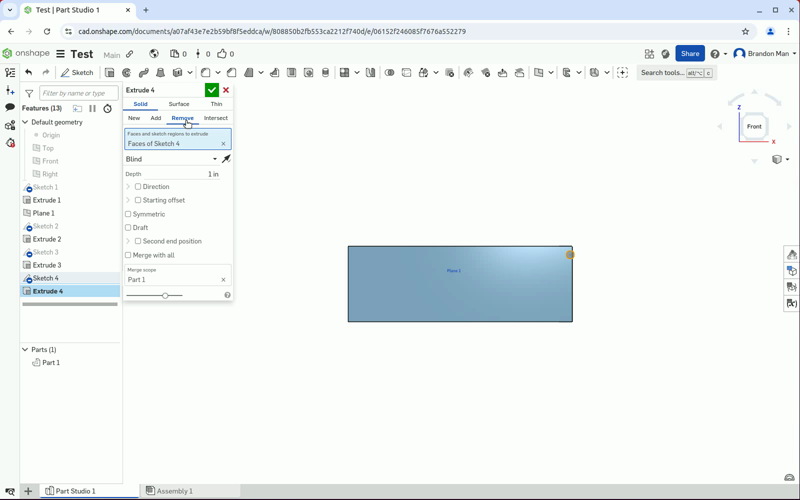
key(tab, 4)
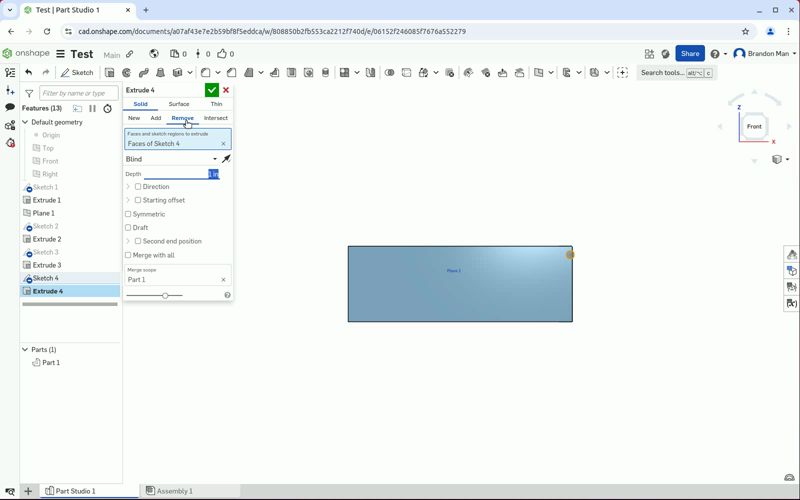
text(5.055)
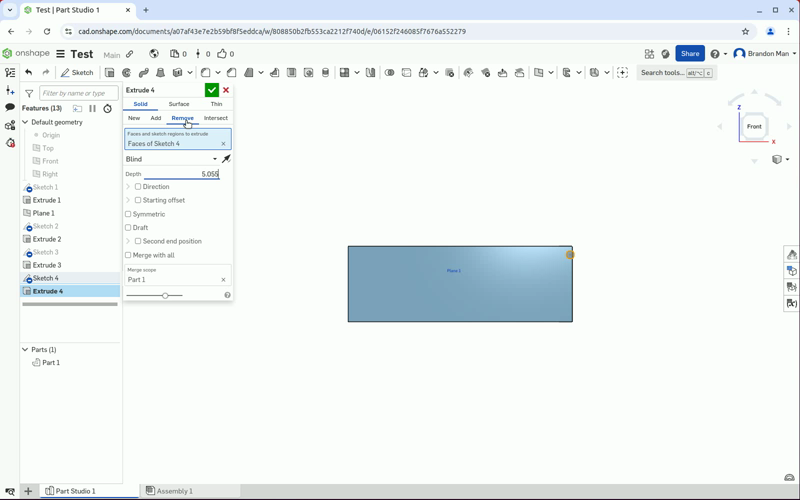
key(tab, 6)
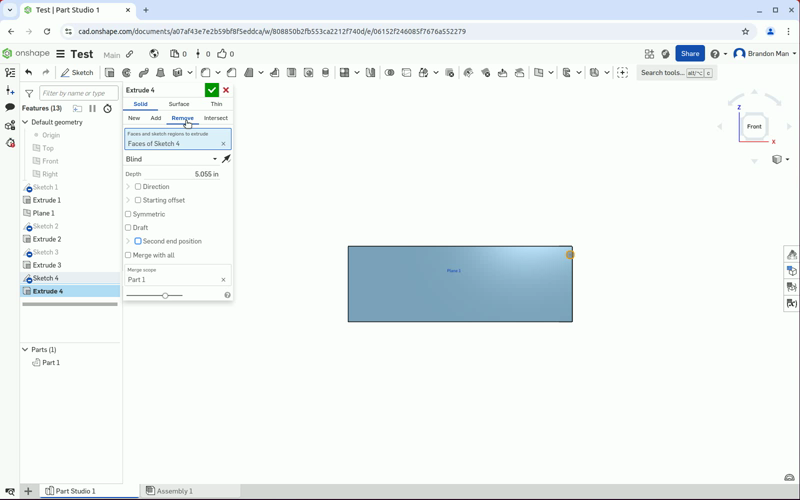
key(space)
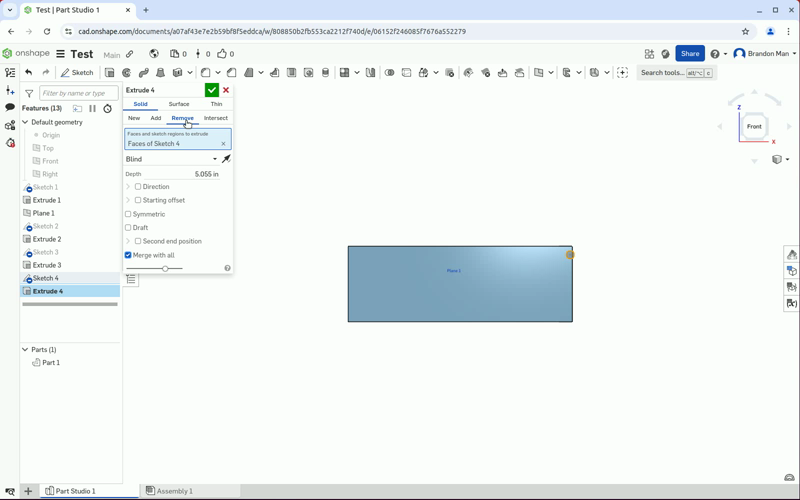
key(enter)
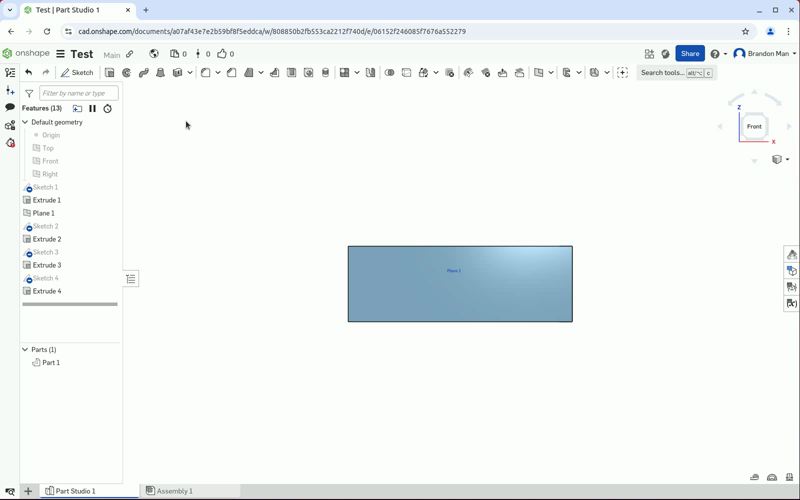
key(shift+h)
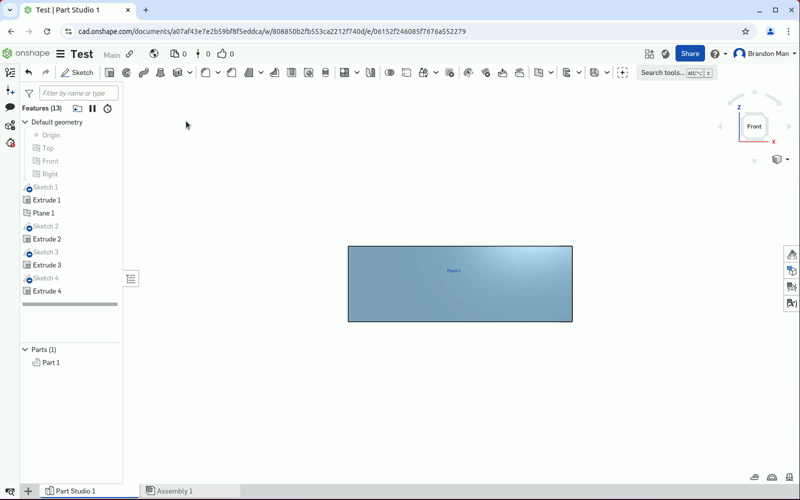
key(shift+h)
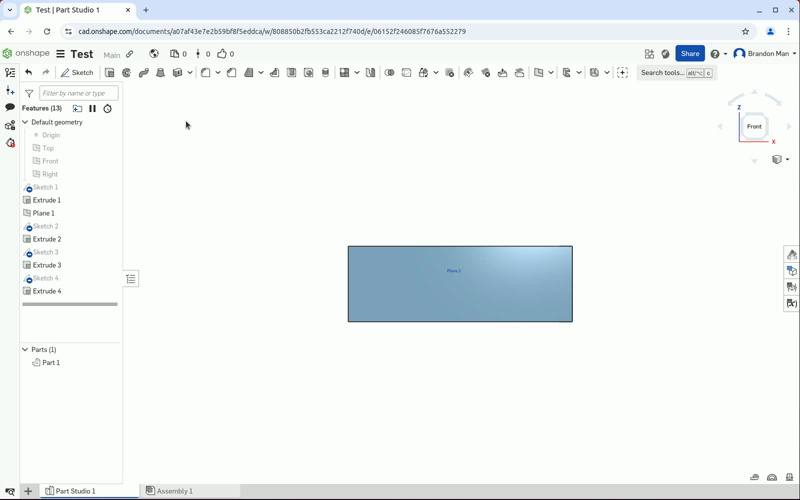
mouse_move(73, 189)
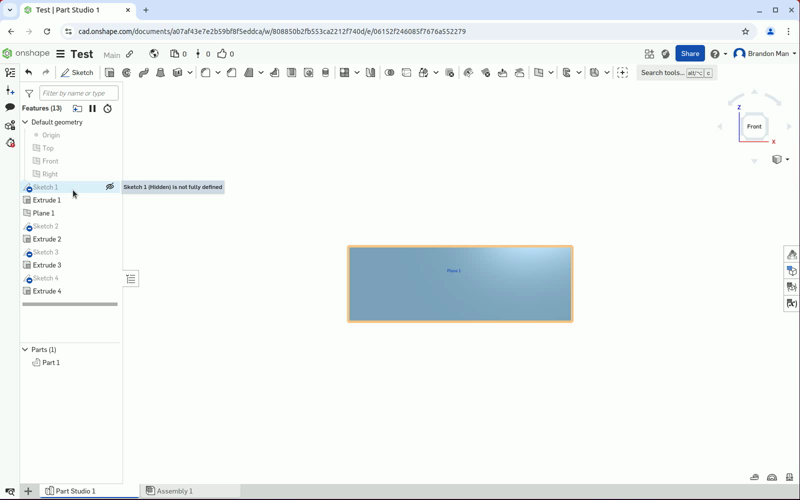
click(73, 189)
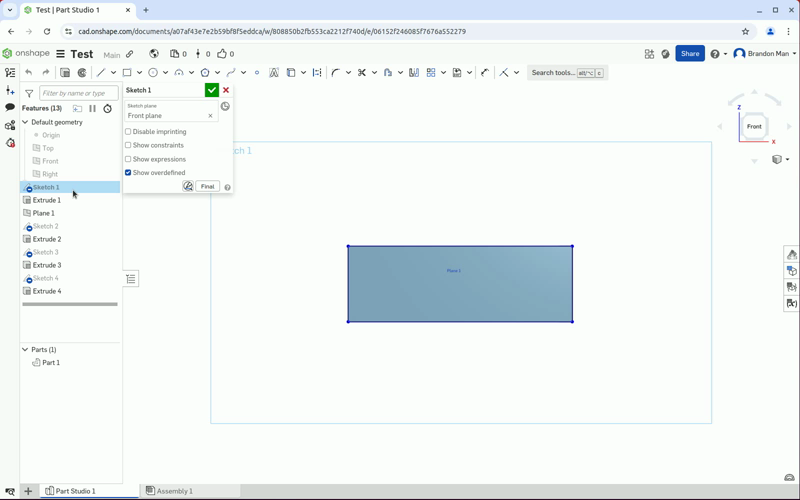
mouse_move(229, 92)
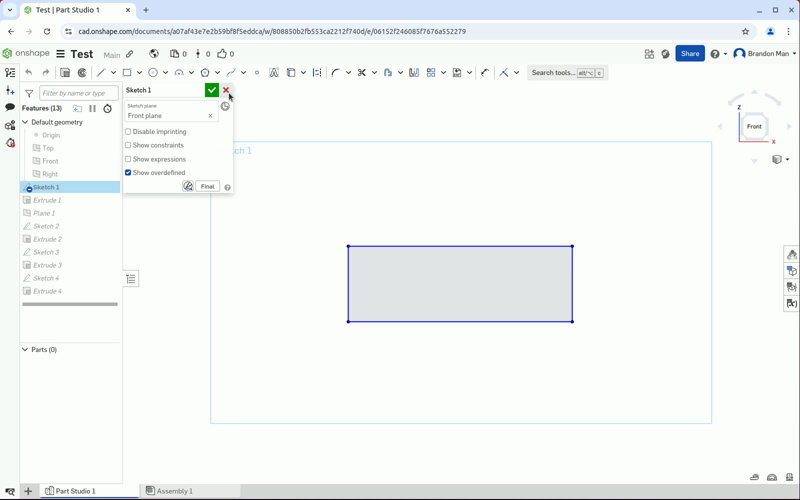
click(229, 92)
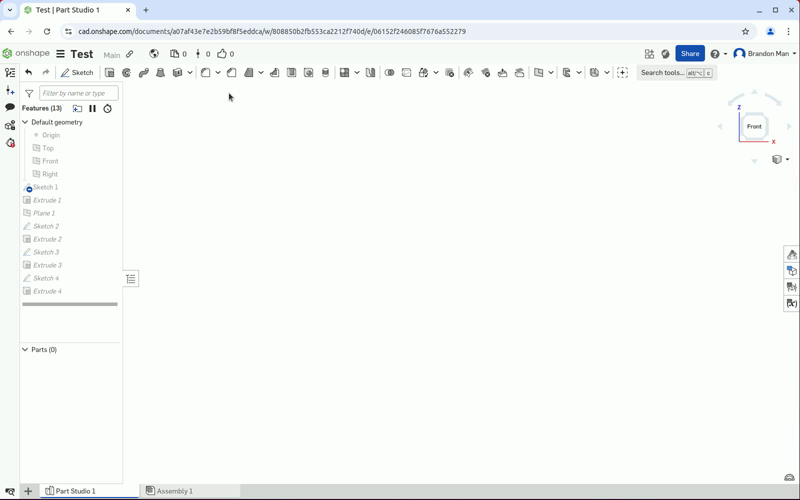
key(shift+s)
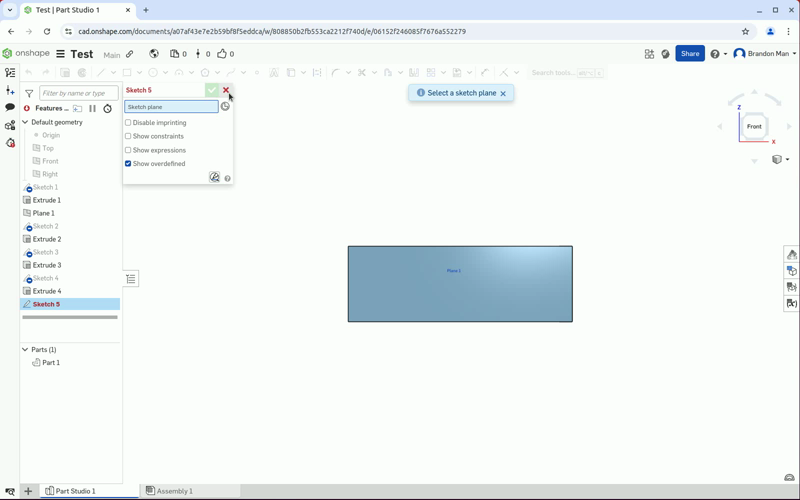
mouse_move(73, 215)
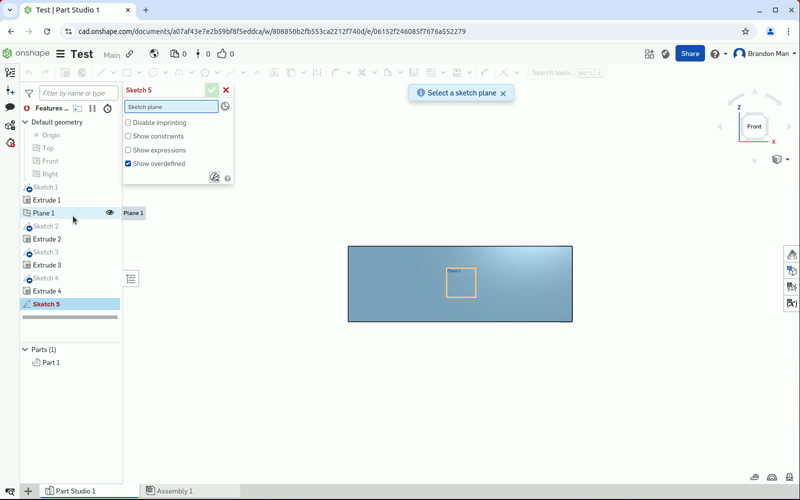
click(73, 215)
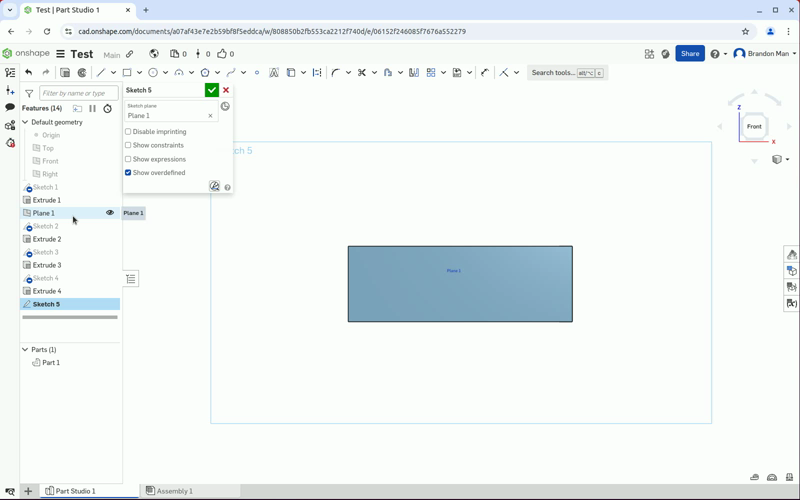
mouse_move(73, 352)
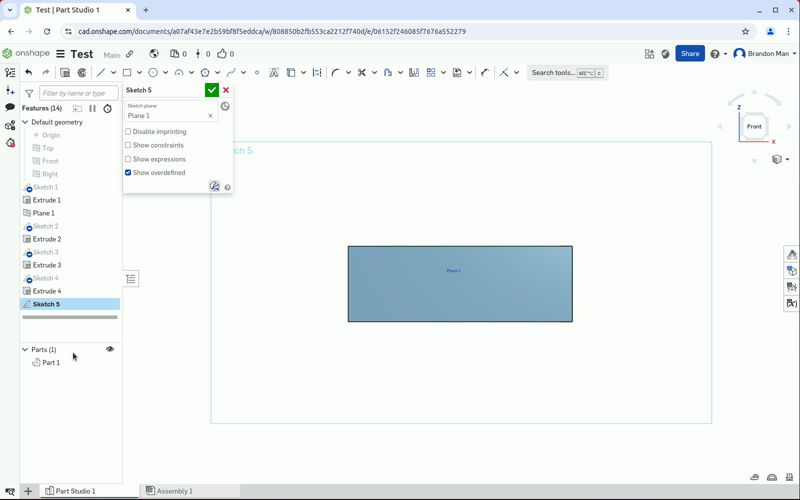
key(y)
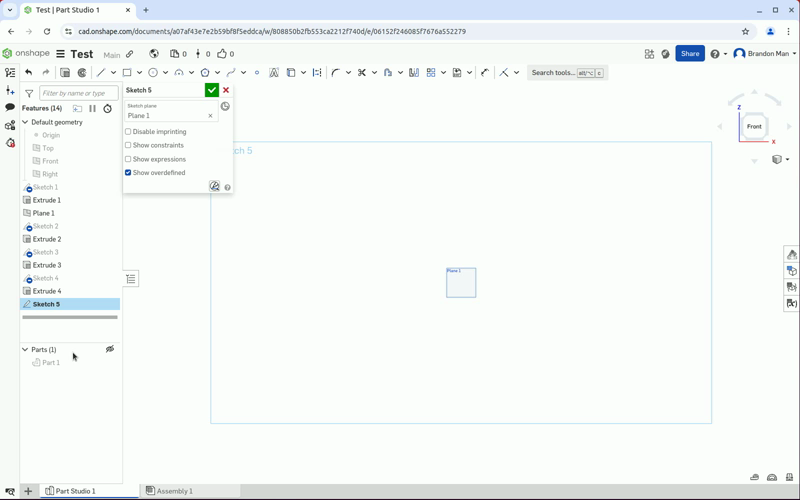
key(c)
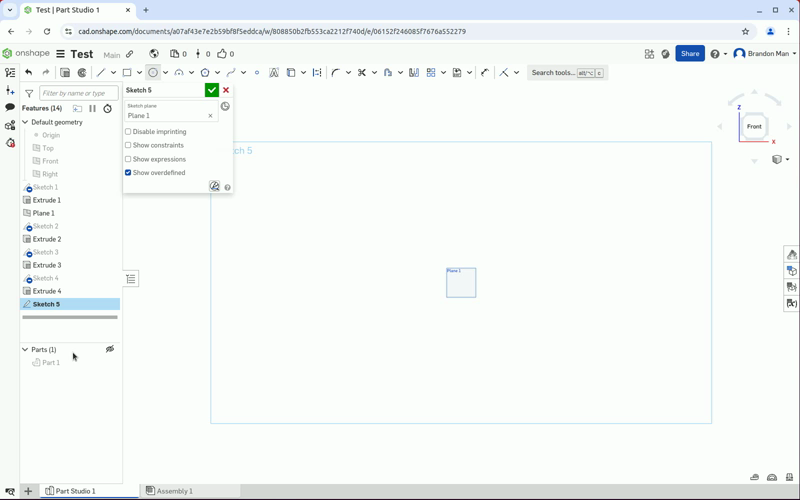
key_down(shift)
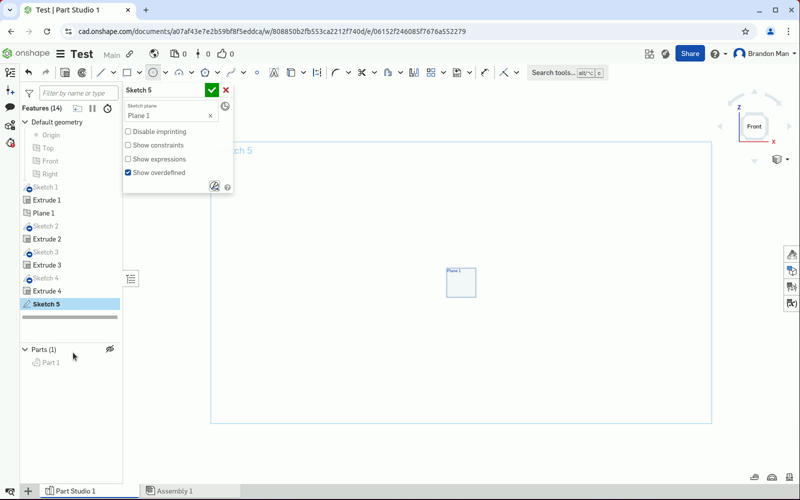
mouse_move(570, 311)
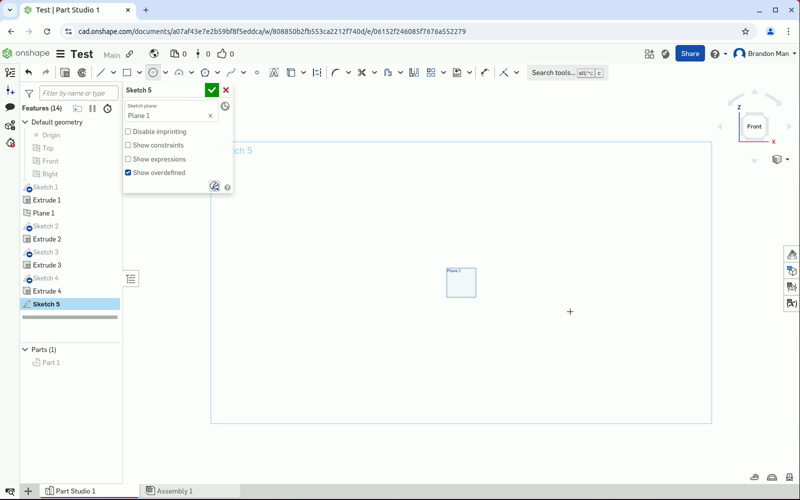
click(570, 311)
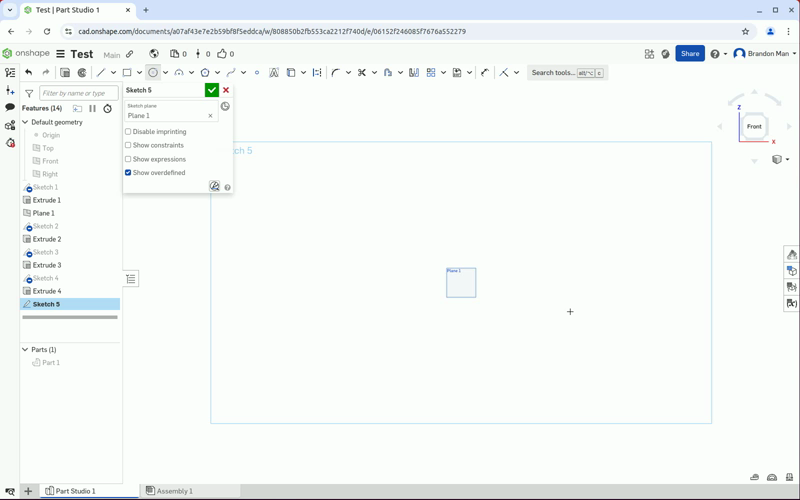
key_up(shift)
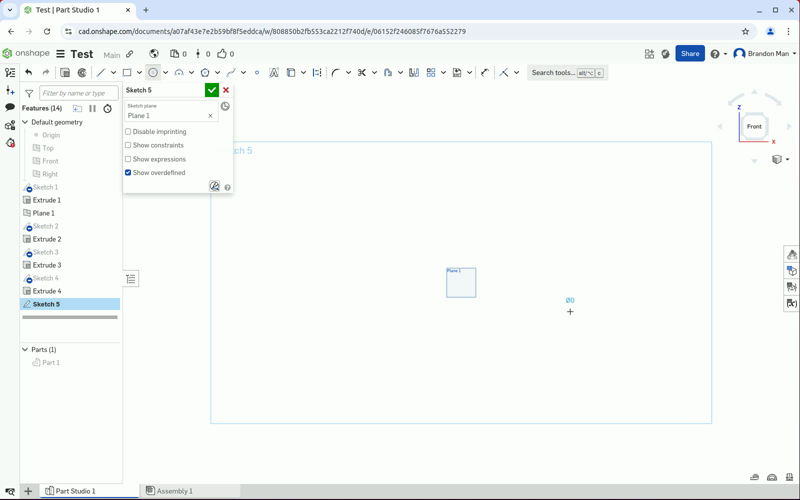
mouse_move(574, 311)
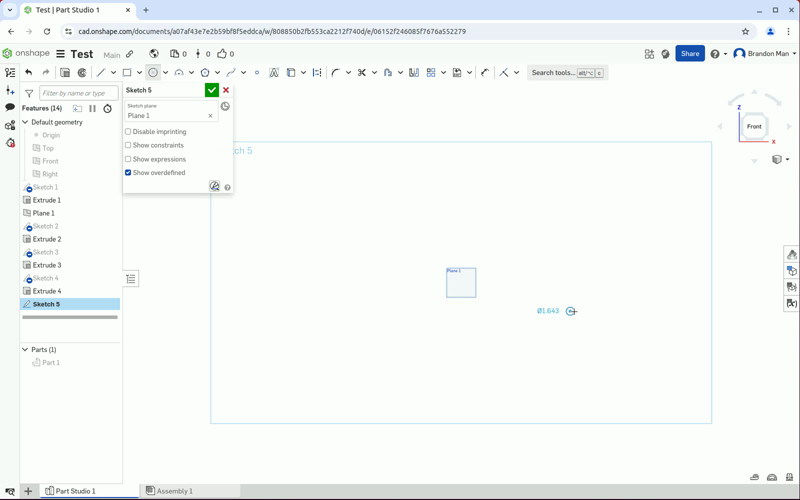
click(574, 311)
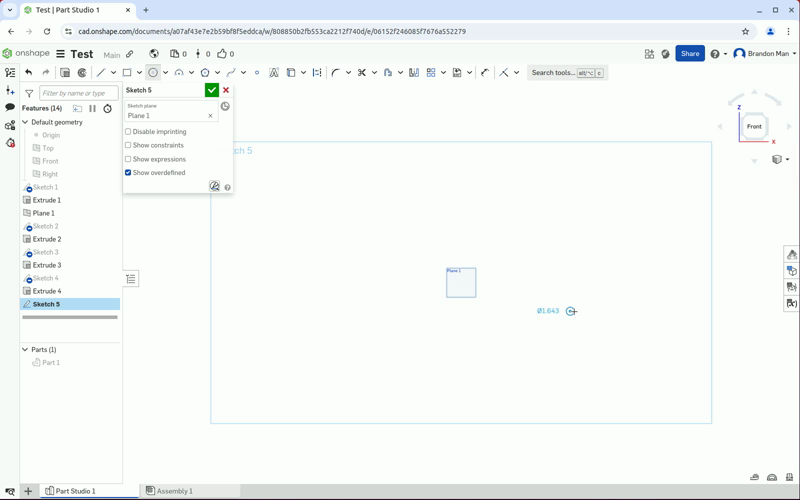
key(esc)
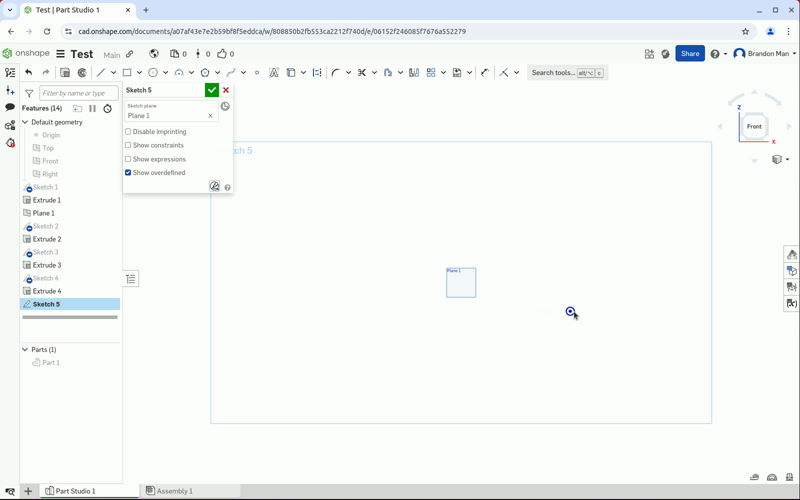
mouse_move(572, 309)
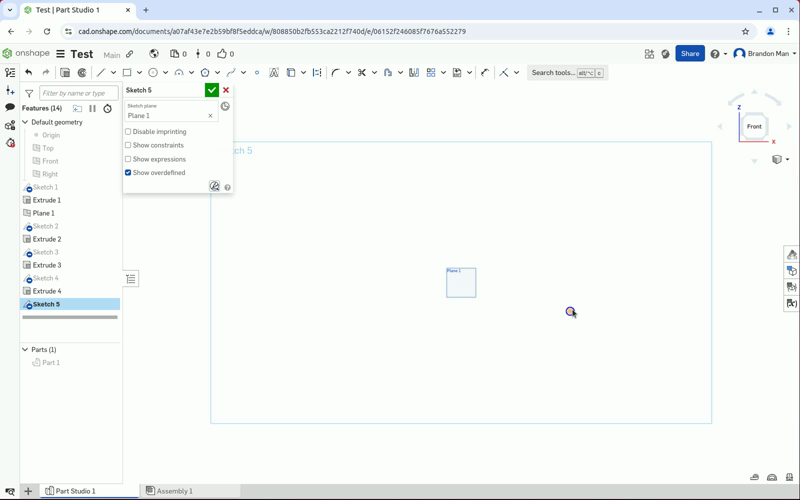
scroll(6)
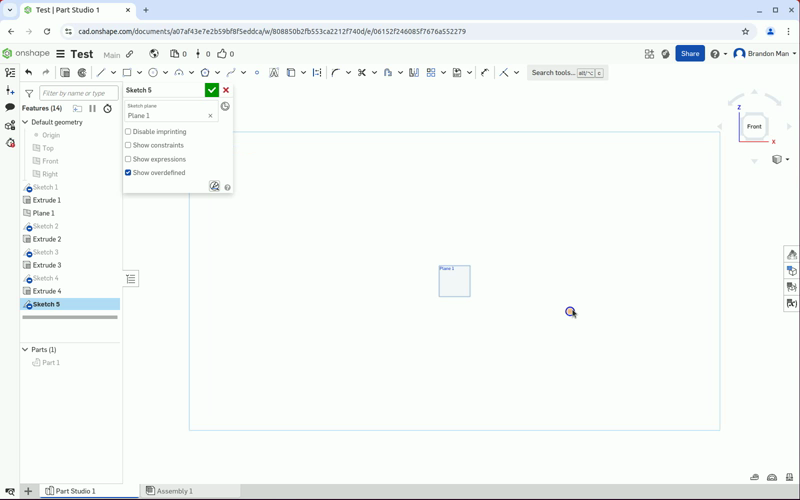
scroll(6)
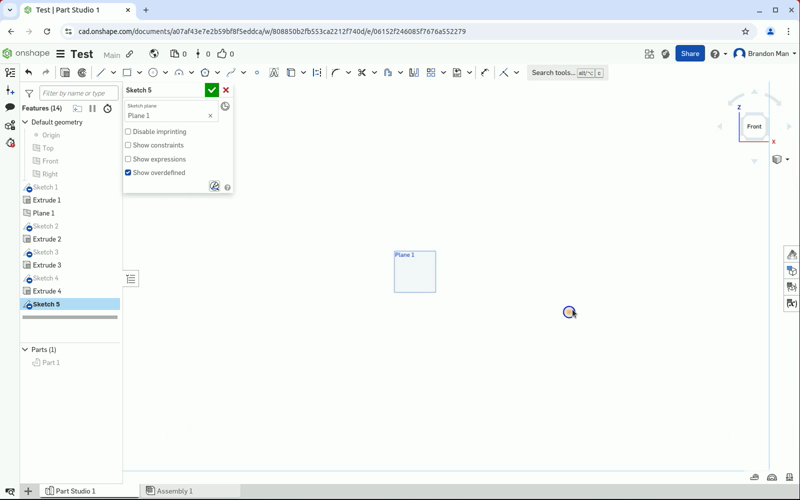
scroll(6)
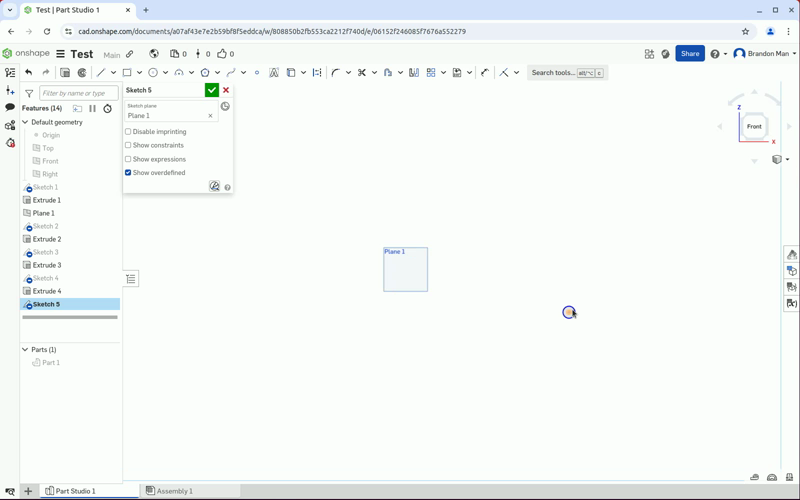
scroll(6)
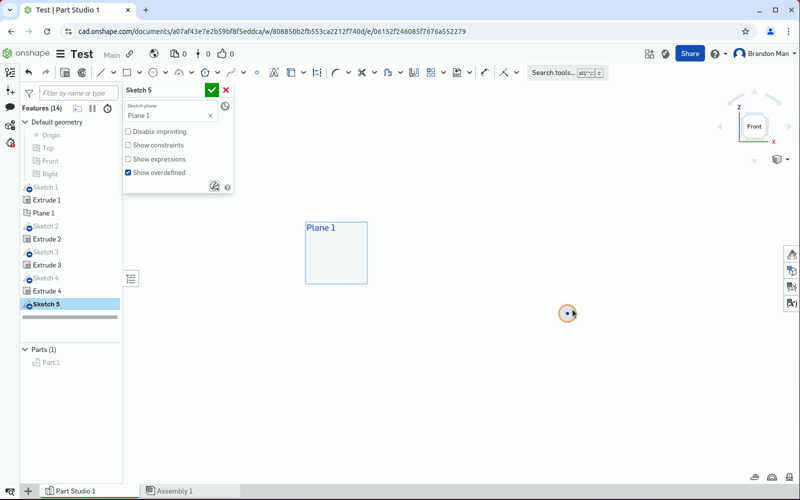
scroll(6)
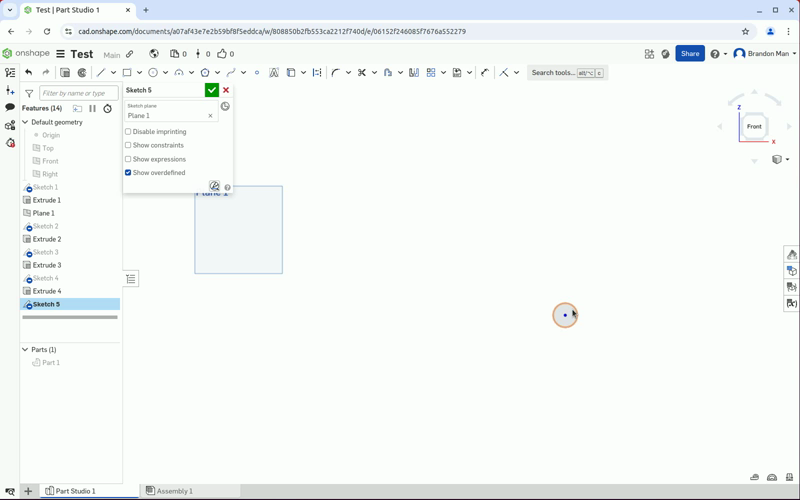
scroll(6)
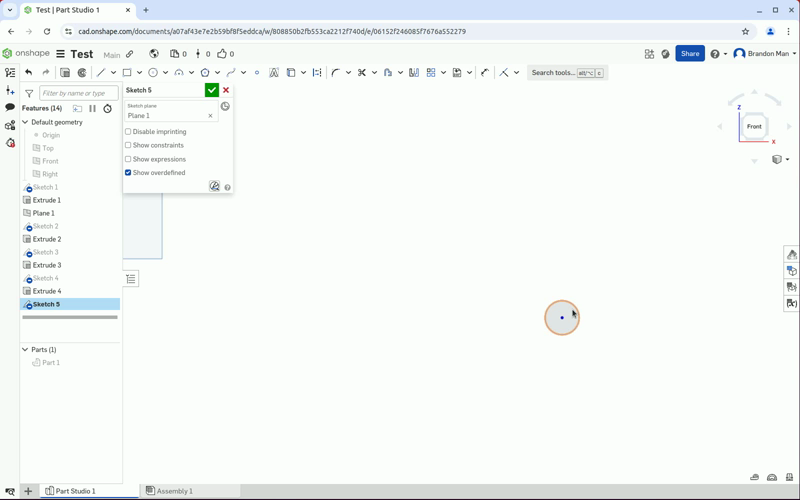
scroll(6)
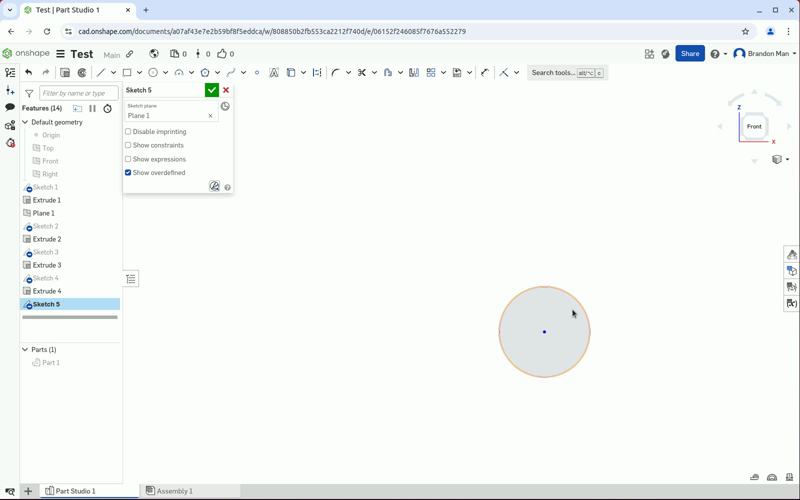
click(572, 309)
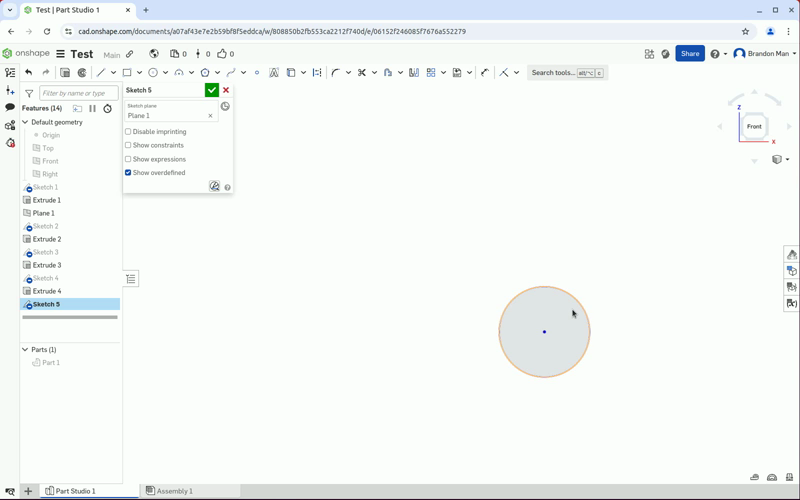
scroll(-6)
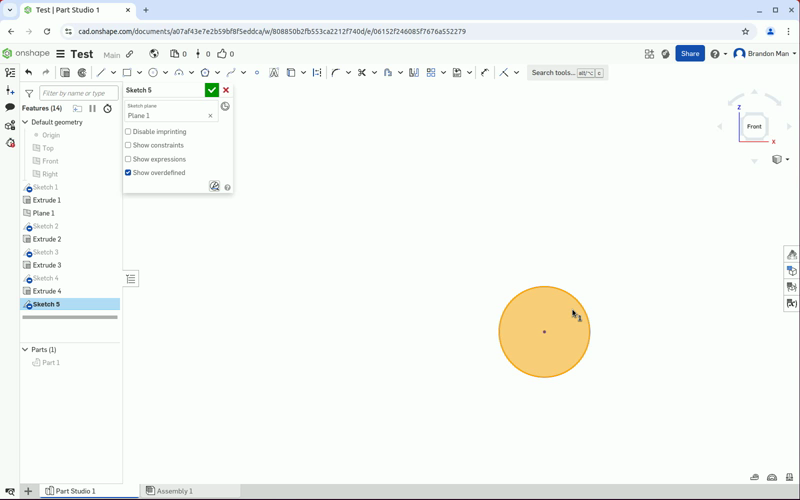
scroll(-6)
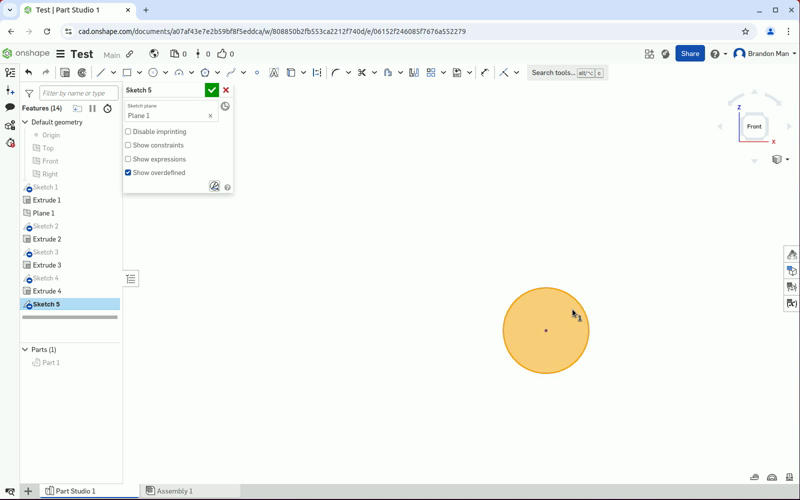
scroll(-6)
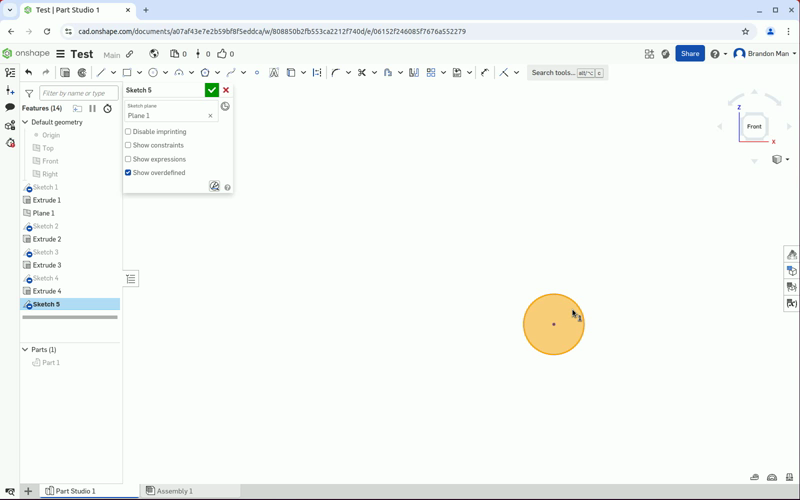
scroll(-6)
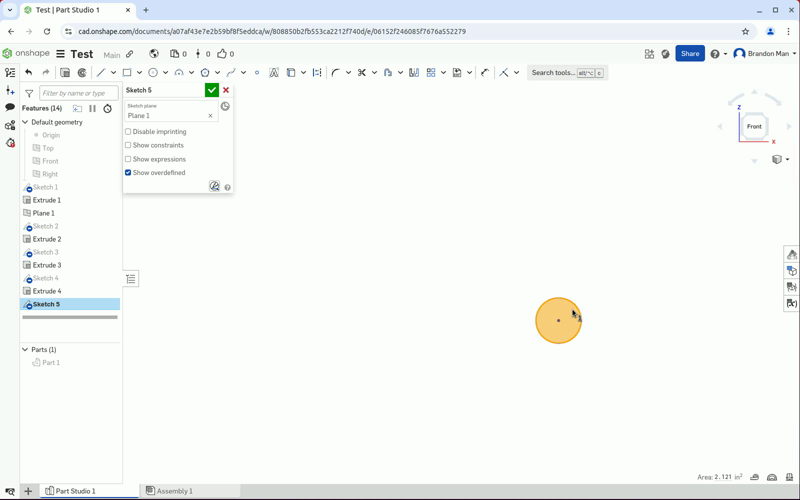
scroll(-6)
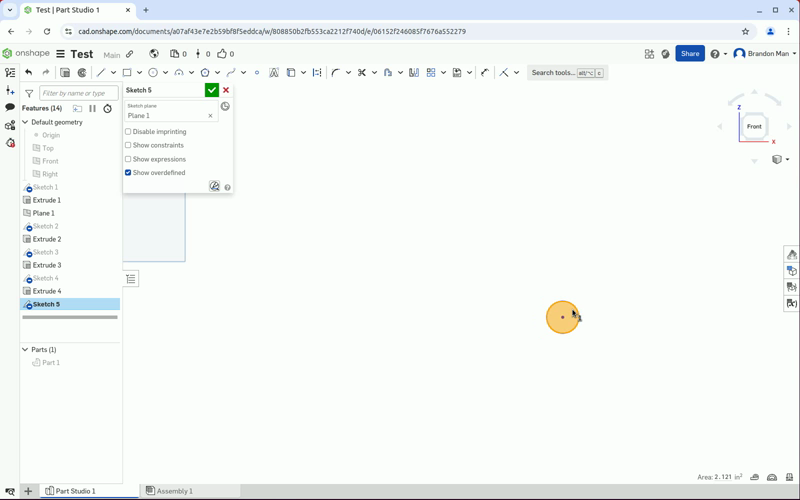
scroll(-6)
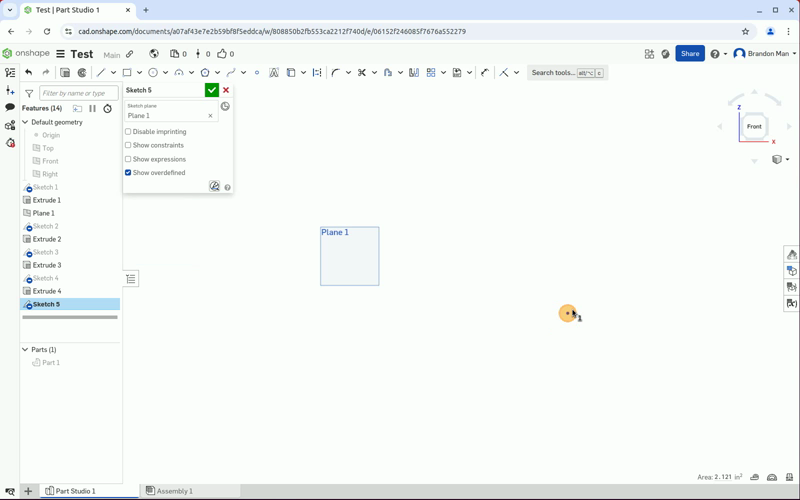
scroll(-6)
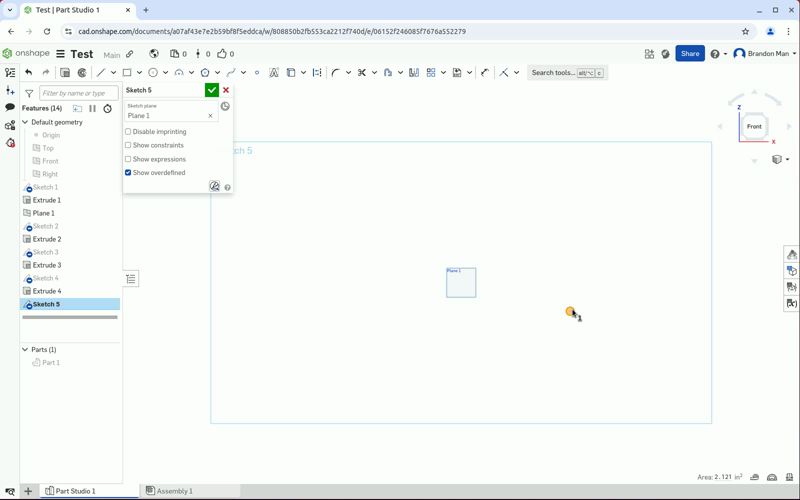
mouse_move(73, 352)
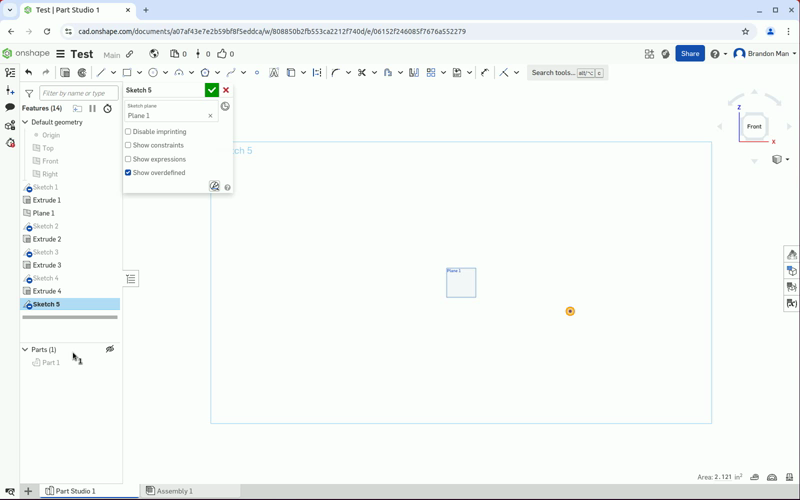
key(shift+y)
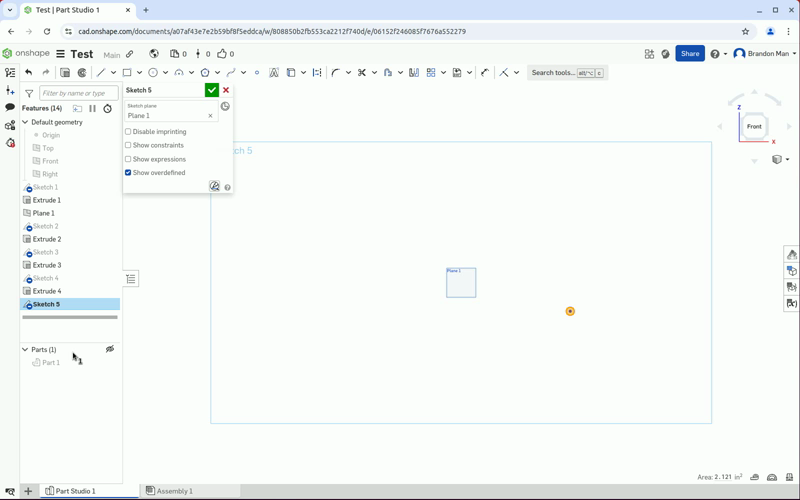
key(shift+e)
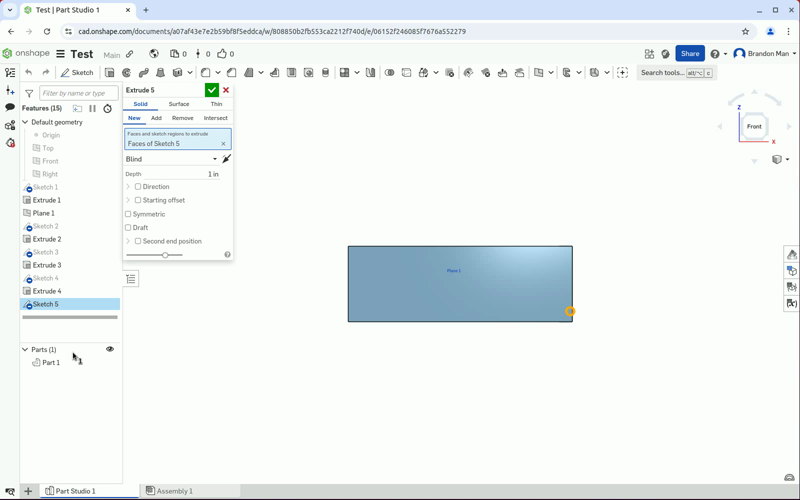
mouse_move(143, 106)
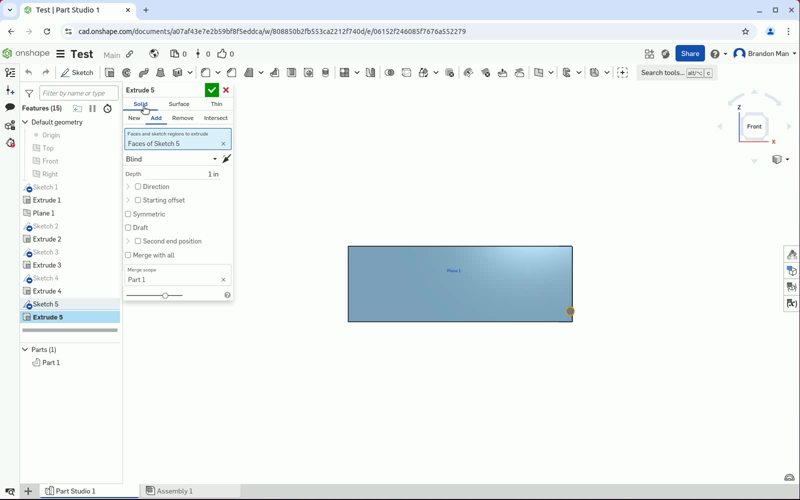
click(143, 106)
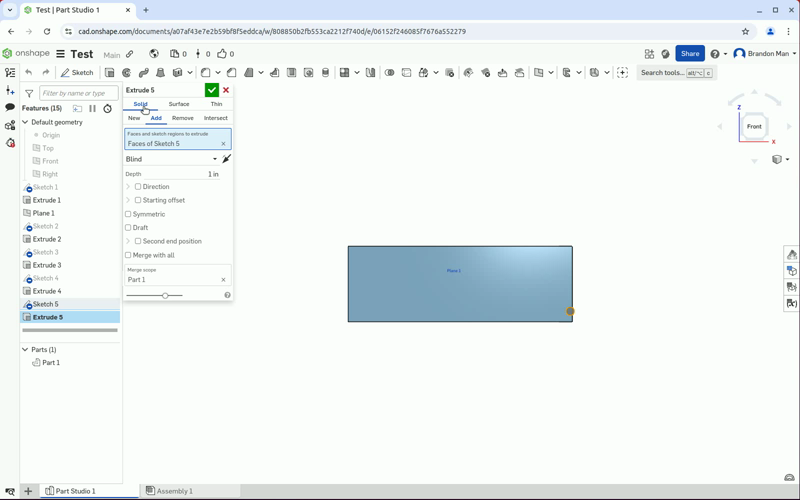
mouse_move(186, 120)
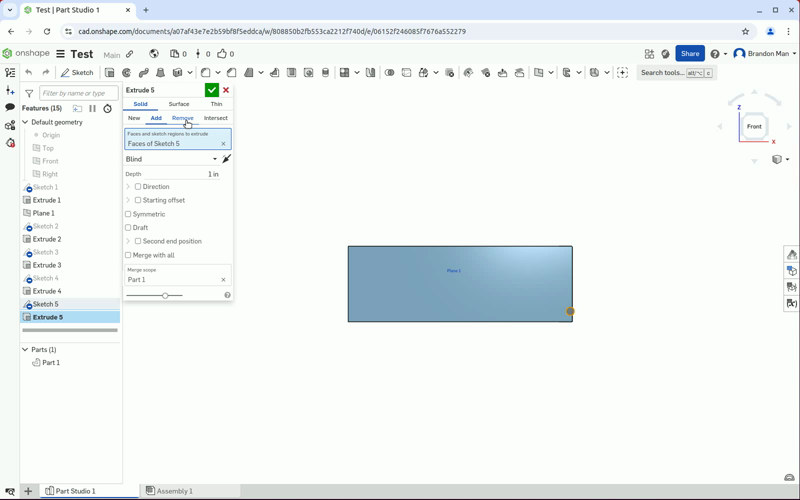
click(186, 120)
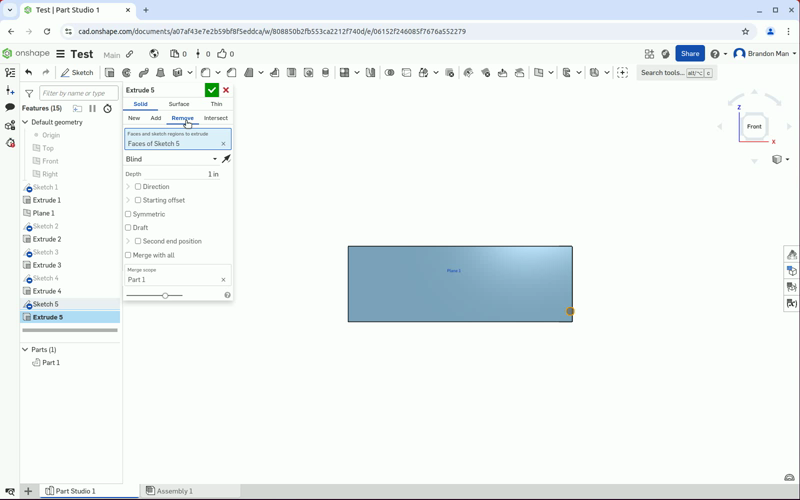
key(tab, 4)
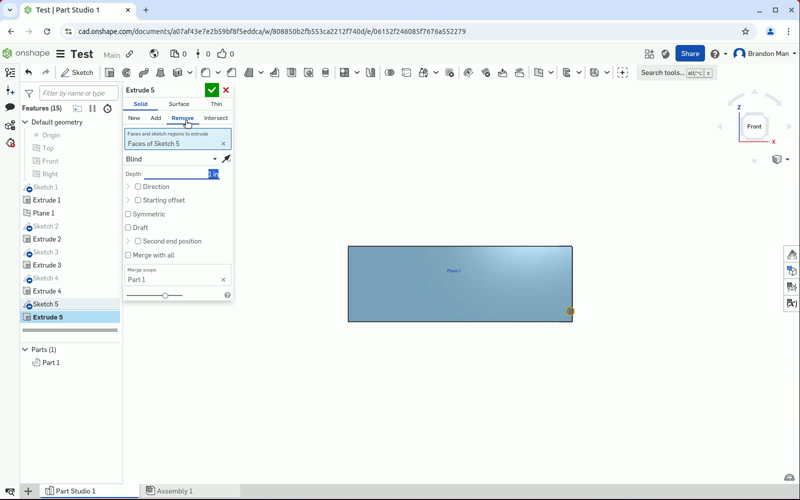
text(5.055)
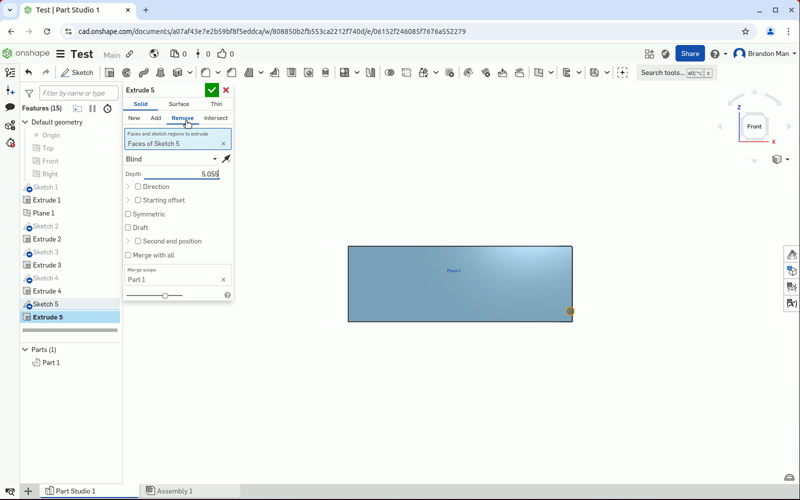
key(tab, 6)
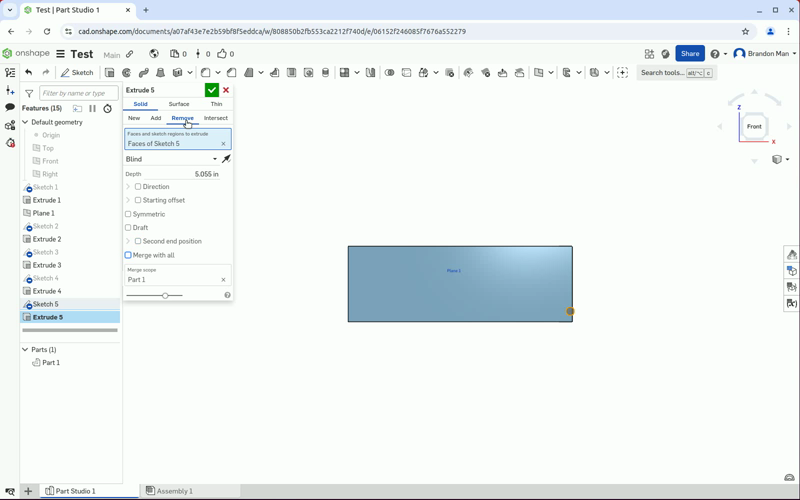
key(space)
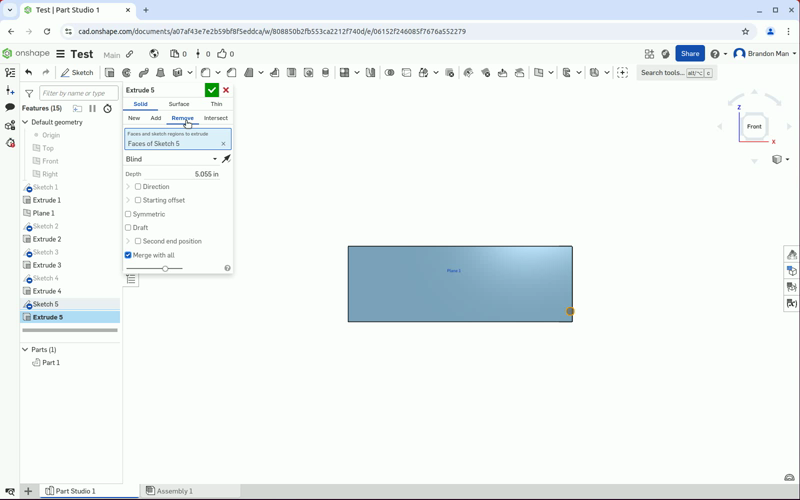
key(enter)
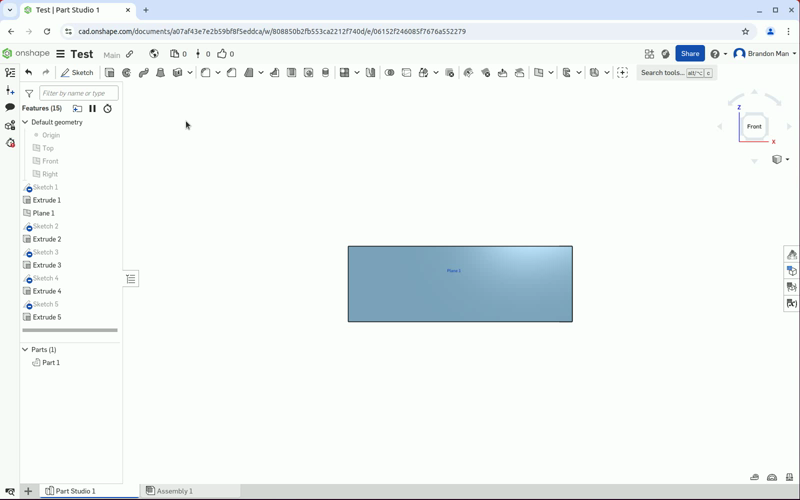
key(shift+h)
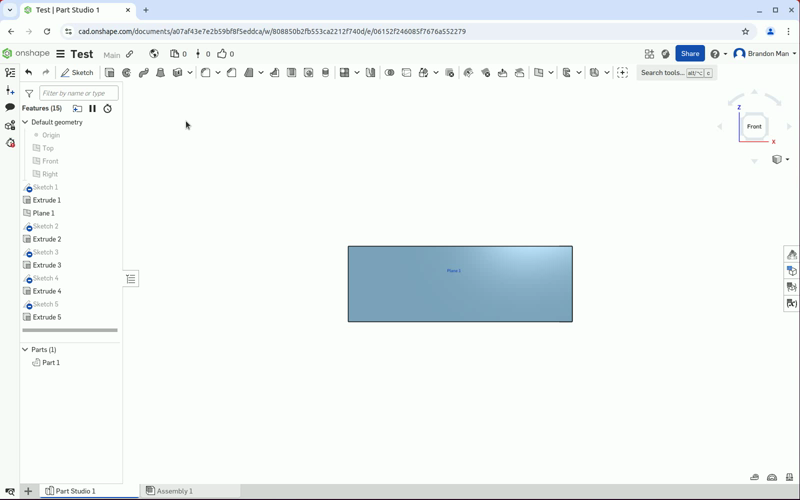
key(shift+h)
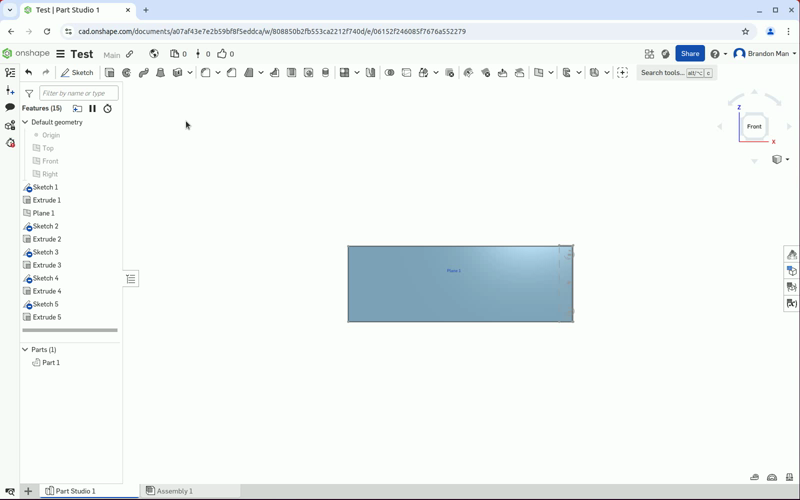
key(shift+7)
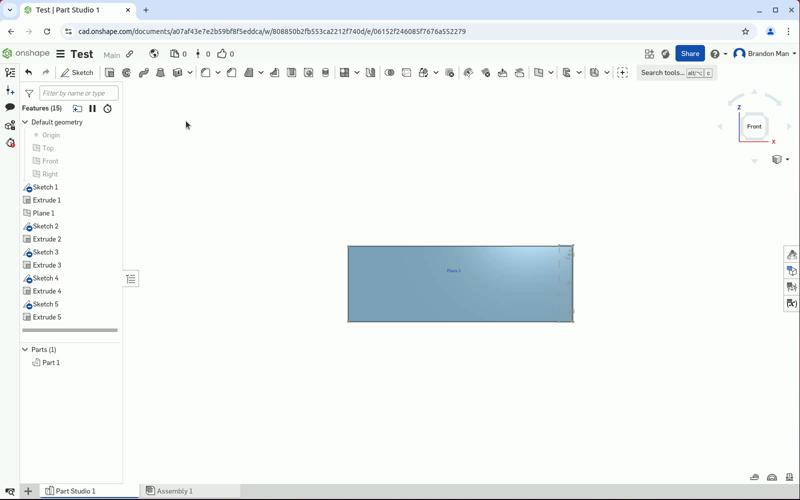
key(left, 2)
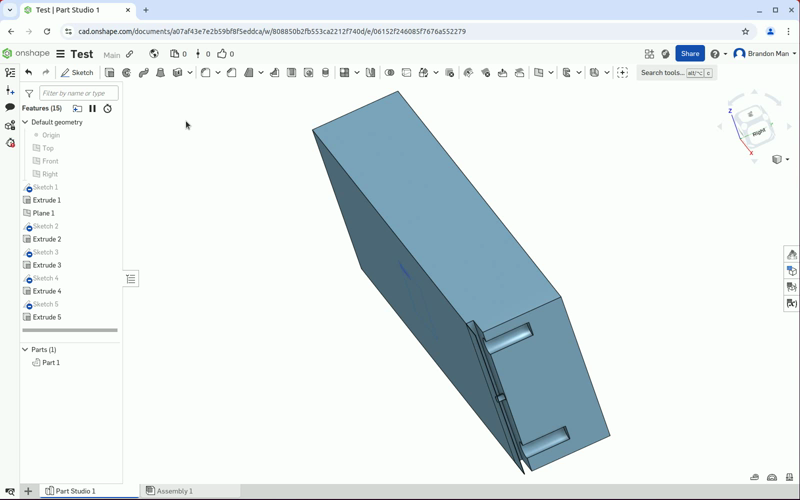
key(down, 2)
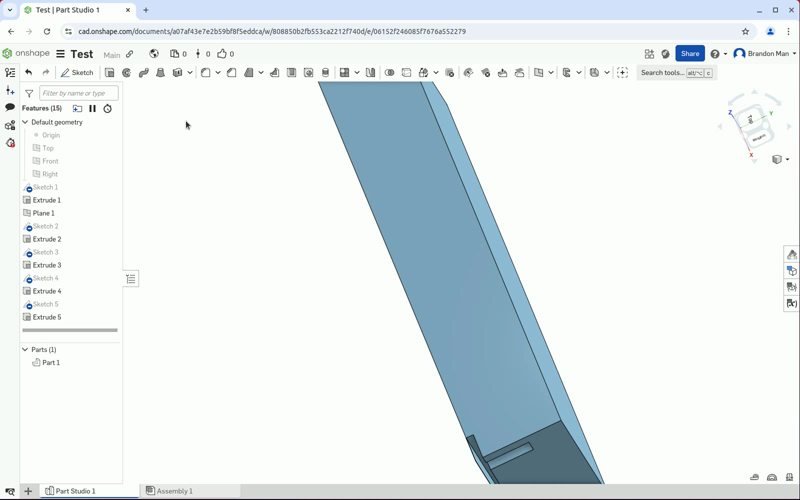
key(up, 2)
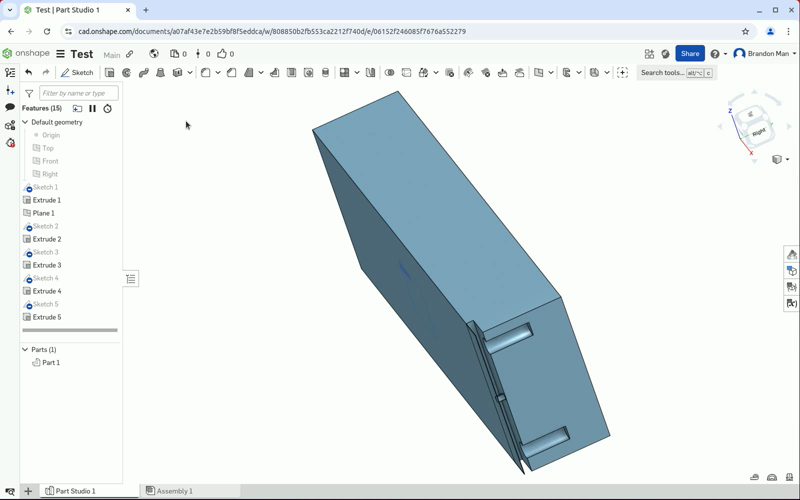
key(right, 2)
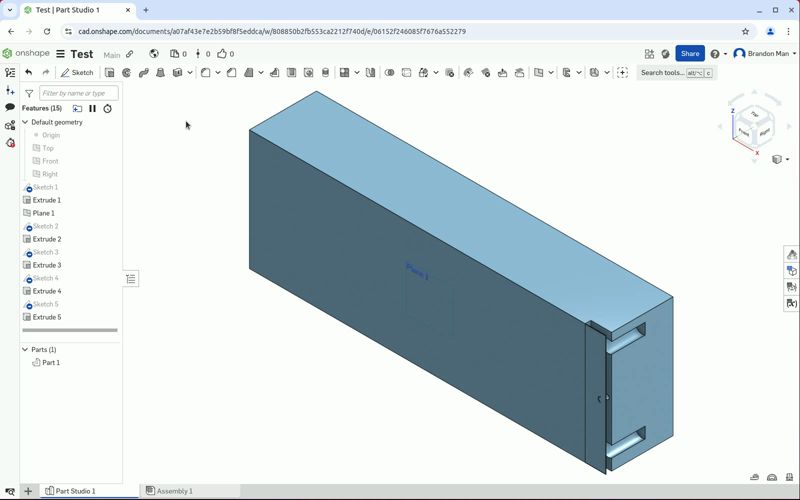
mouse_move(73, 189)
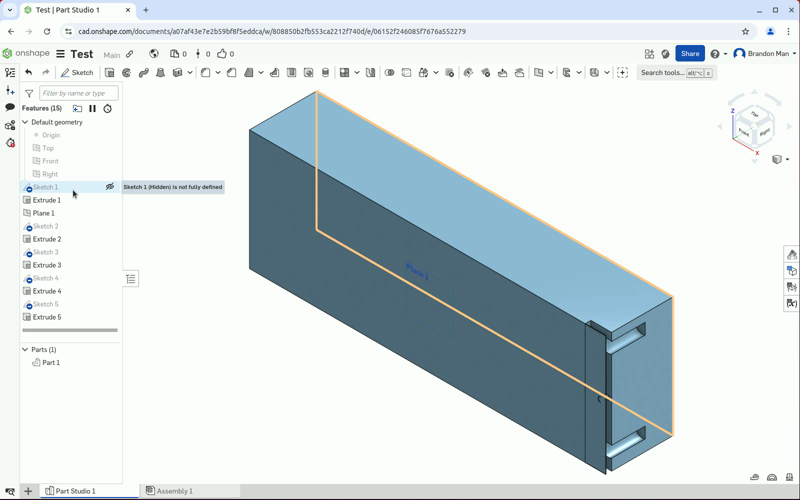
click(73, 189)